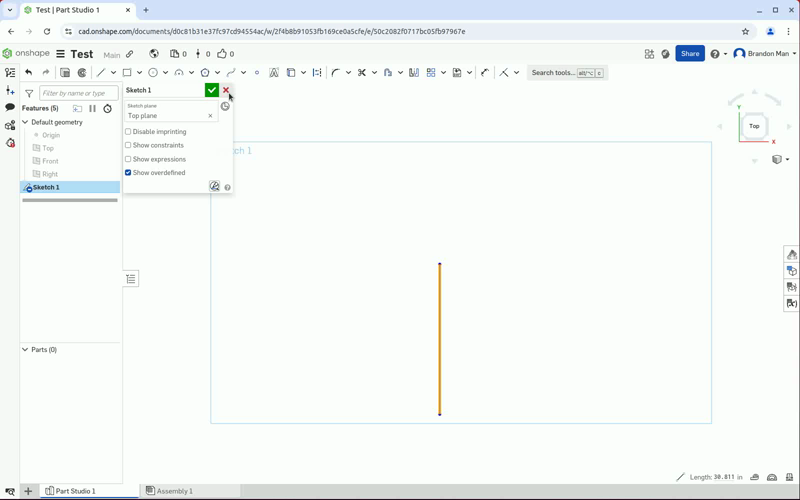
key(shift+h)
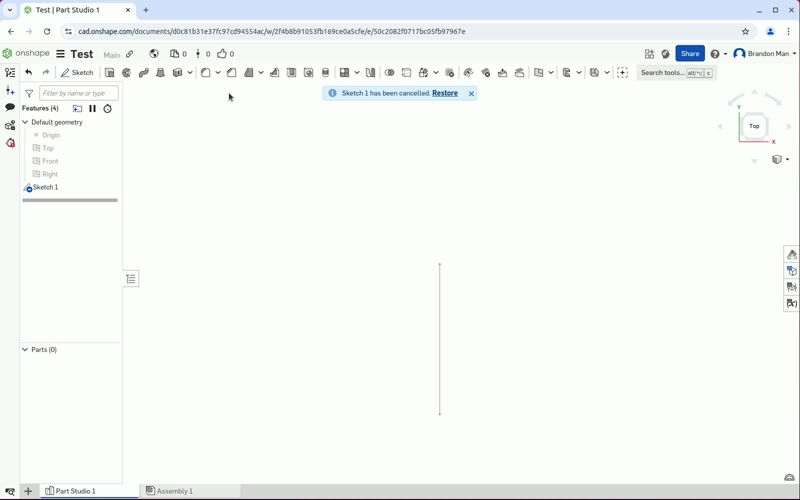
mouse_move(73, 352)
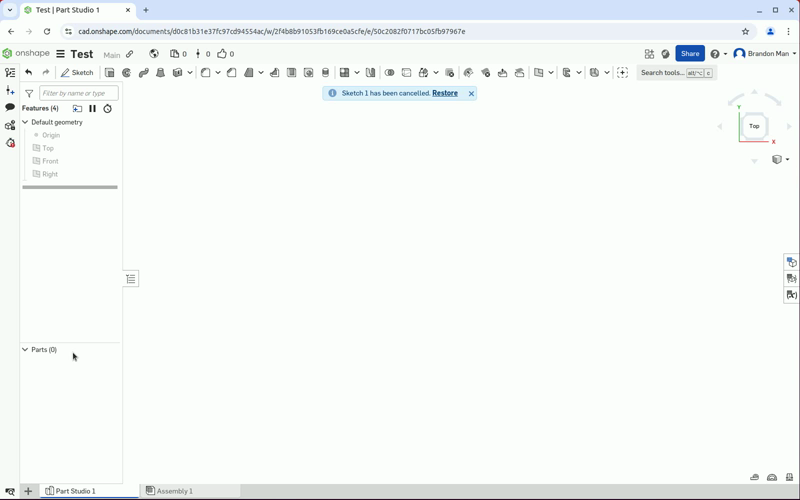
key(y)
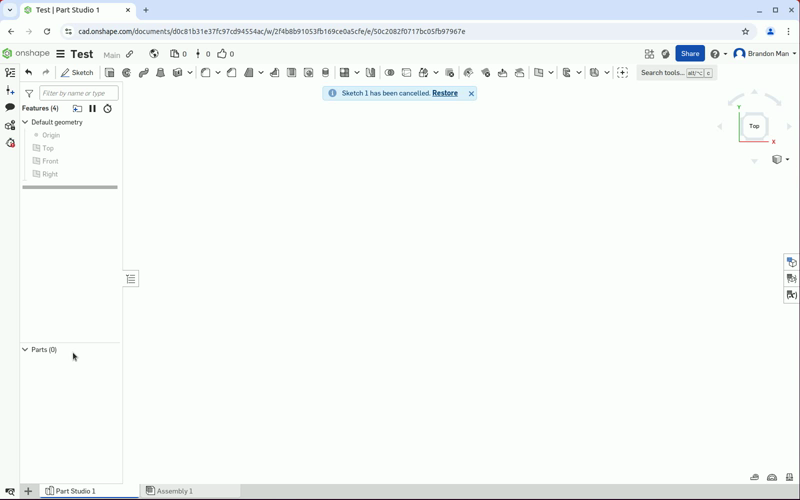
key(shift+p)
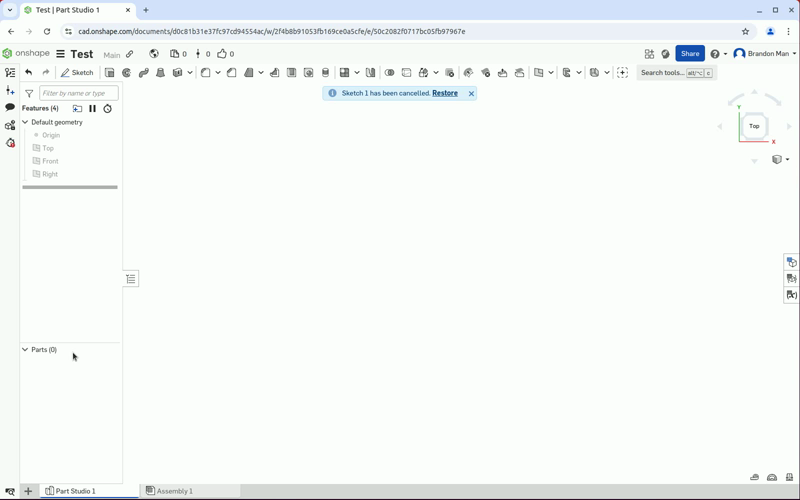
key(space)
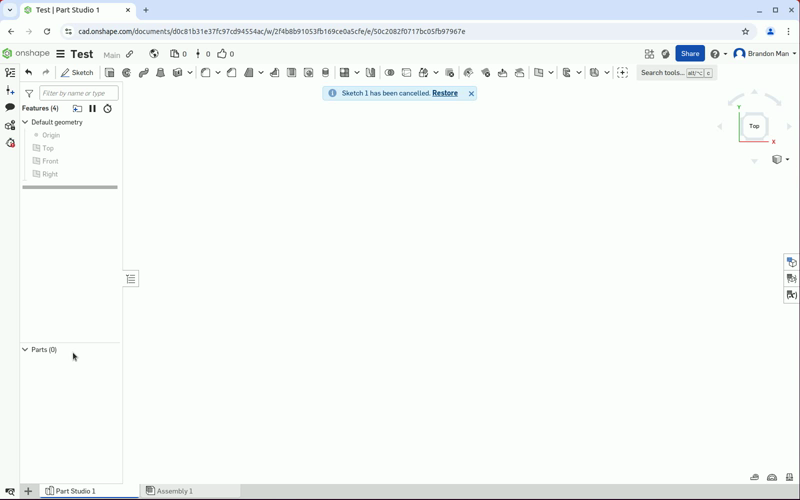
key_down(shift)
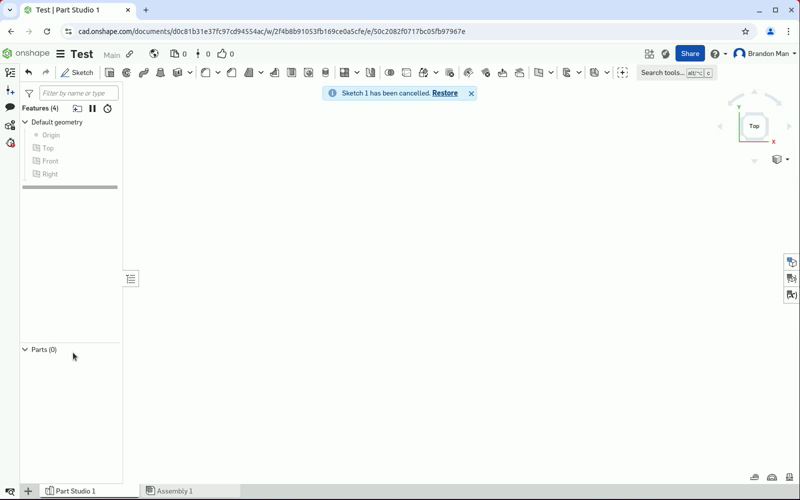
key(up)
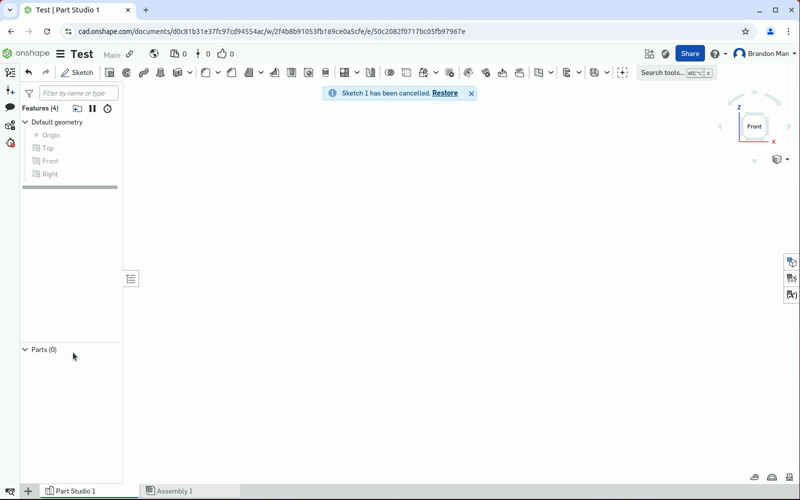
key_up(shift)
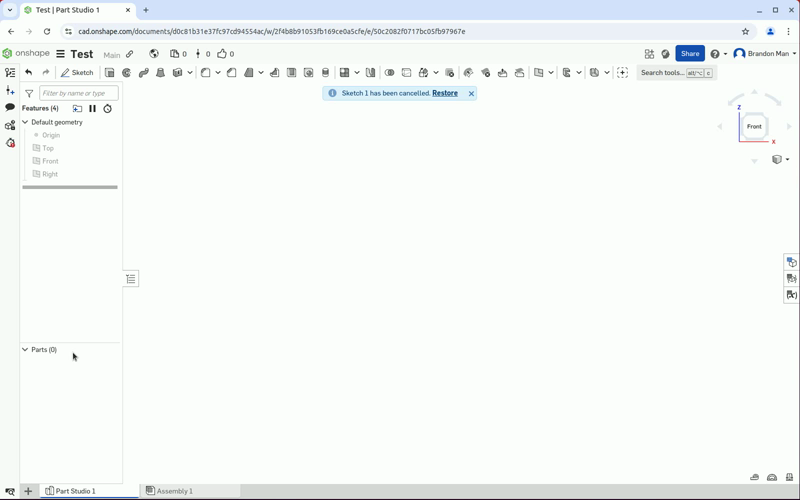
mouse_move(73, 352)
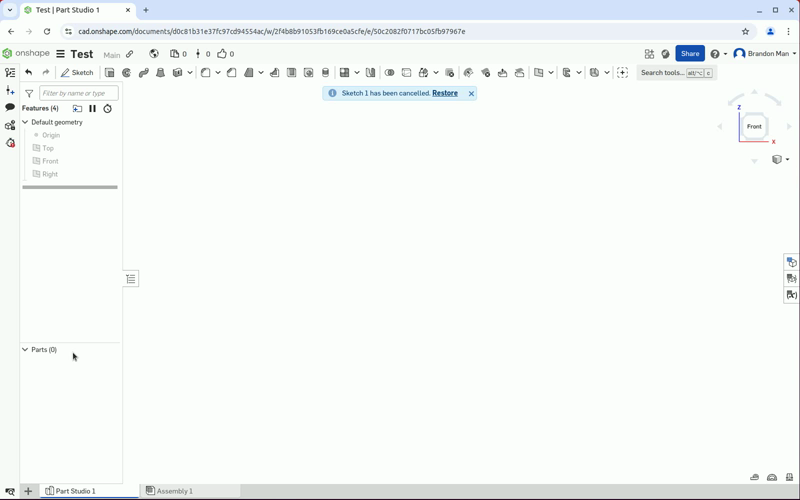
key(shift+y)
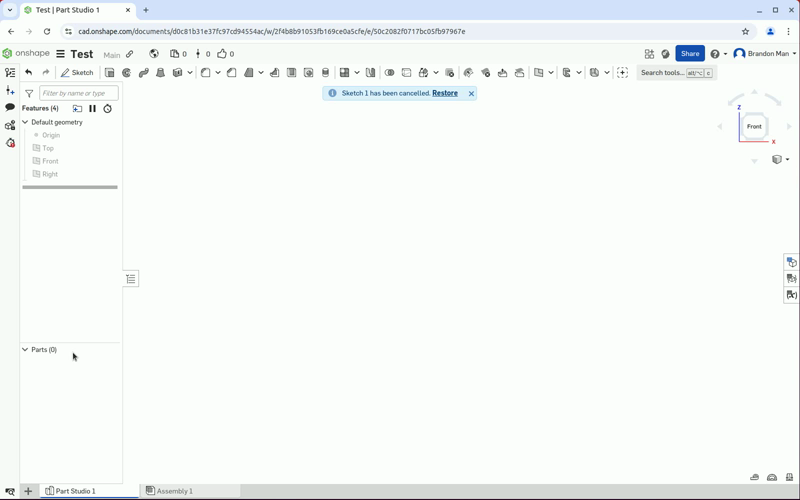
key(shift+s)
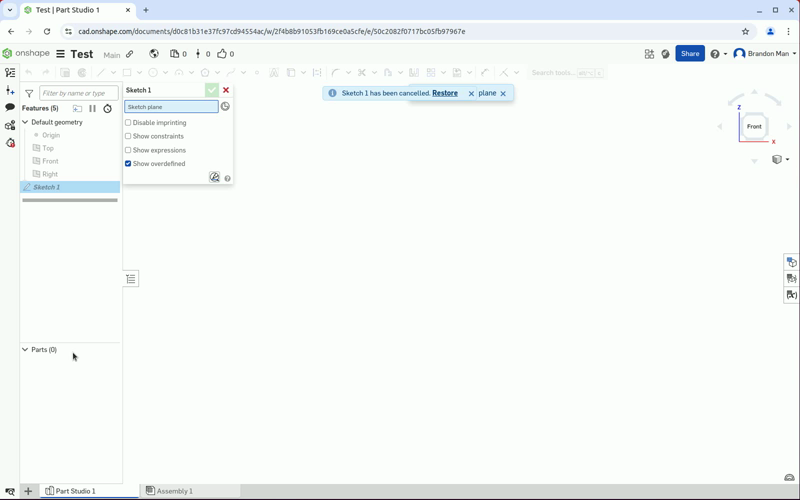
mouse_move(73, 163)
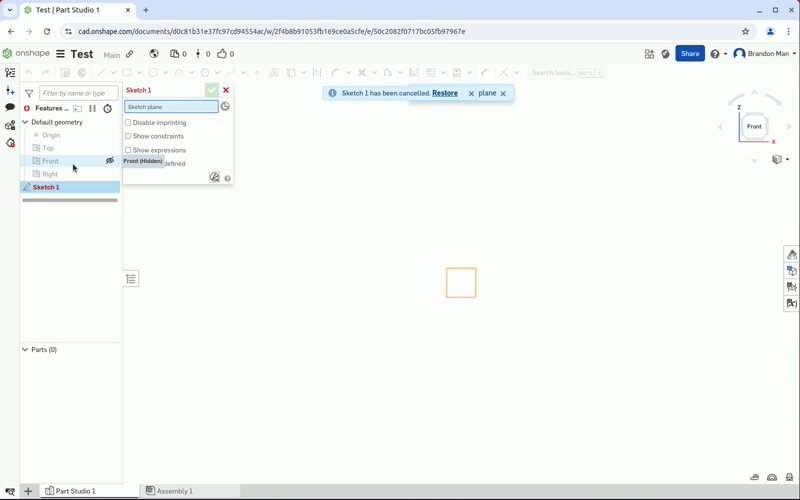
click(73, 163)
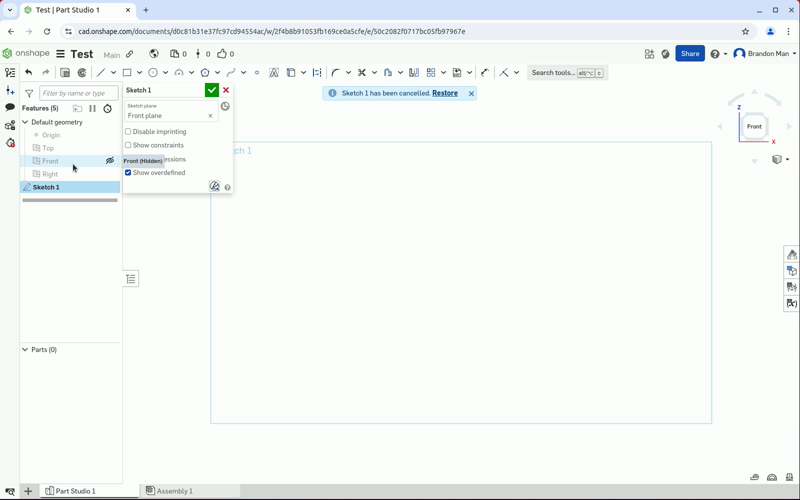
mouse_move(73, 352)
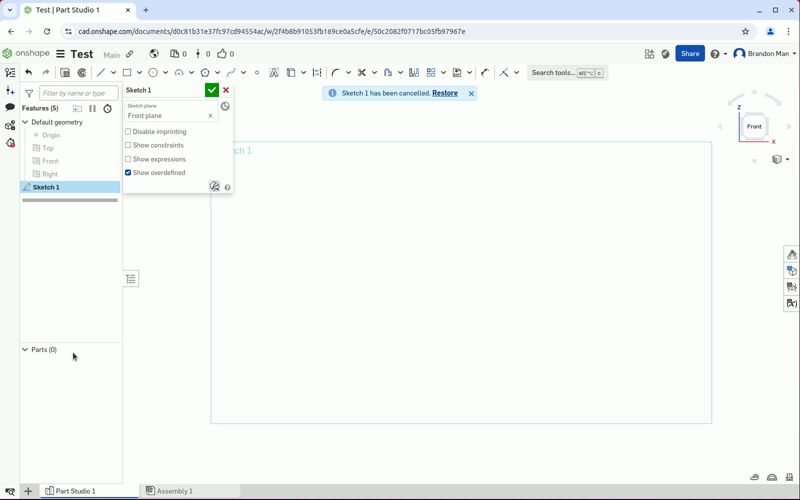
key(y)
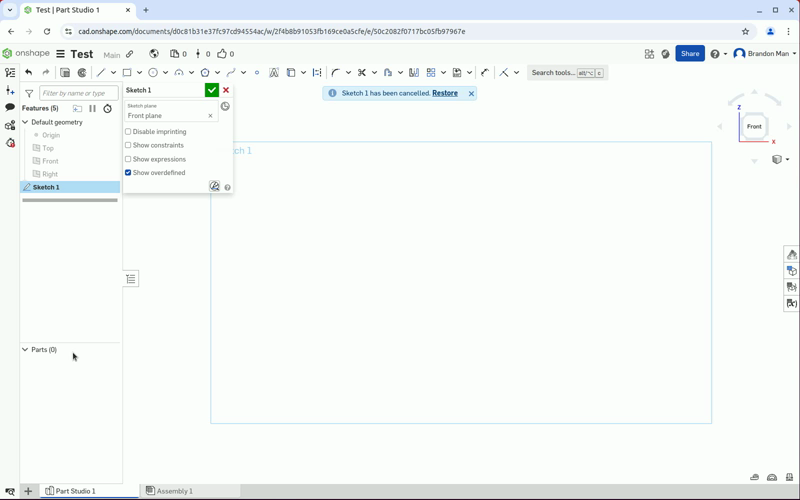
key(a)
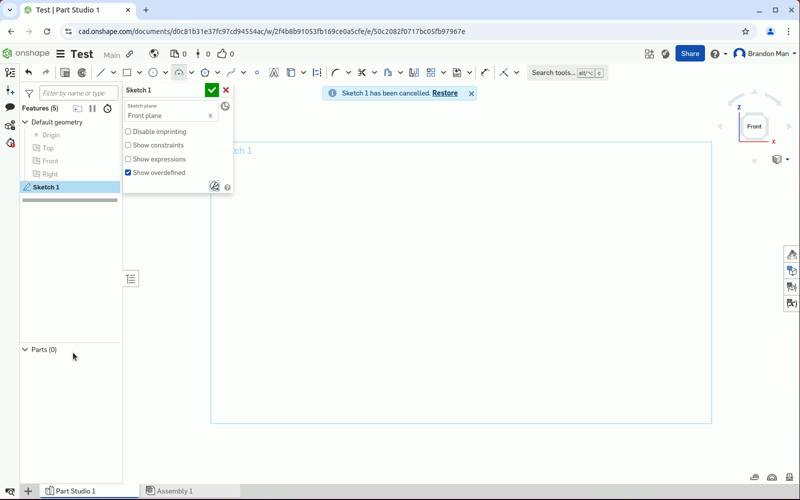
key_down(shift)
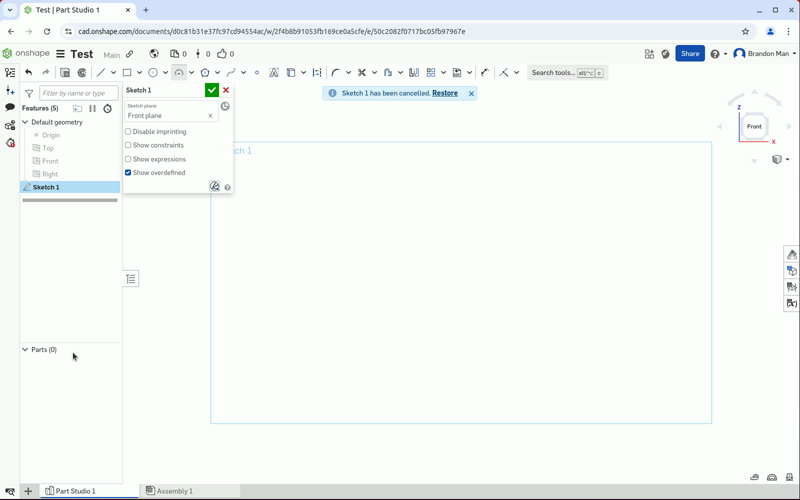
mouse_move(444, 282)
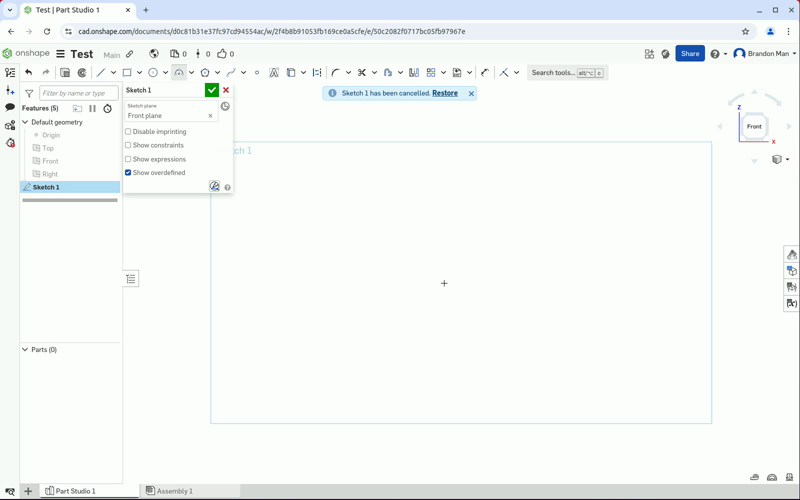
click(444, 282)
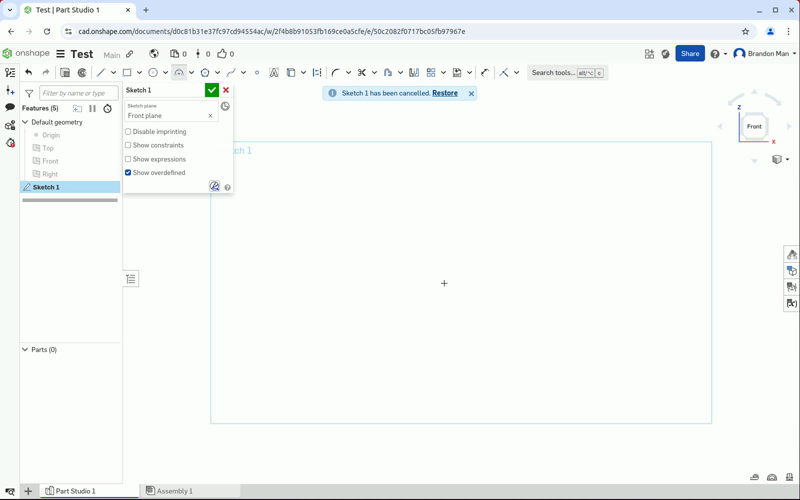
key_up(shift)
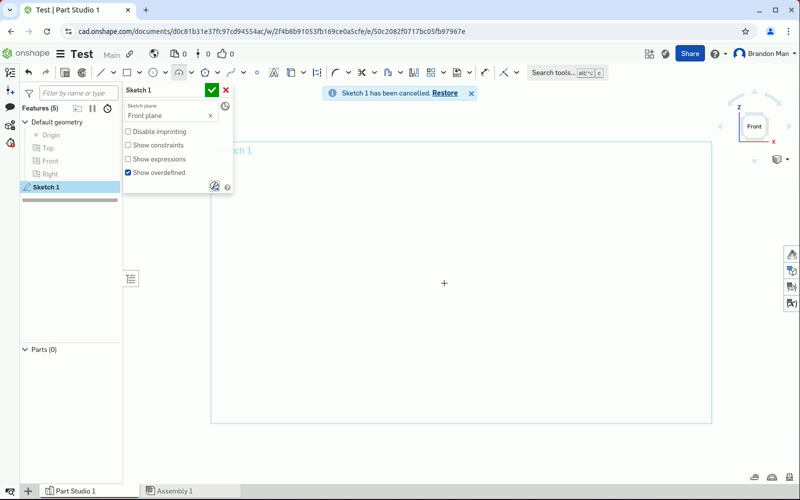
key_down(shift)
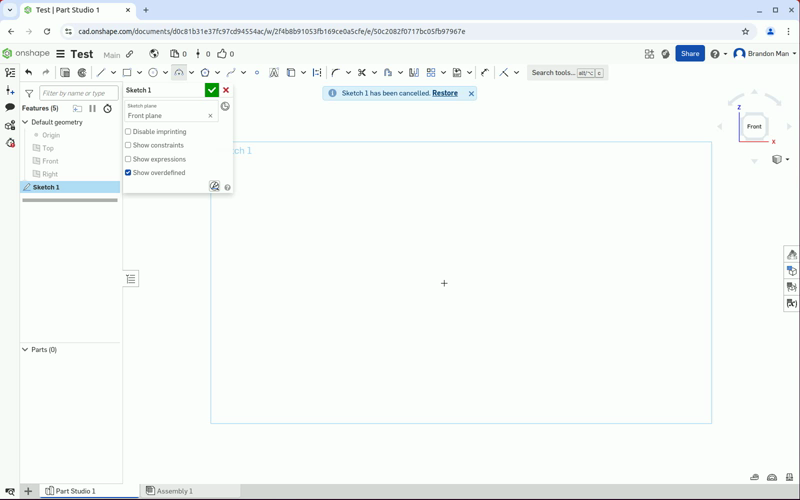
mouse_move(477, 282)
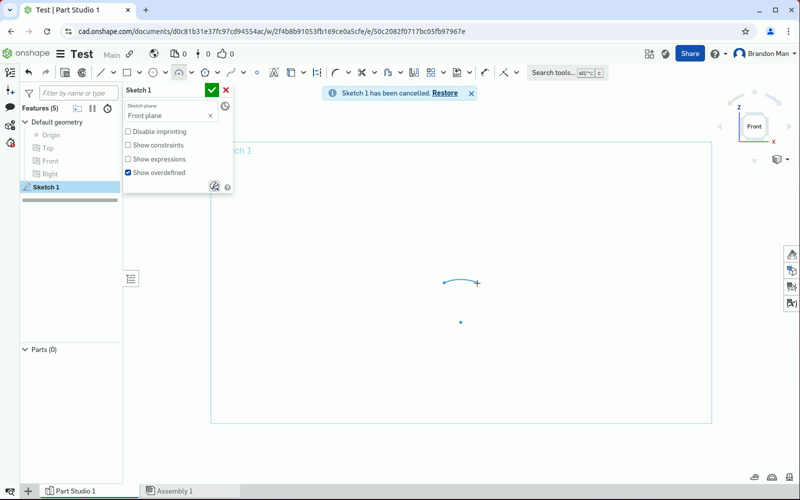
click(477, 282)
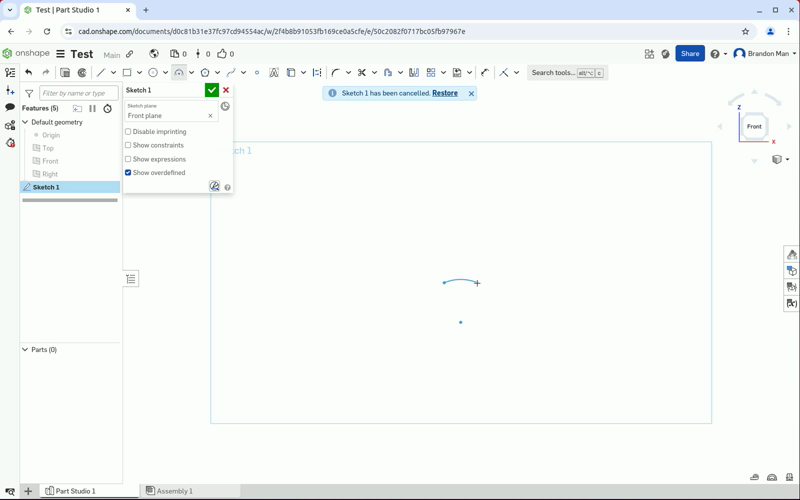
mouse_move(460, 266)
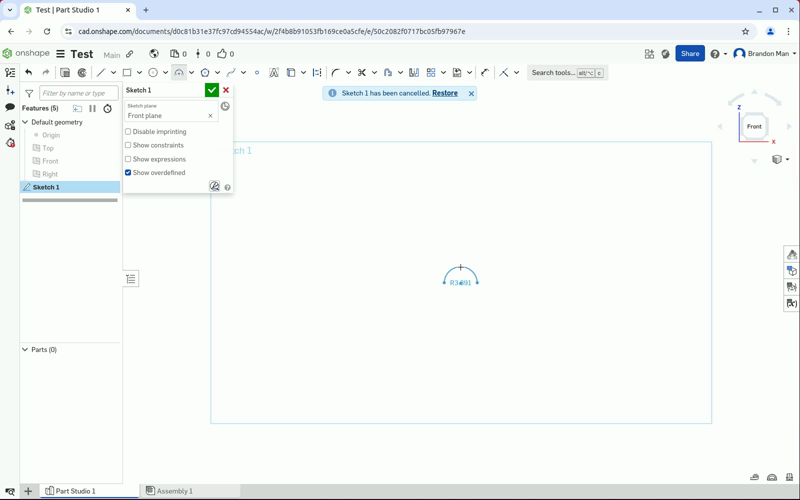
click(460, 266)
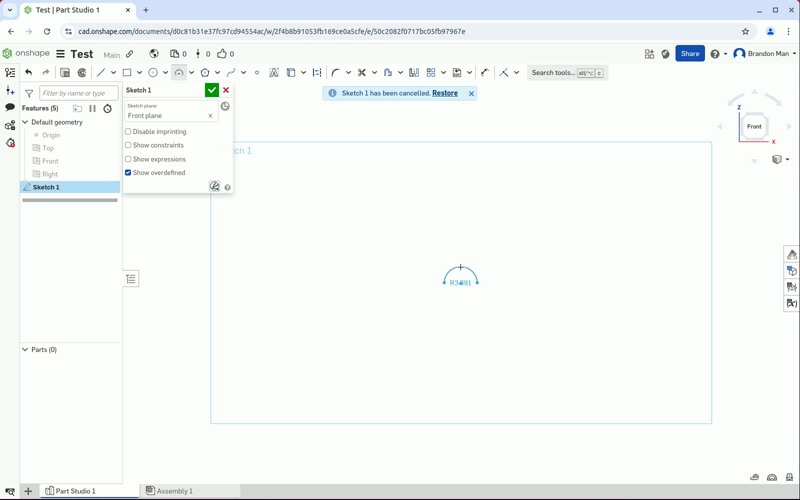
key_up(shift)
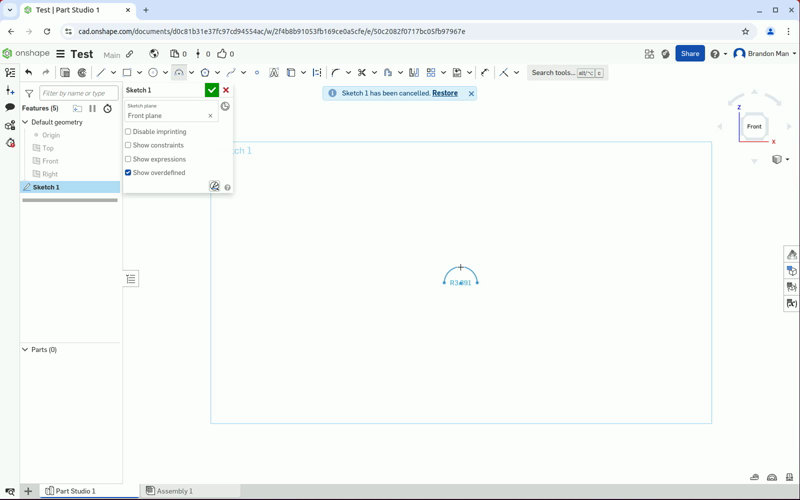
key(esc)
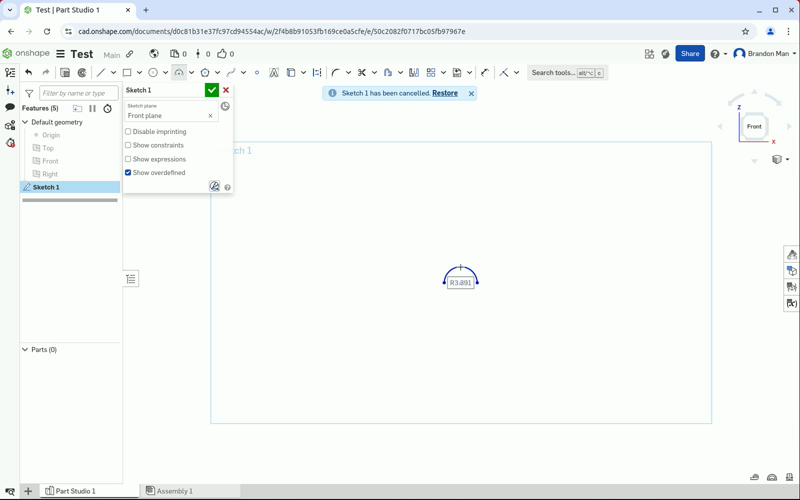
key(l)
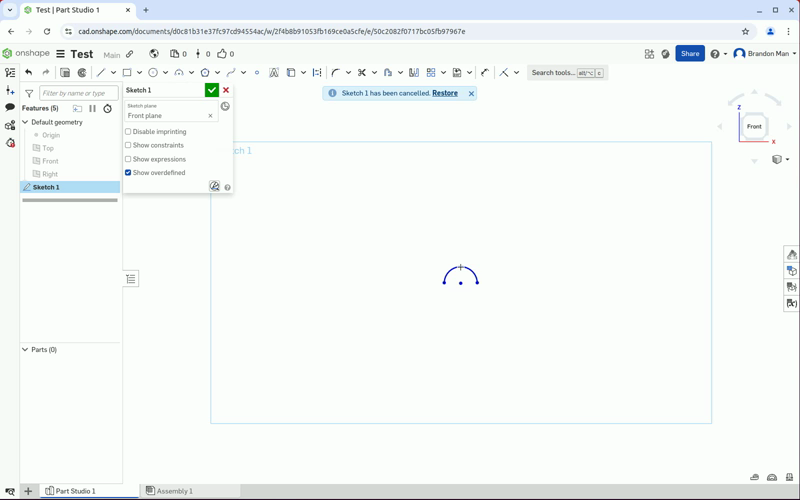
mouse_move(477, 282)
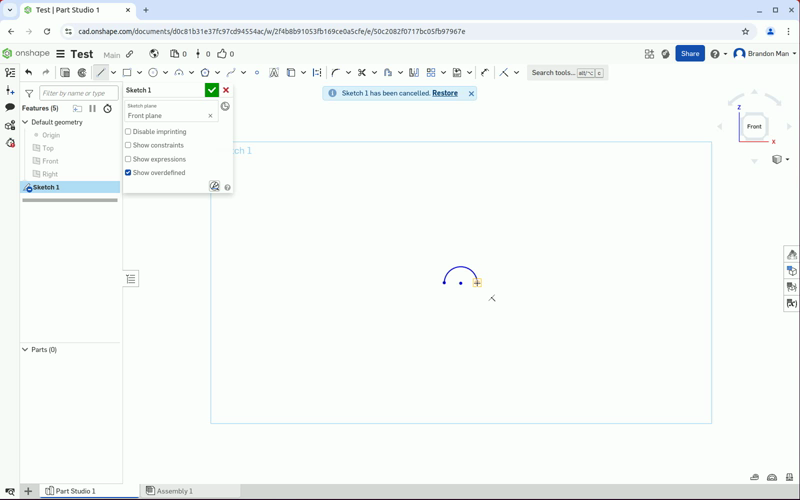
click(477, 282)
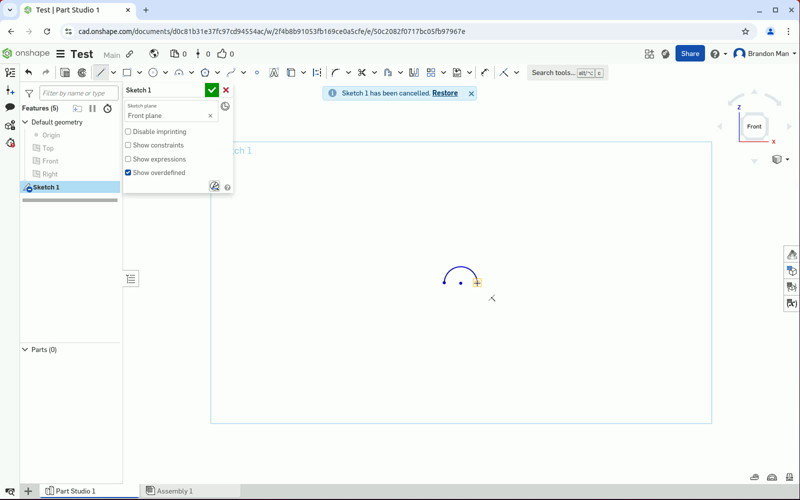
key_down(shift)
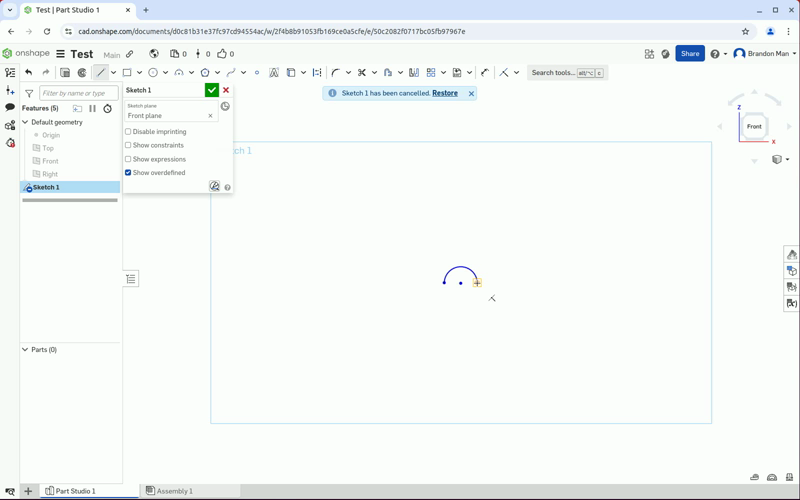
mouse_move(477, 186)
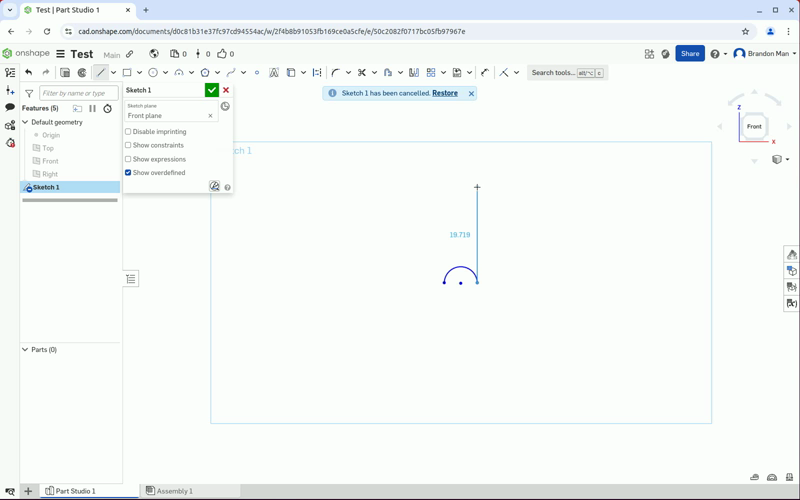
click(477, 186)
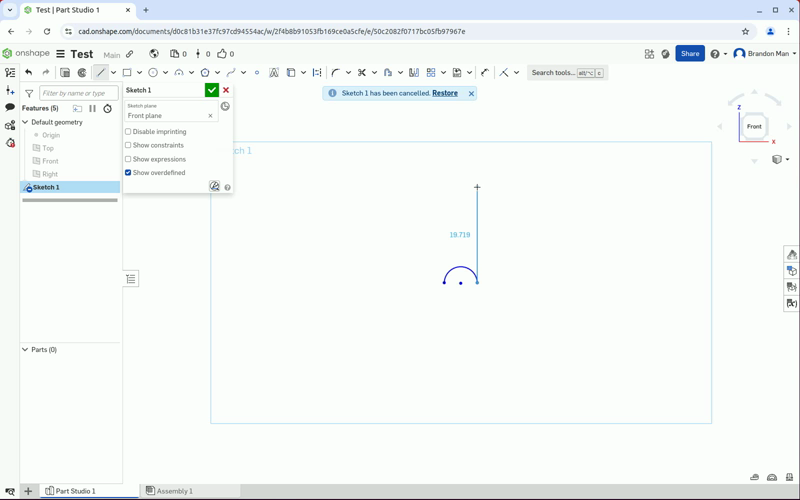
key_up(shift)
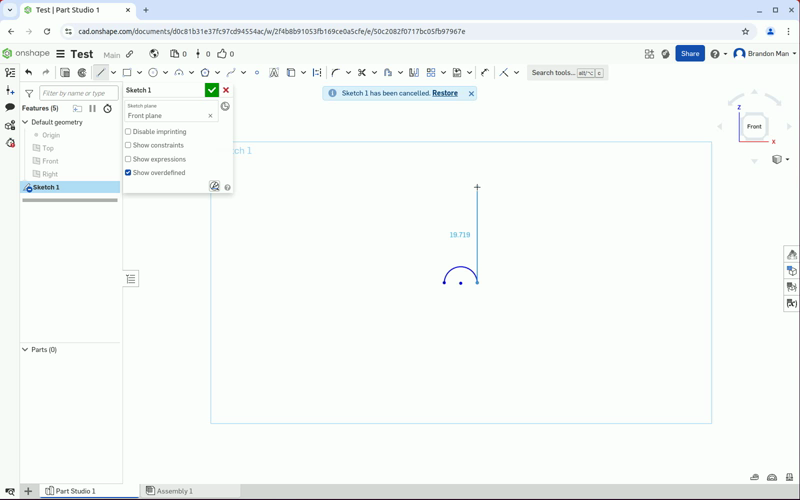
key(esc)
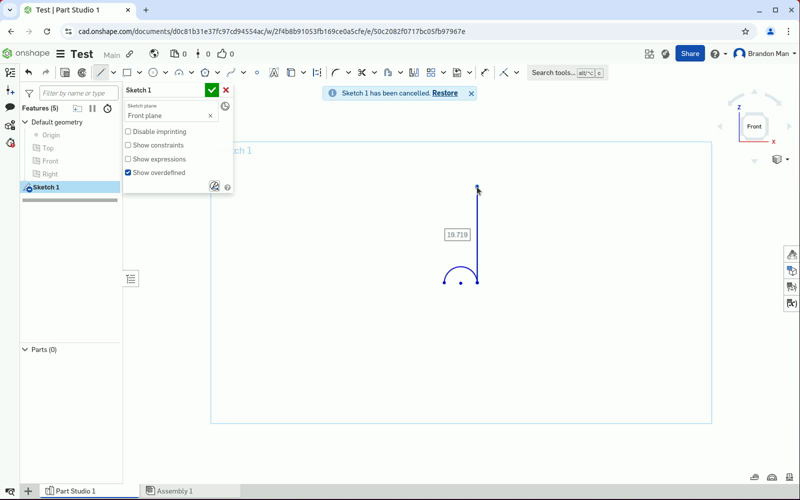
key(a)
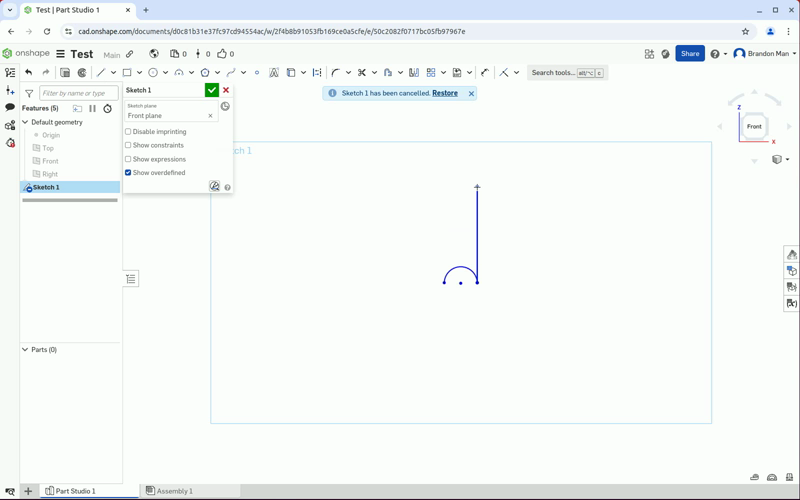
mouse_move(477, 186)
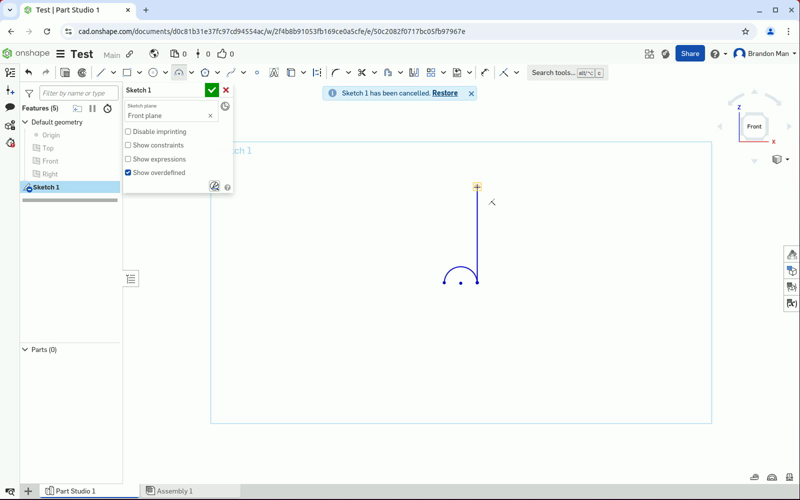
click(477, 186)
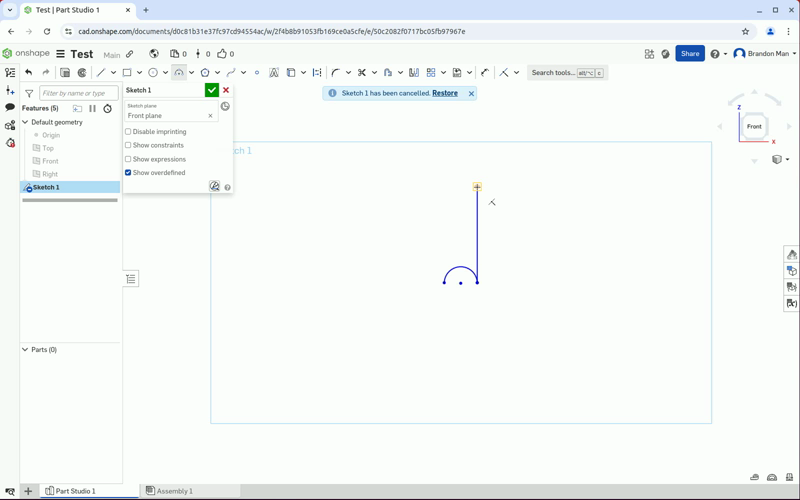
key_down(shift)
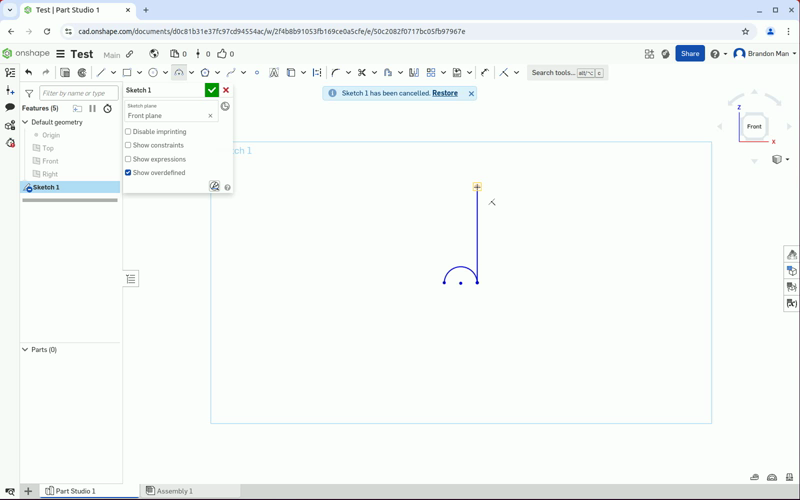
mouse_move(444, 186)
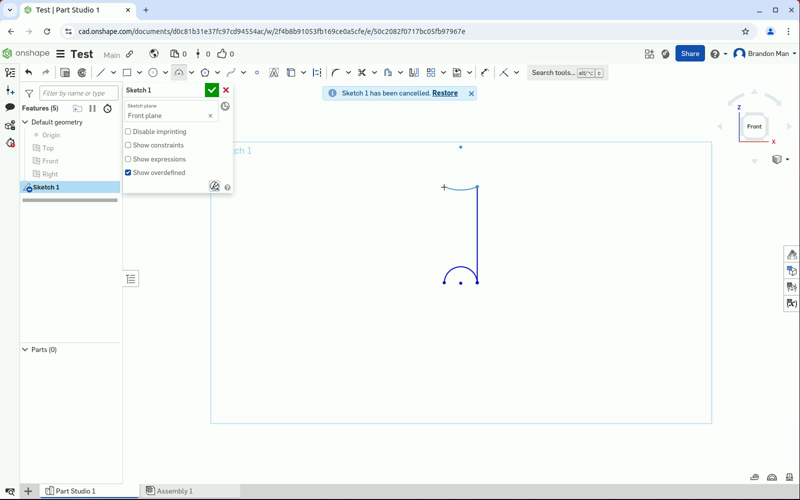
click(444, 186)
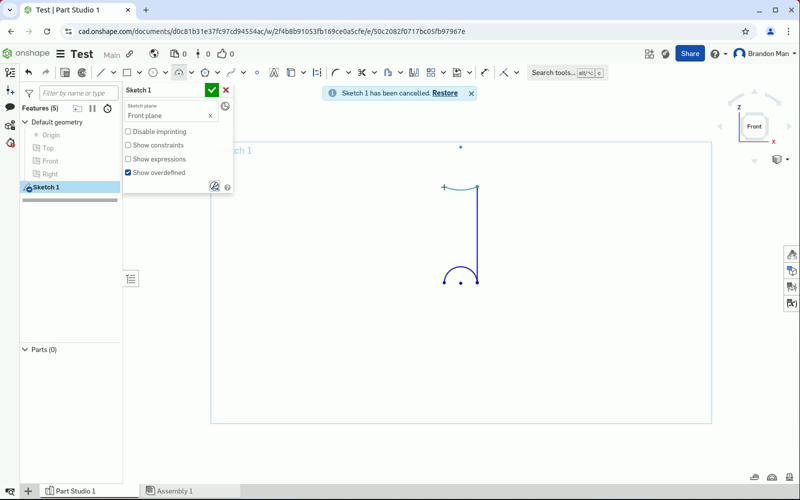
mouse_move(460, 202)
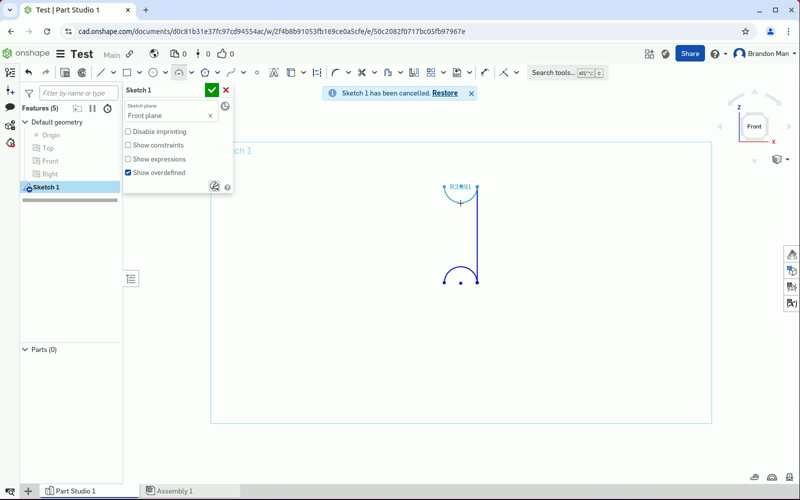
click(460, 202)
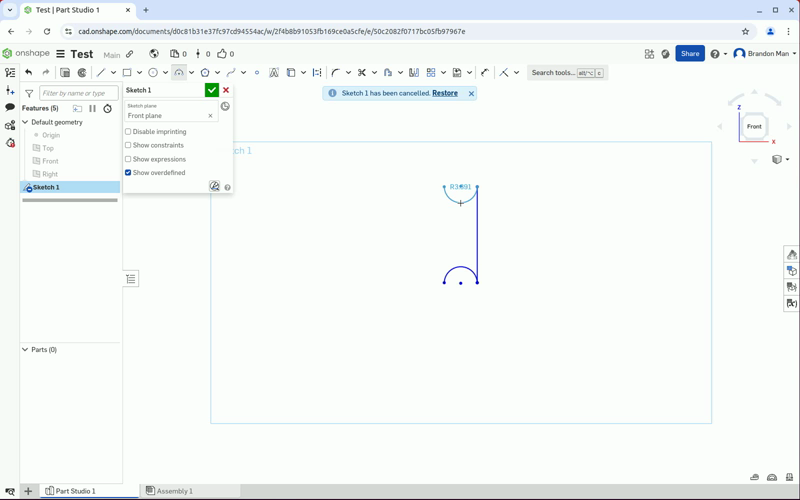
key_up(shift)
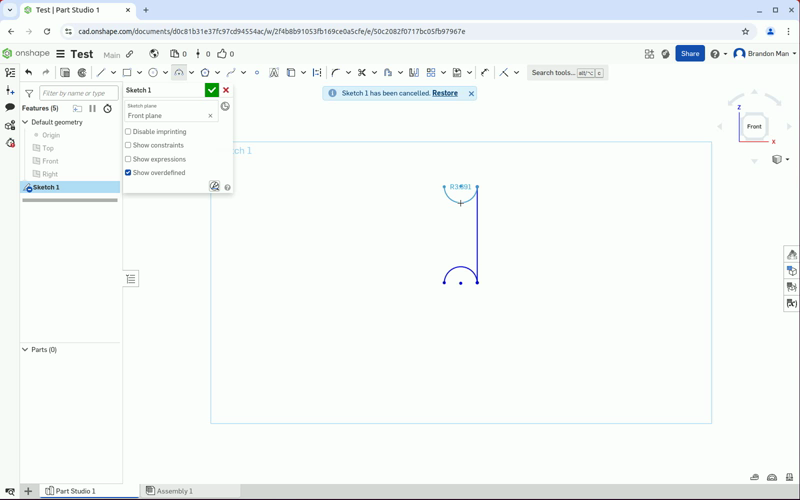
key(esc)
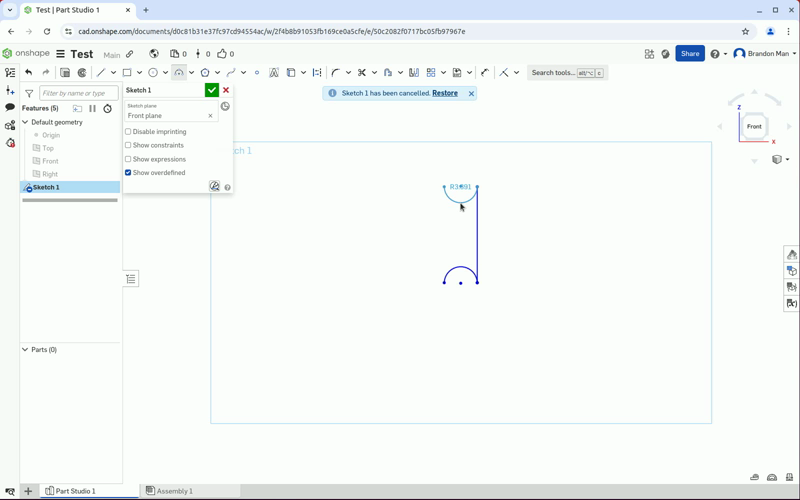
key(l)
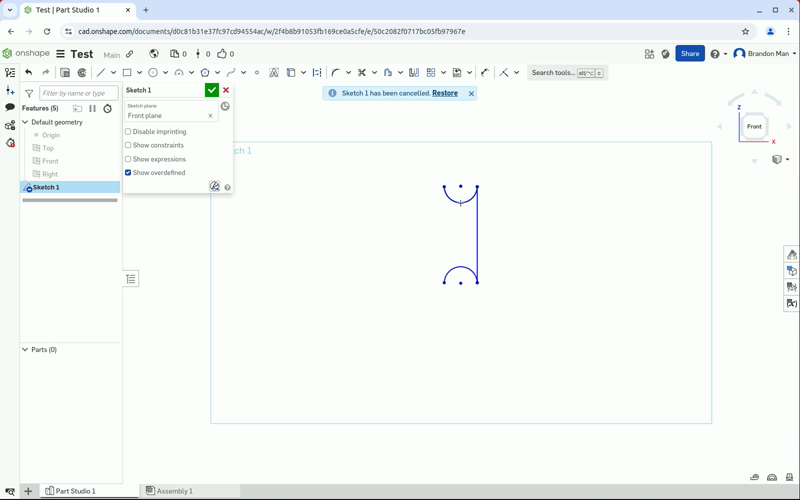
mouse_move(444, 186)
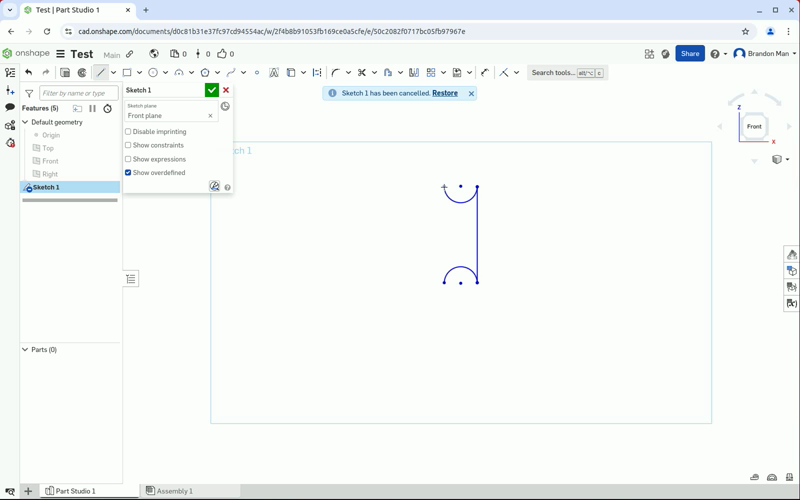
click(444, 186)
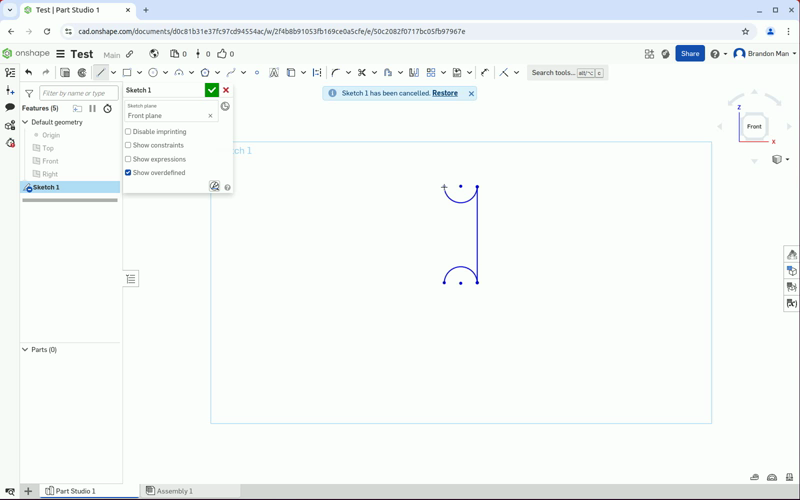
key_down(shift)
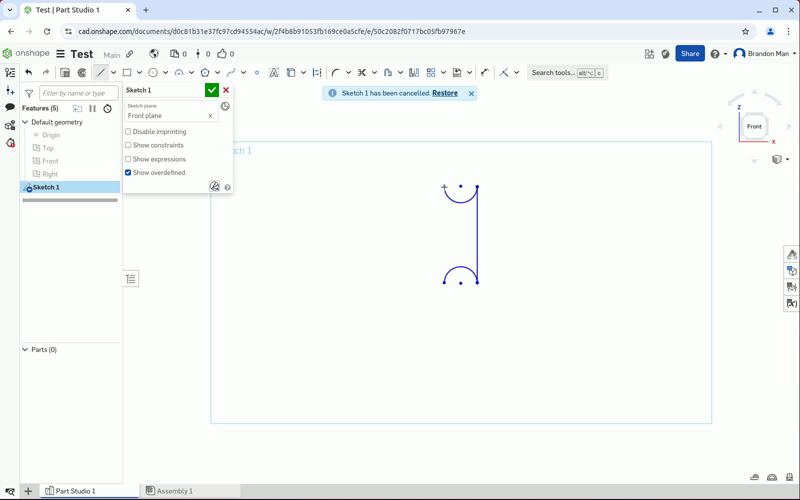
mouse_move(444, 282)
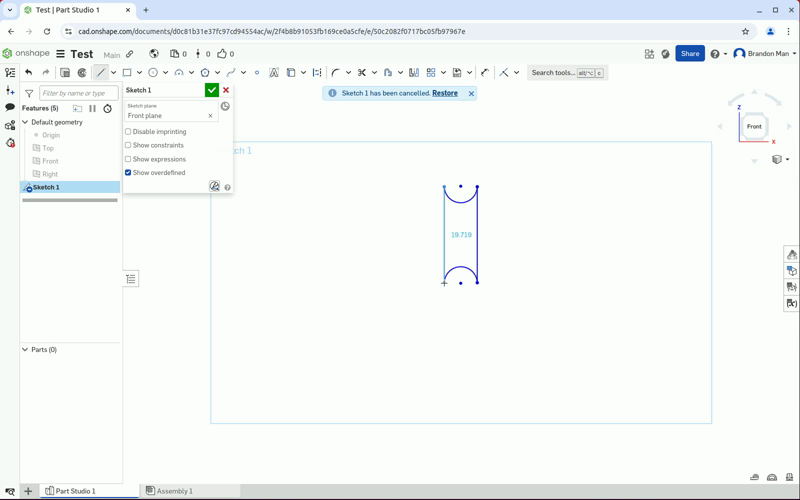
key_up(shift)
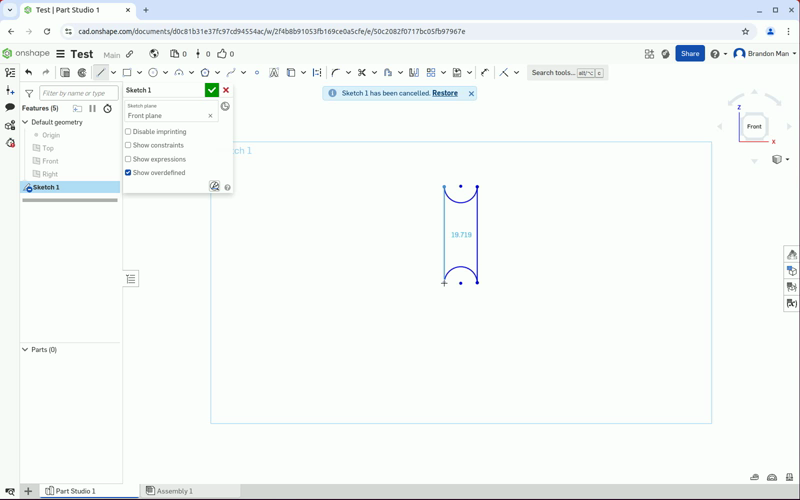
click(444, 282)
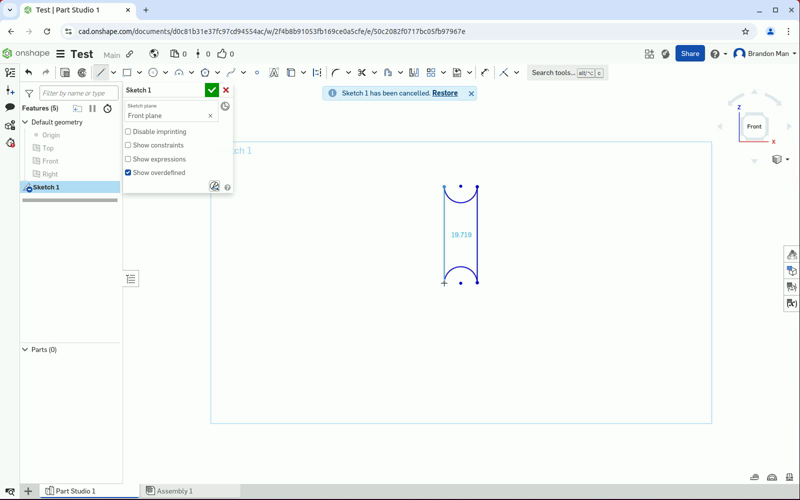
key(esc)
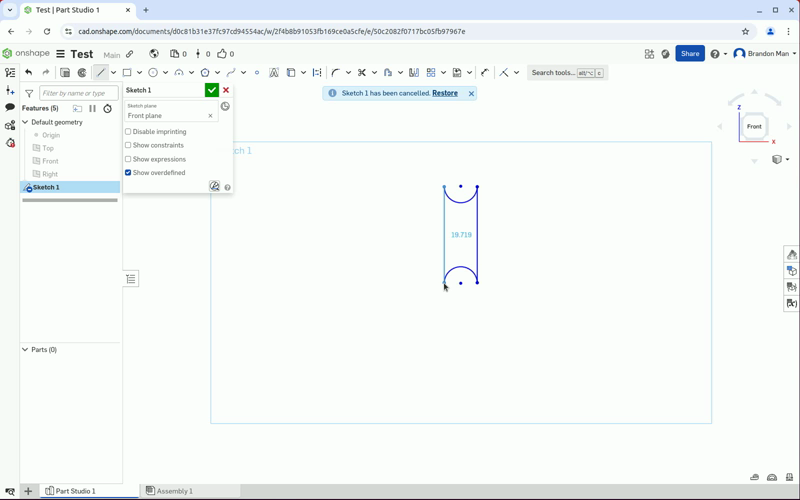
mouse_move(456, 224)
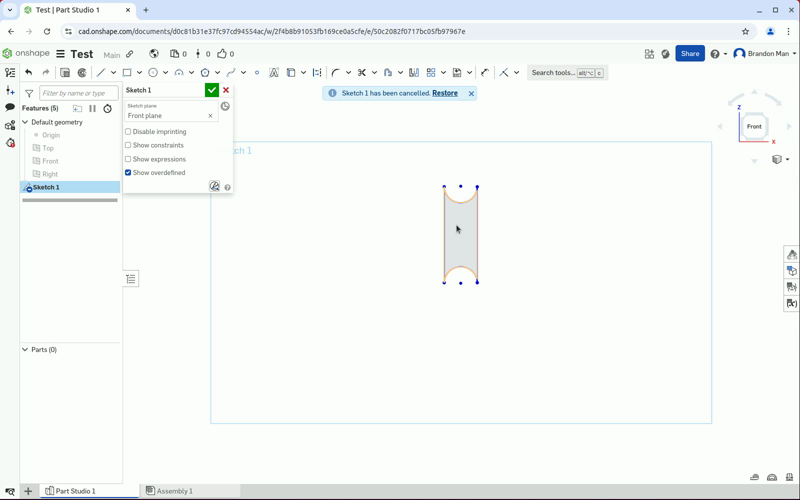
scroll(6)
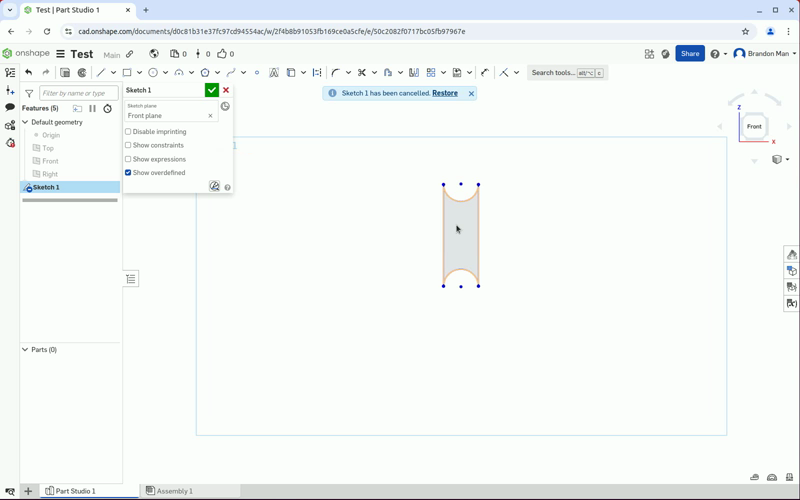
scroll(6)
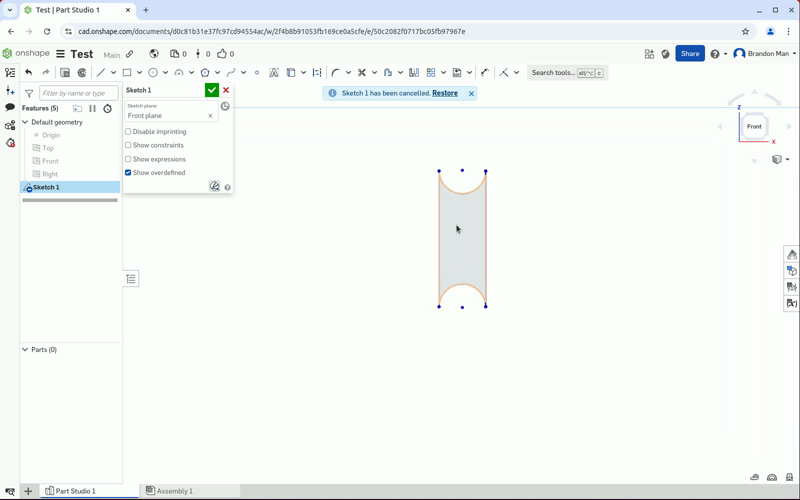
scroll(6)
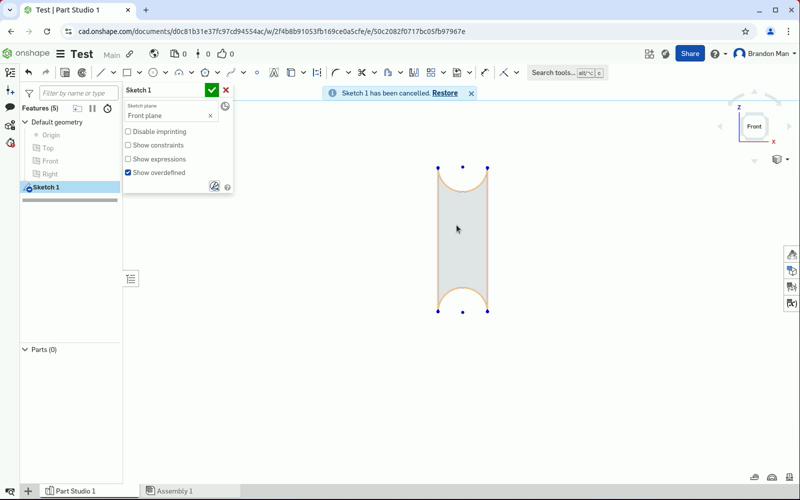
scroll(6)
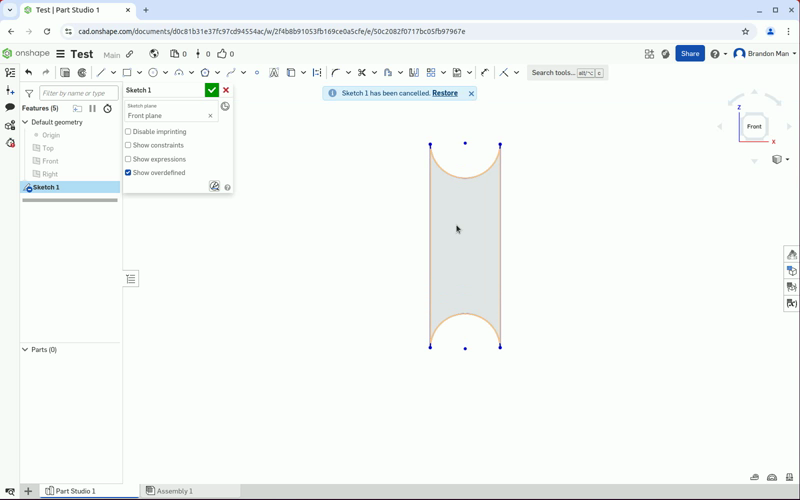
scroll(6)
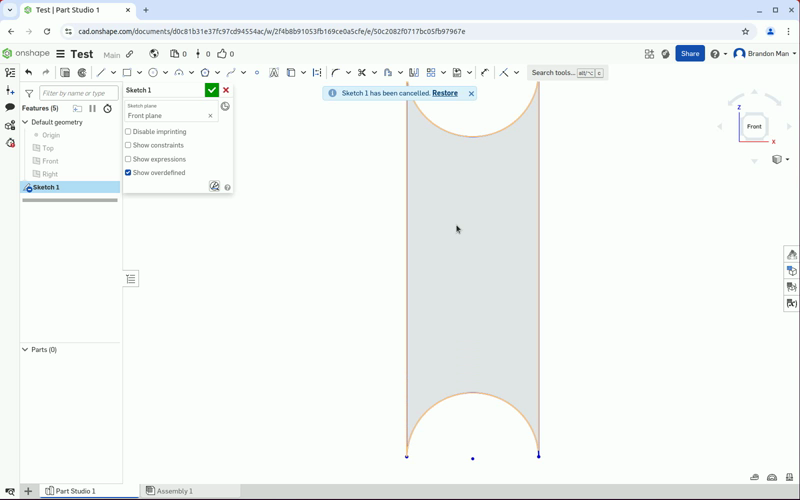
scroll(6)
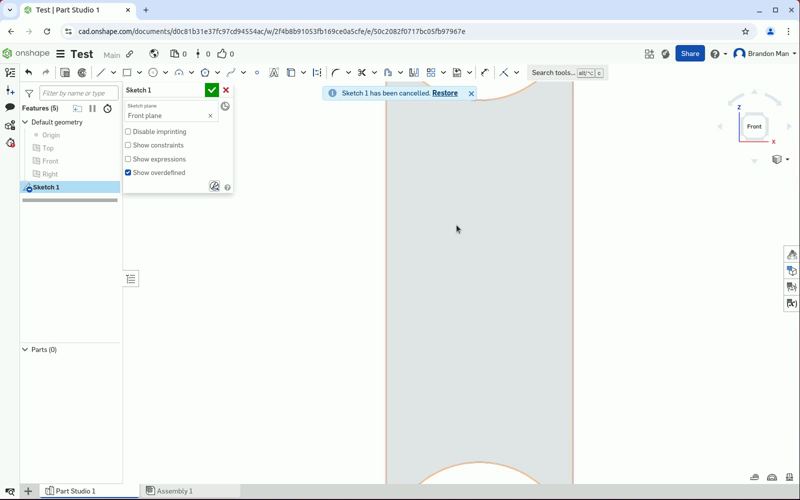
scroll(6)
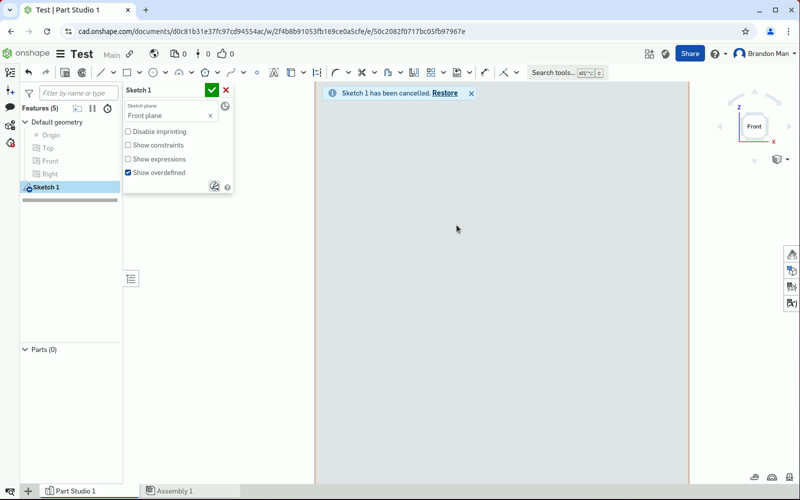
click(456, 224)
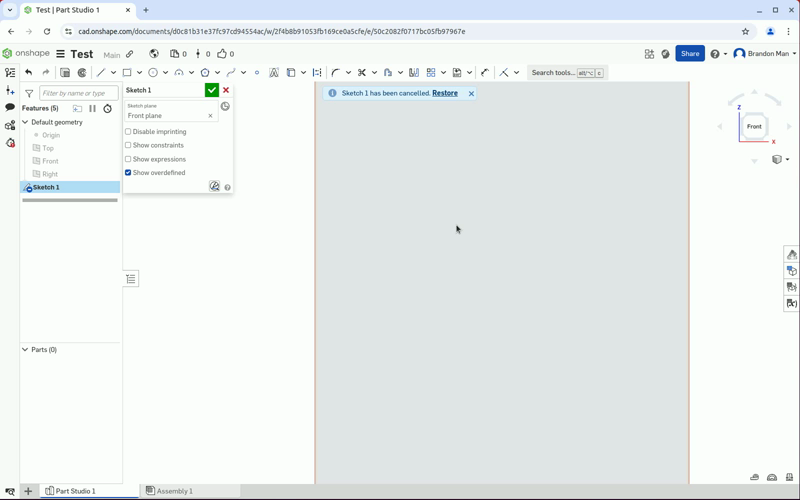
scroll(-6)
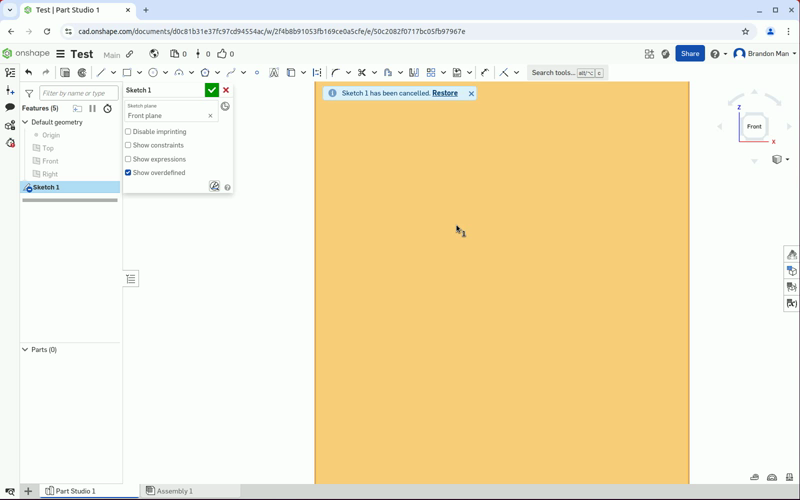
scroll(-6)
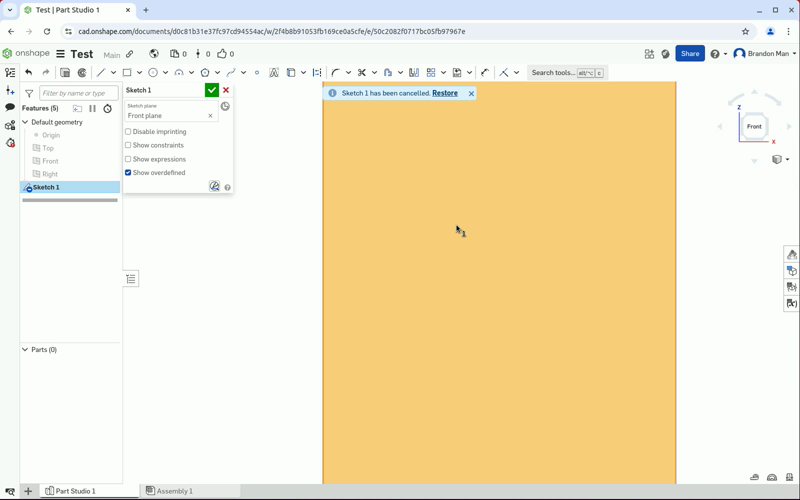
scroll(-6)
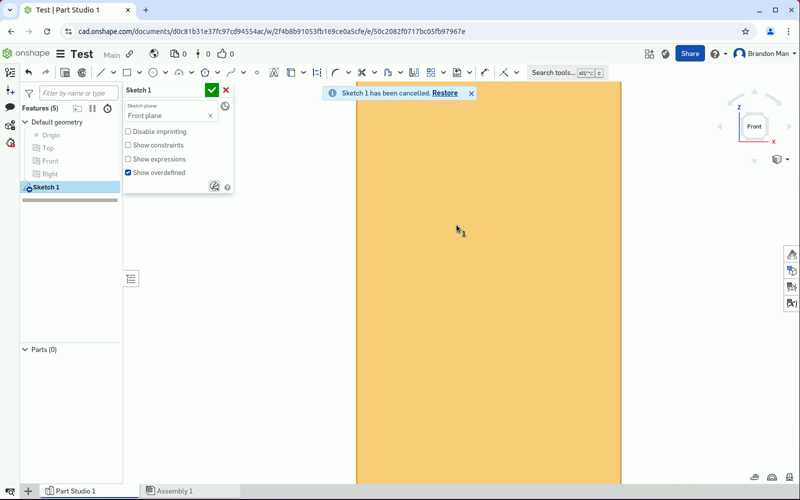
scroll(-6)
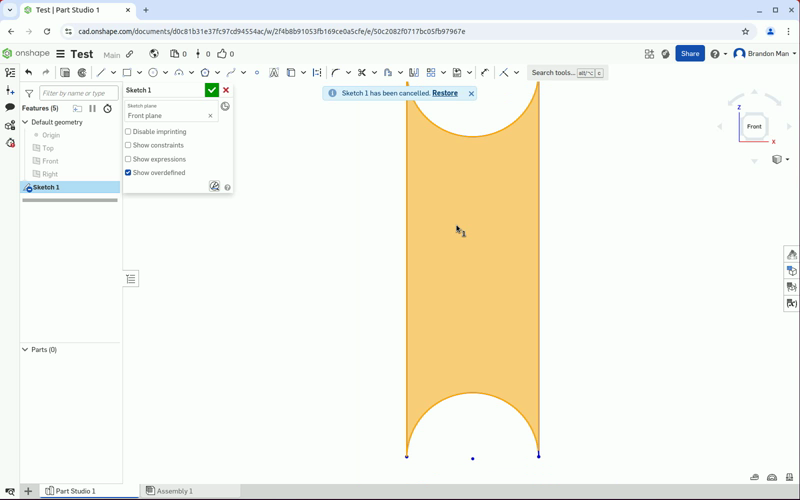
scroll(-6)
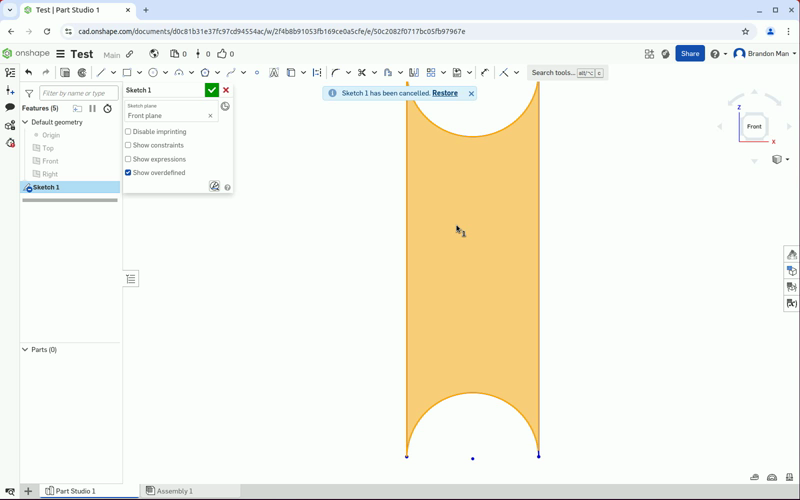
scroll(-6)
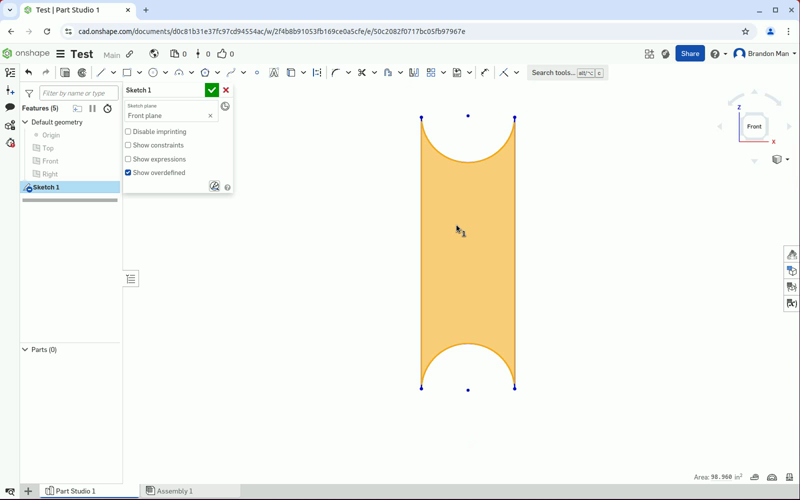
scroll(-6)
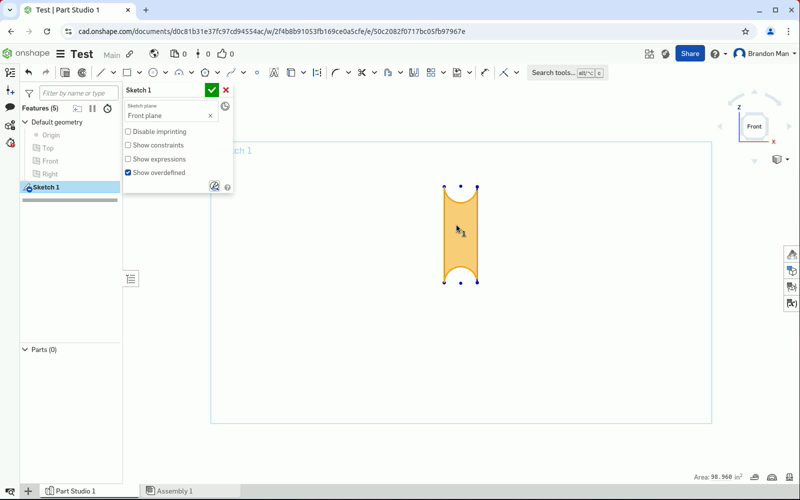
mouse_move(73, 352)
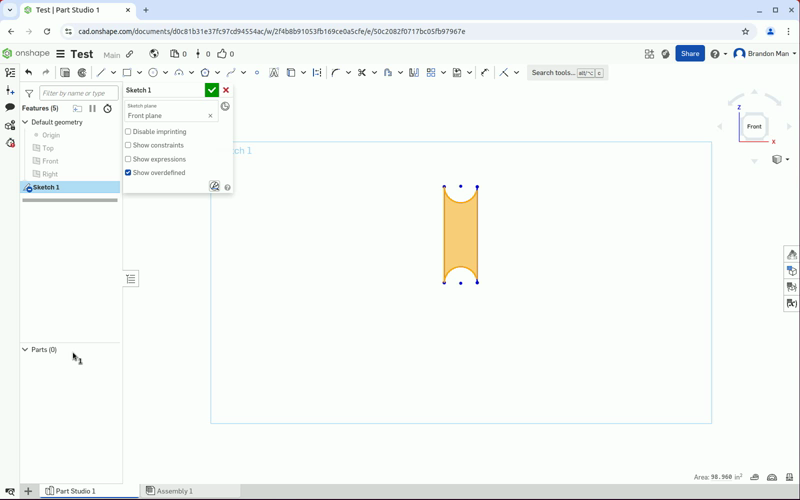
key(shift+y)
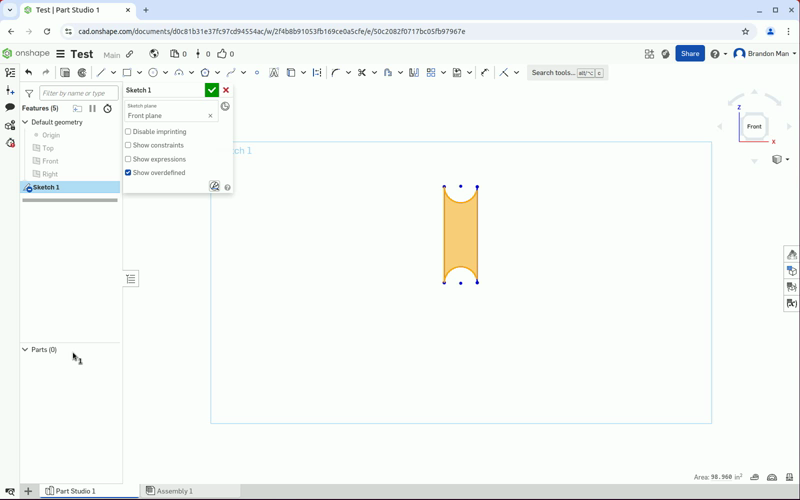
key(shift+e)
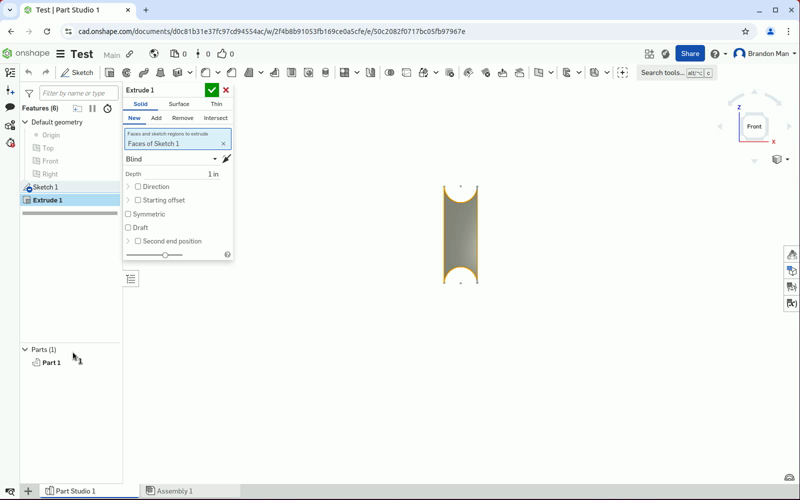
mouse_move(143, 106)
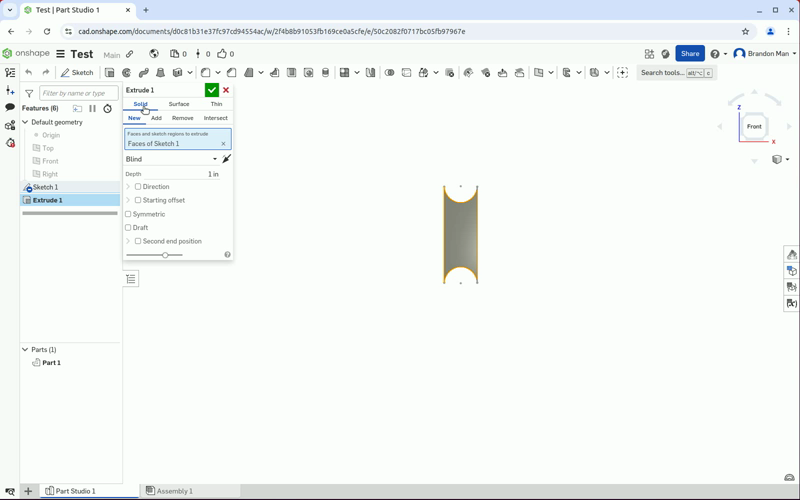
click(143, 106)
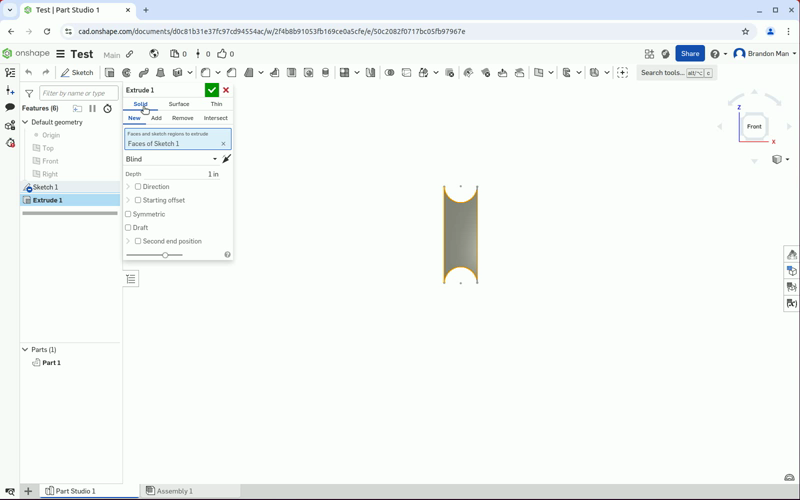
mouse_move(137, 120)
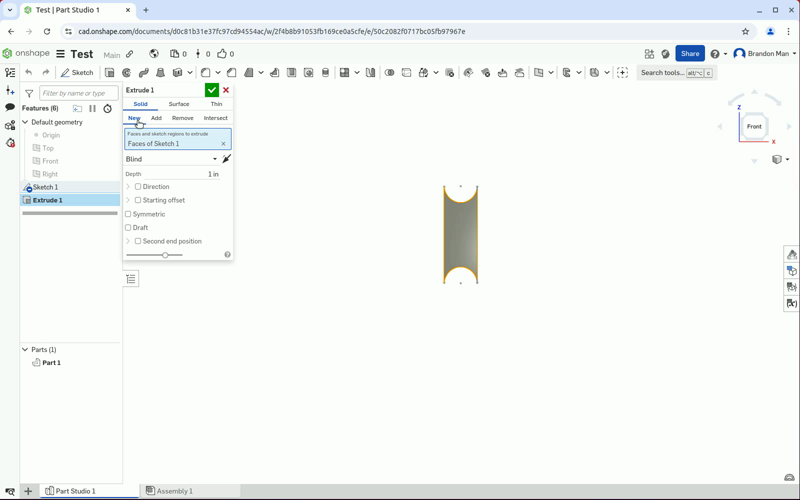
click(137, 120)
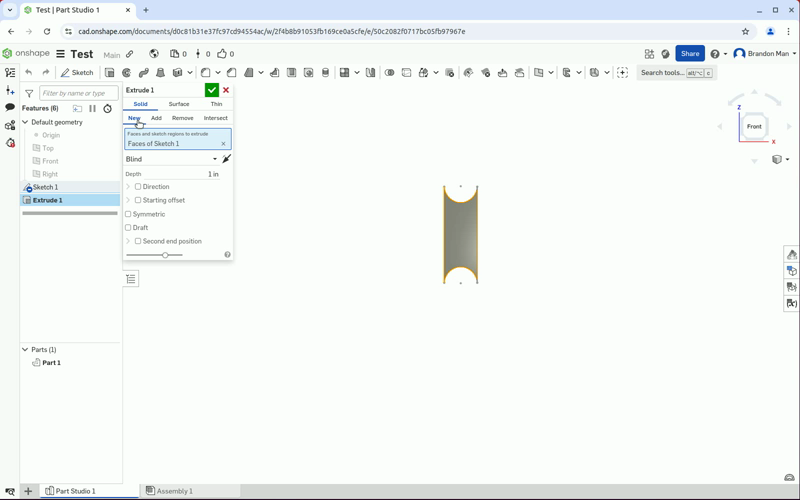
key(tab, 4)
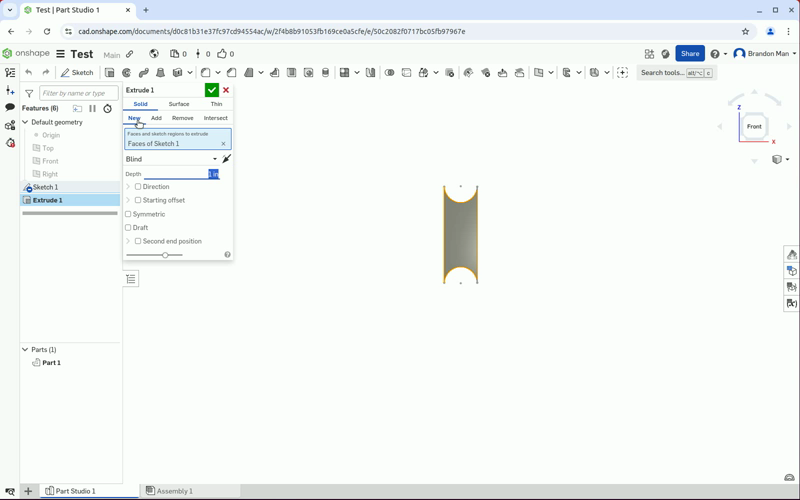
text(3.37)
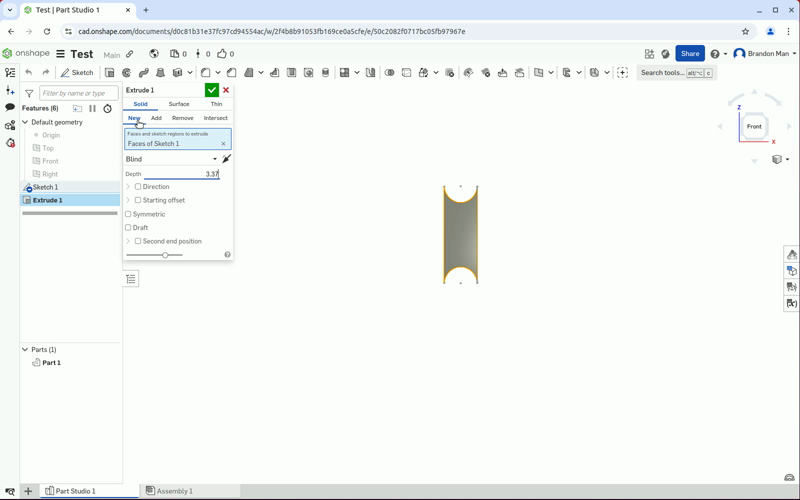
key(tab, 3)
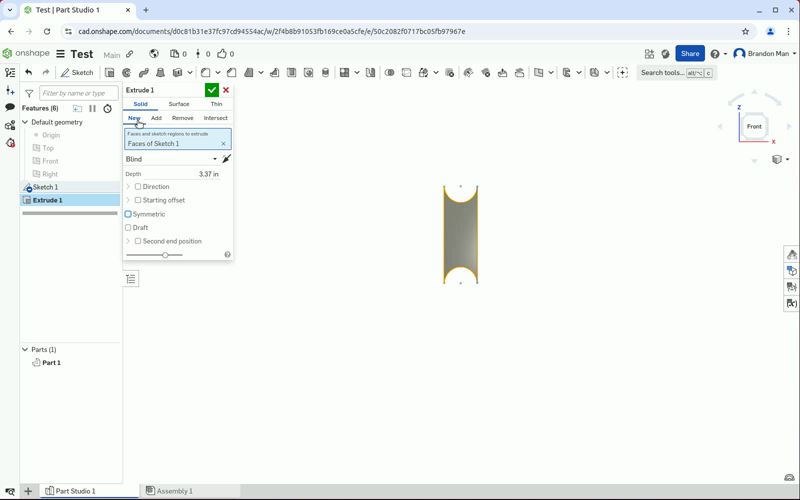
key(space)
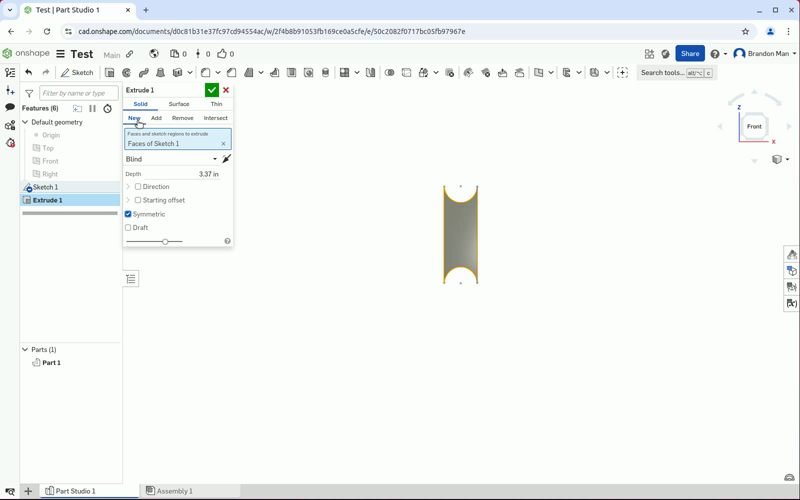
key(enter)
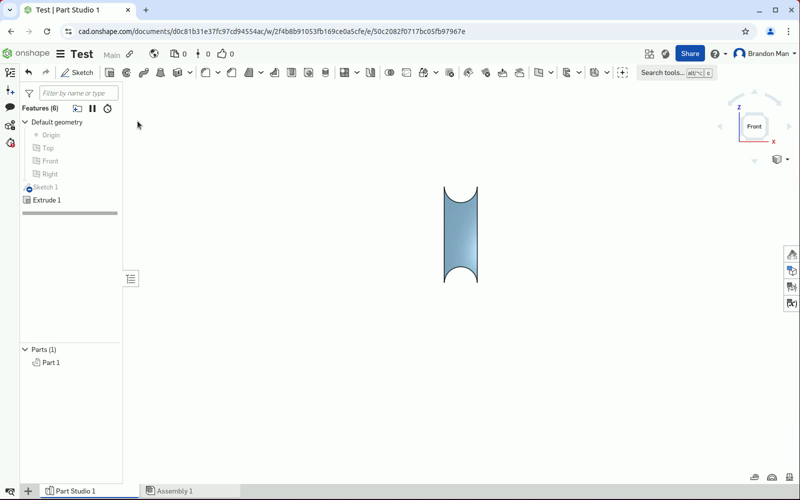
key(shift+h)
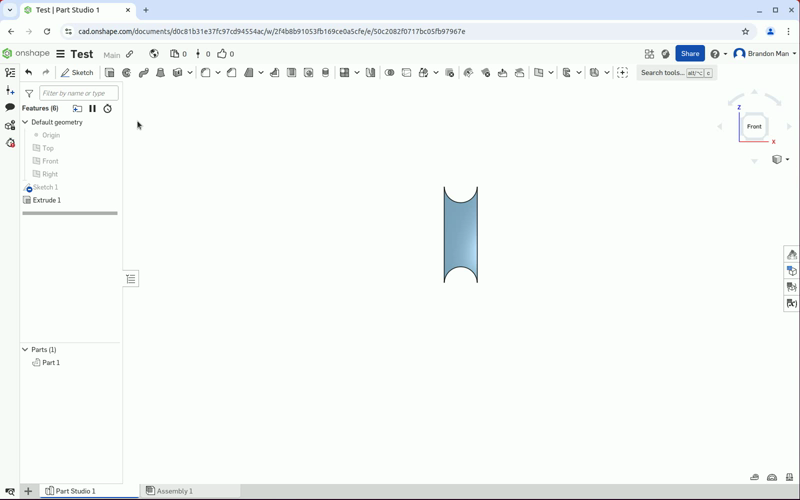
key(shift+h)
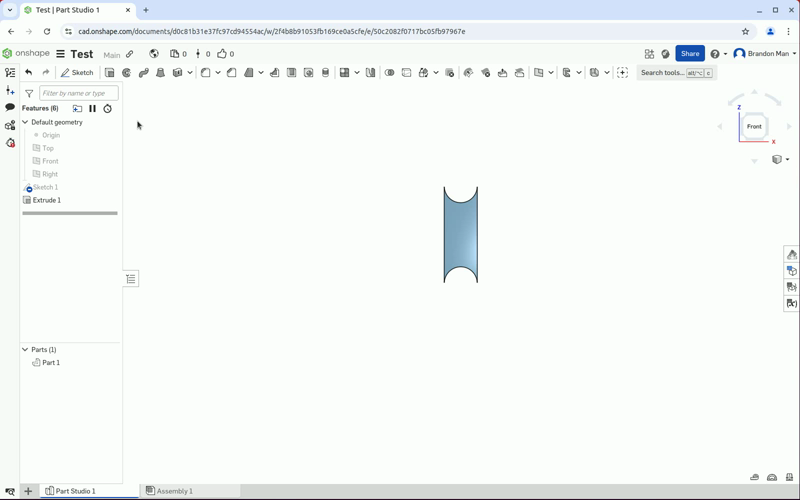
mouse_move(73, 189)
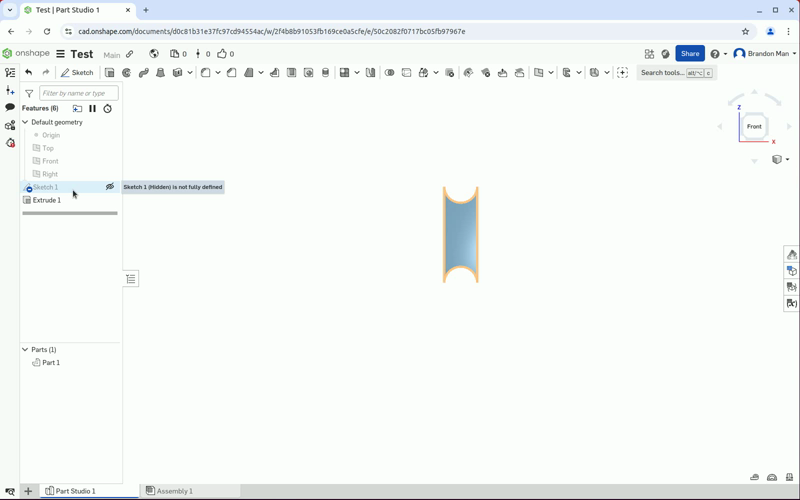
click(73, 189)
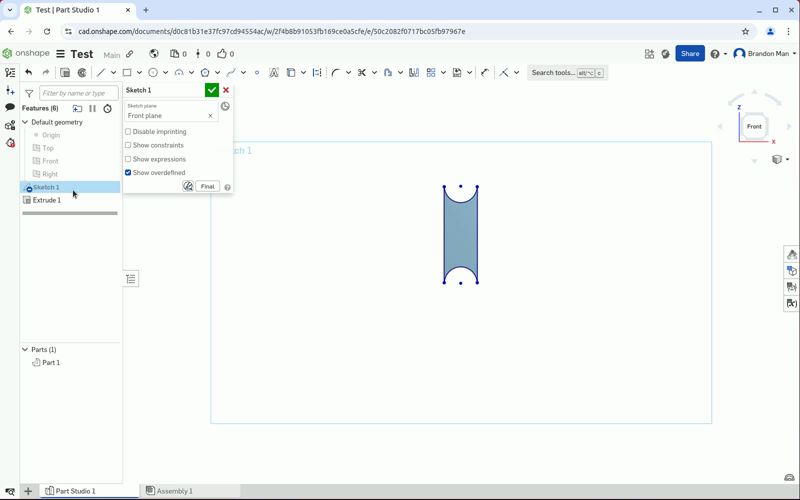
mouse_move(229, 92)
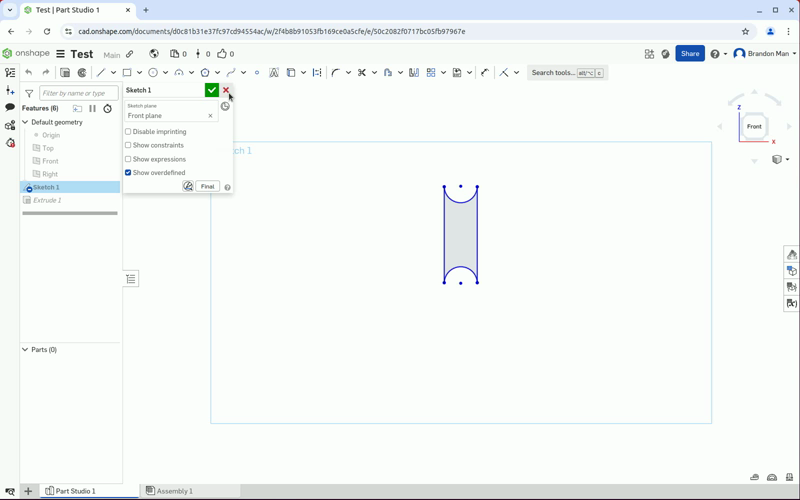
click(229, 92)
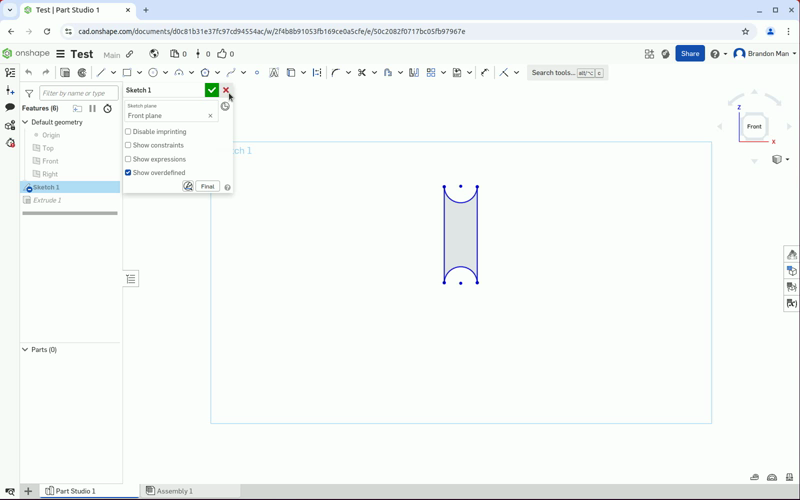
key(shift+s)
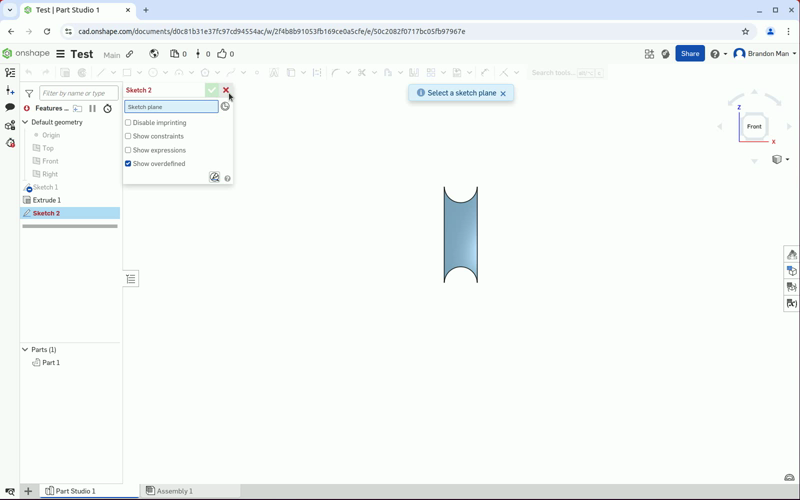
mouse_move(73, 163)
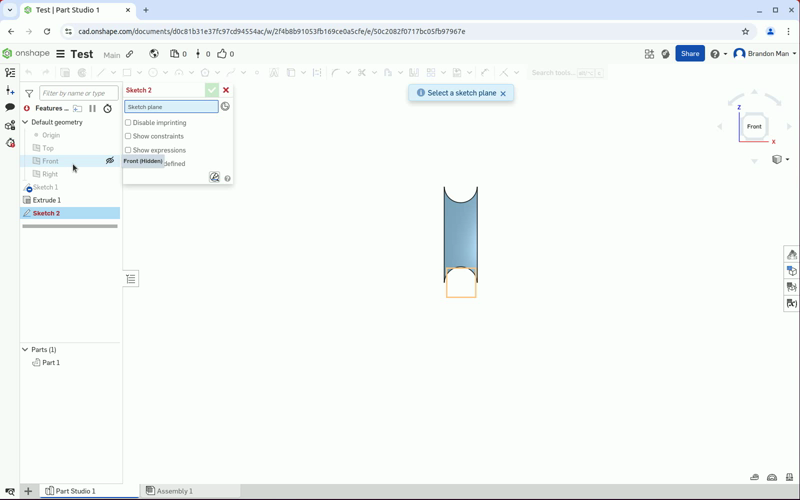
click(73, 163)
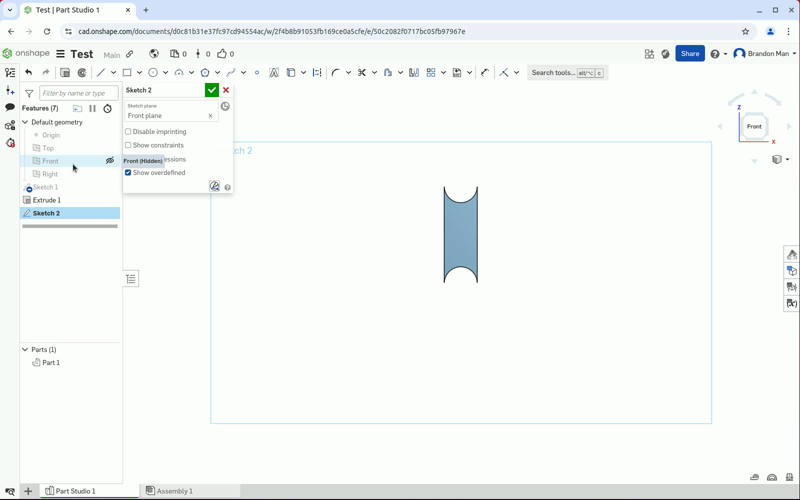
mouse_move(73, 352)
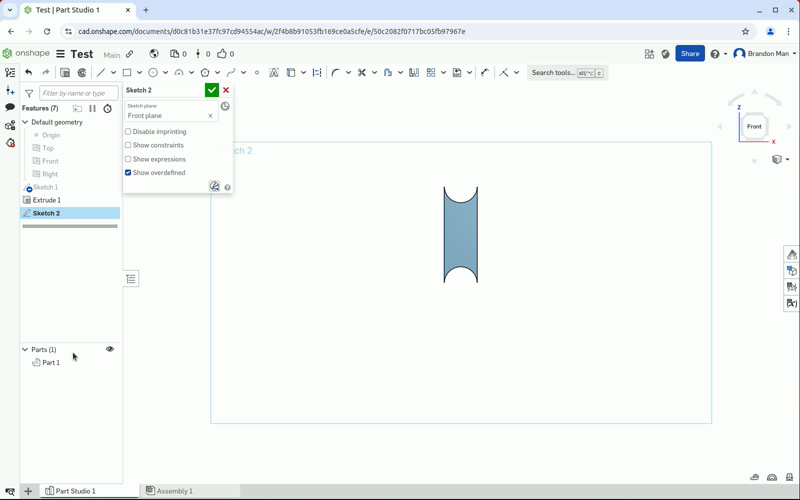
key(y)
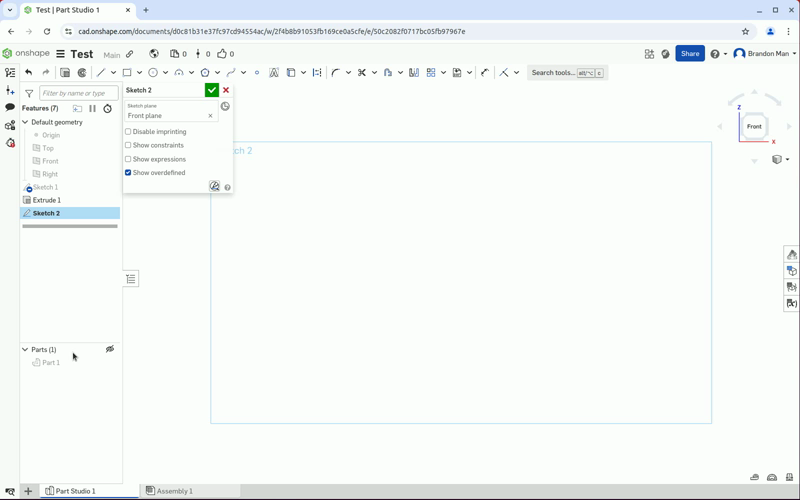
key(c)
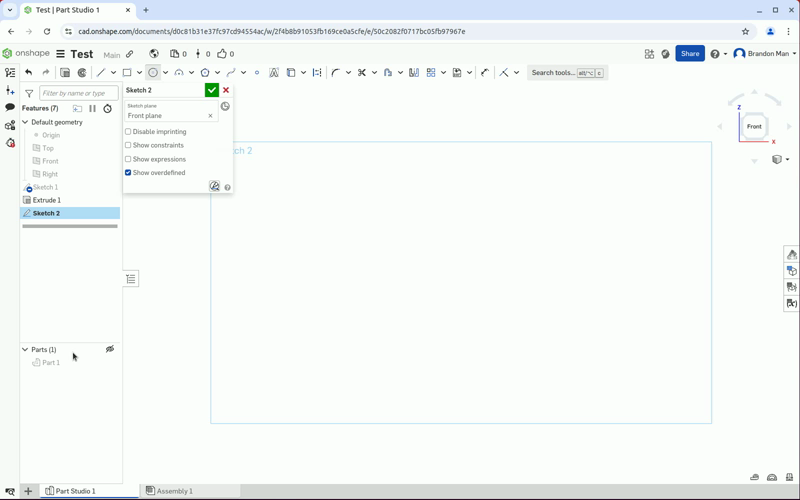
key_down(shift)
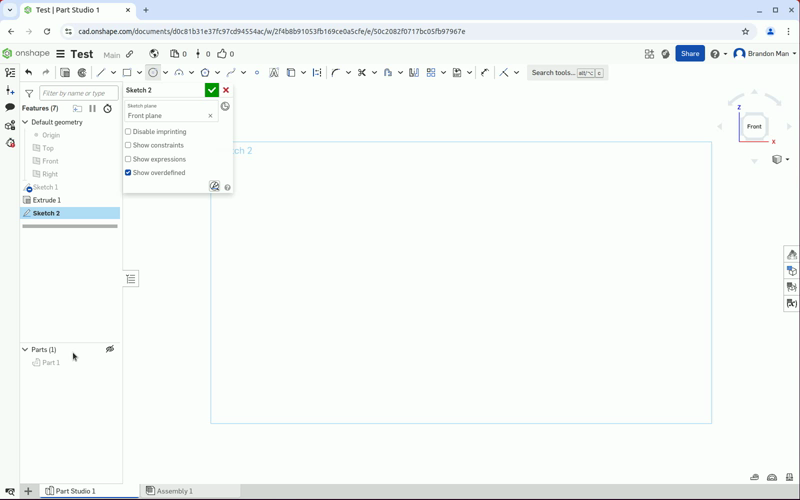
mouse_move(460, 186)
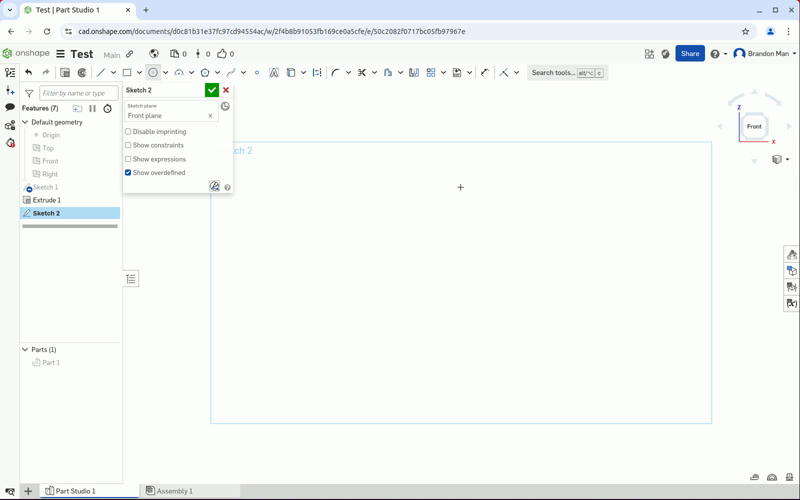
click(460, 186)
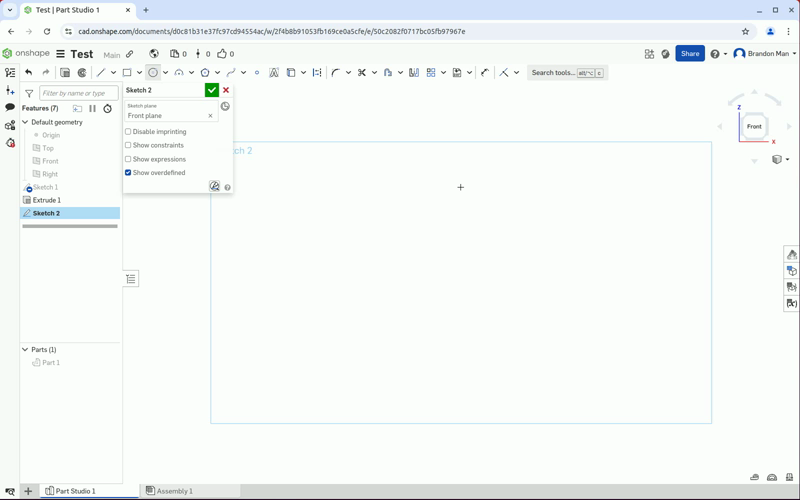
key_up(shift)
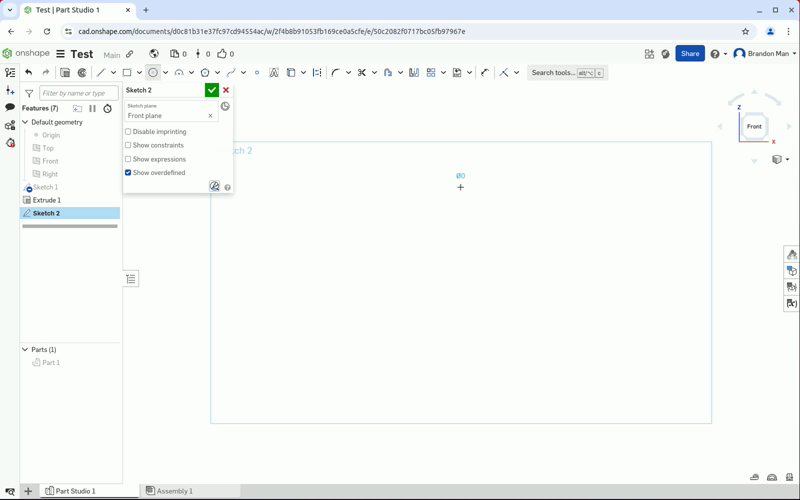
mouse_move(477, 186)
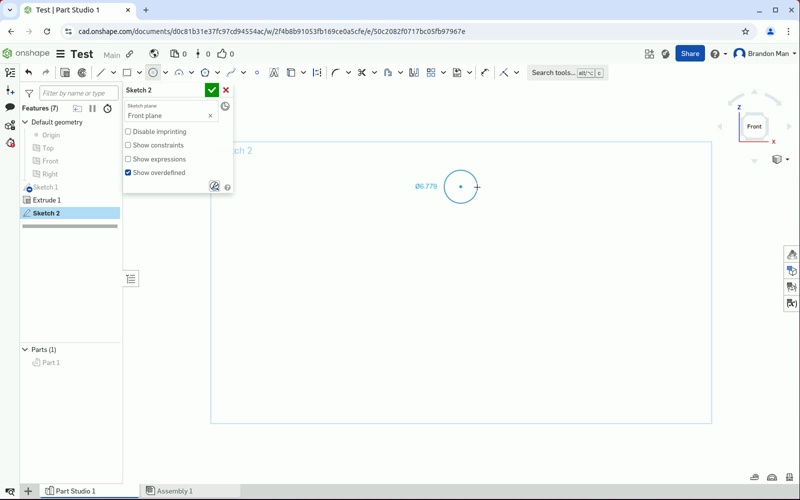
click(477, 186)
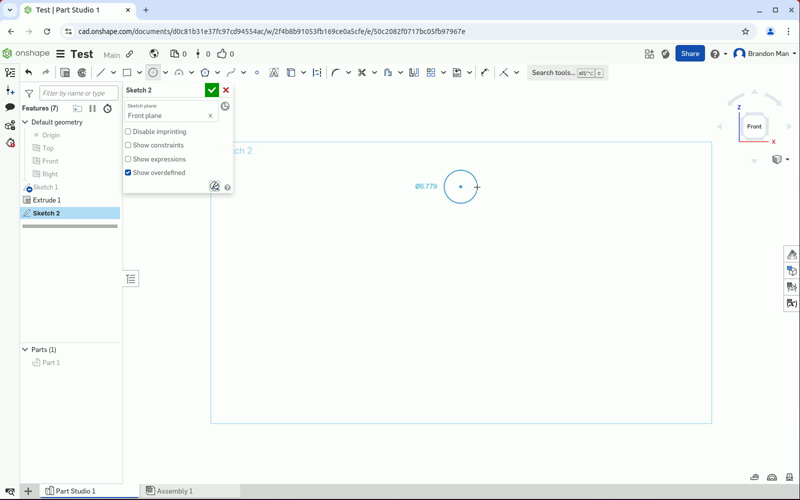
key(esc)
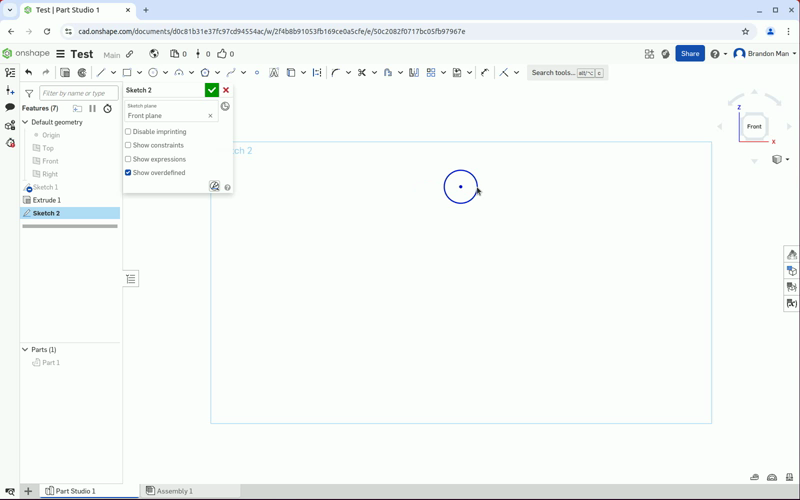
key(c)
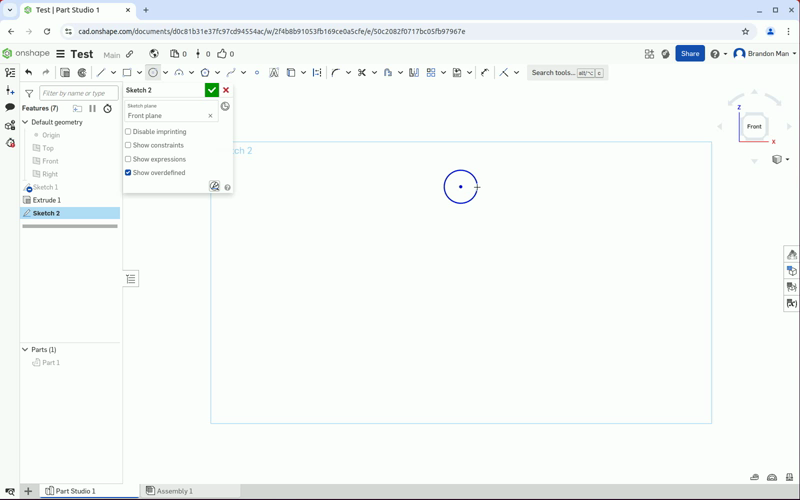
key_down(shift)
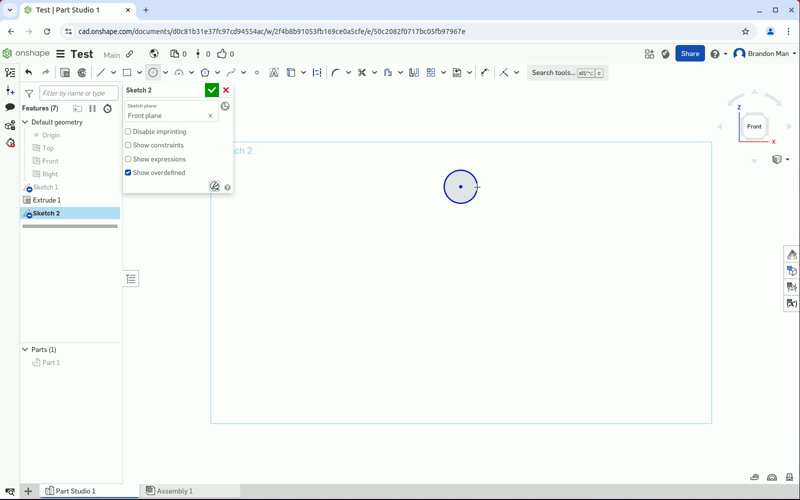
mouse_move(460, 186)
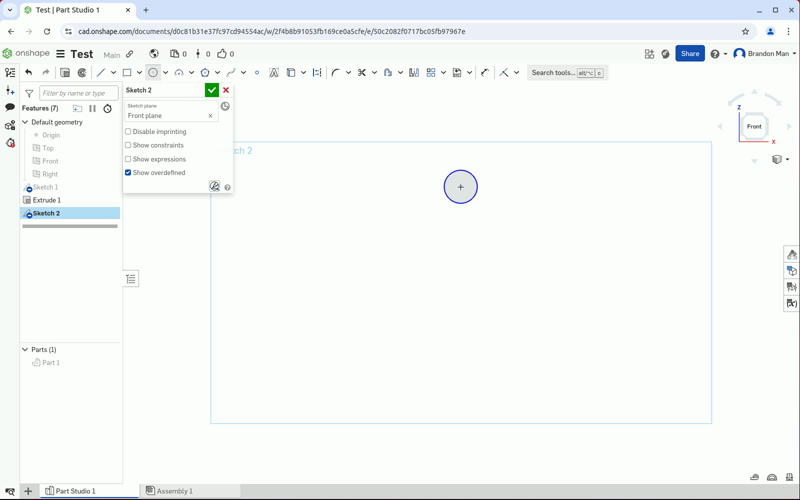
click(460, 186)
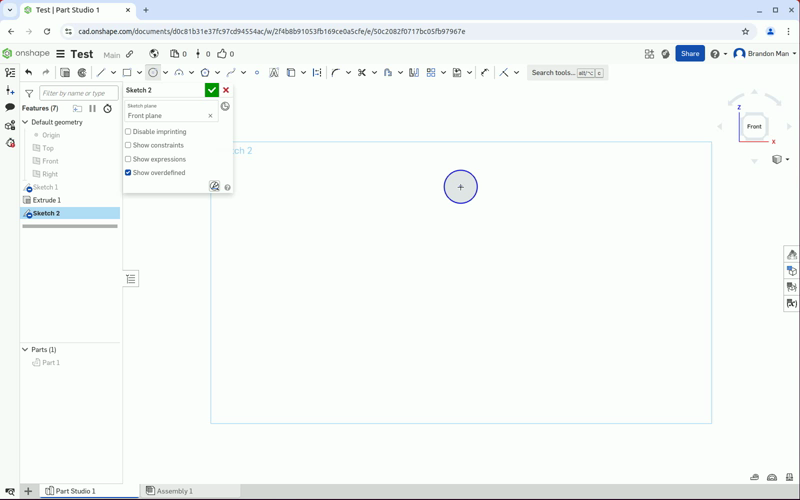
key_up(shift)
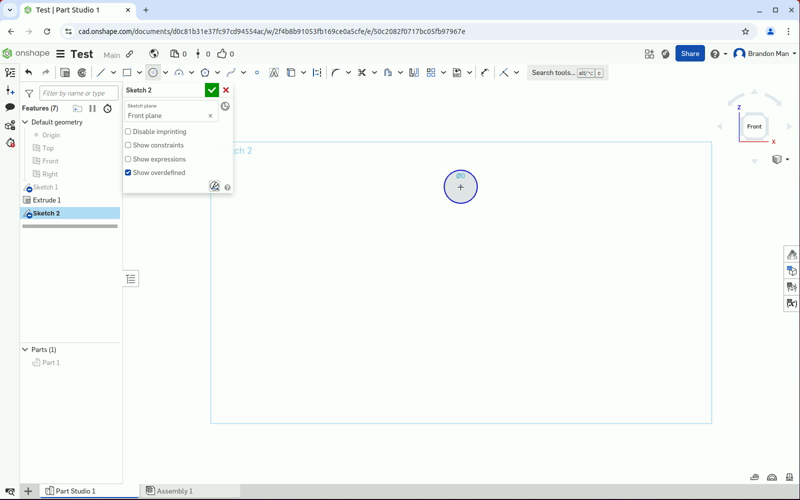
mouse_move(468, 186)
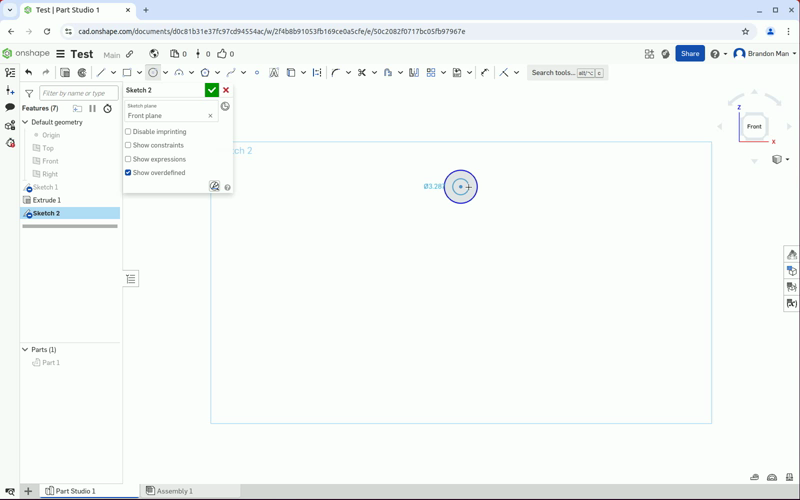
click(468, 186)
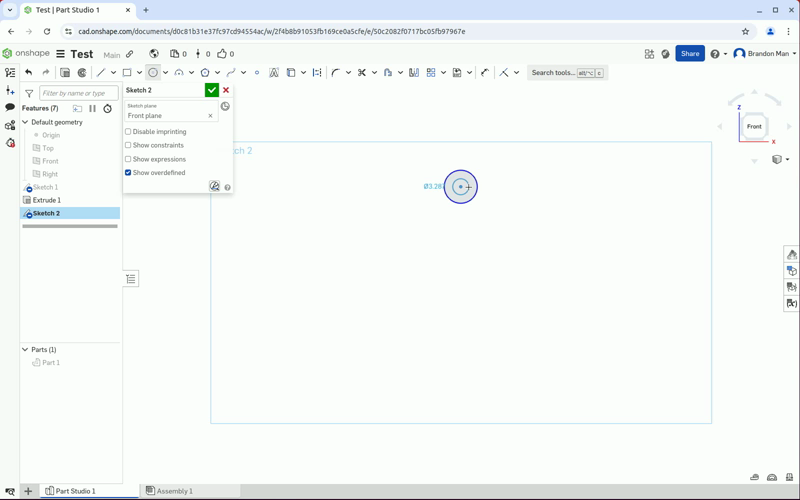
key(esc)
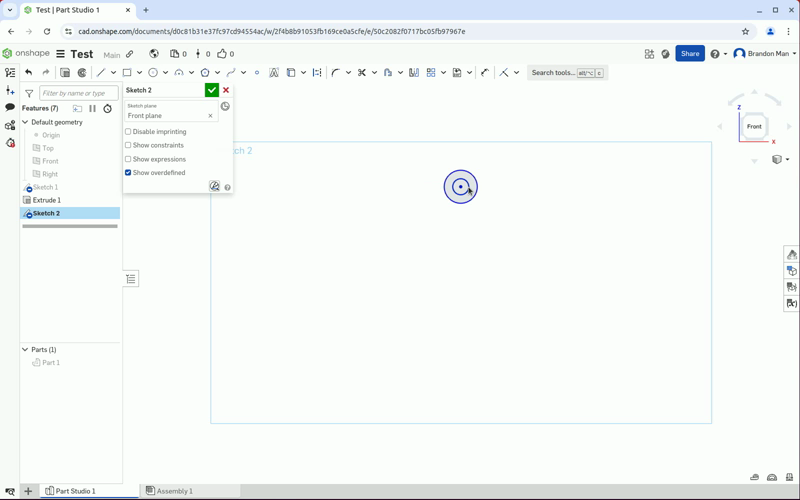
mouse_move(450, 186)
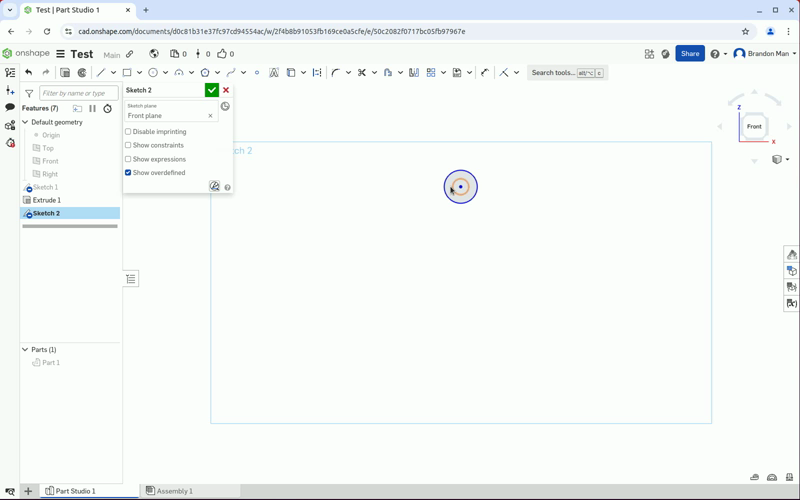
scroll(6)
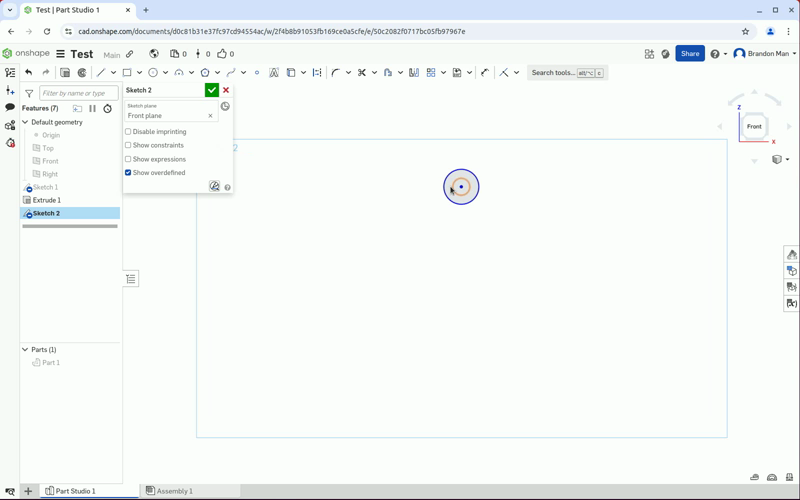
scroll(6)
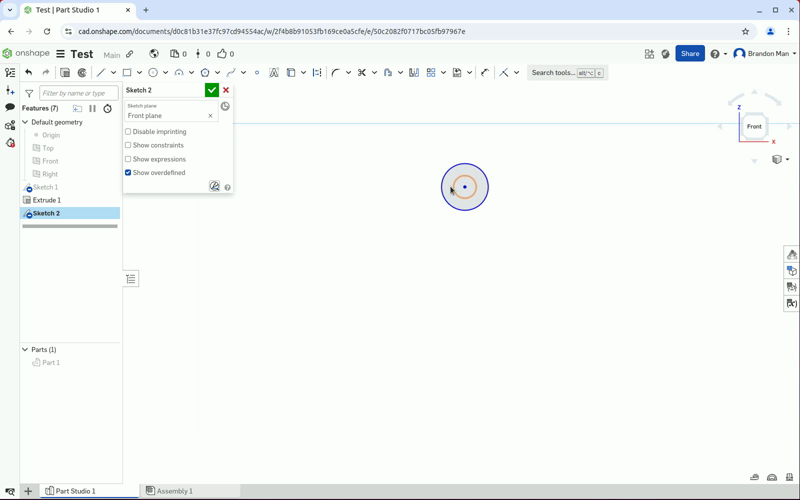
scroll(6)
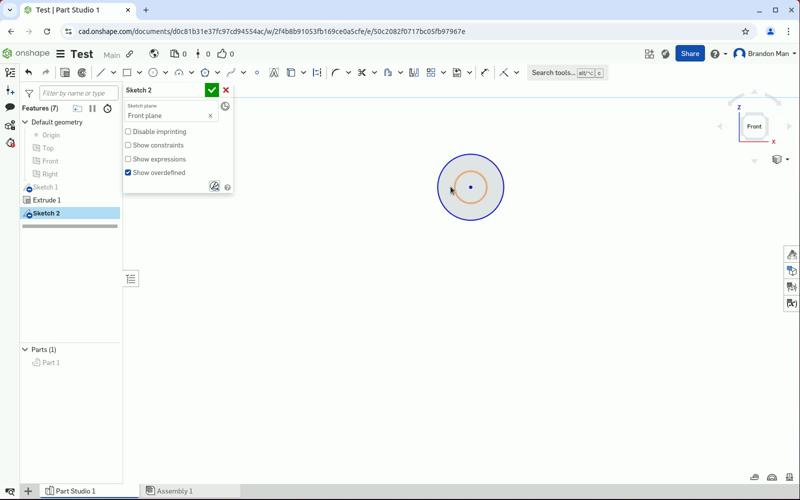
scroll(6)
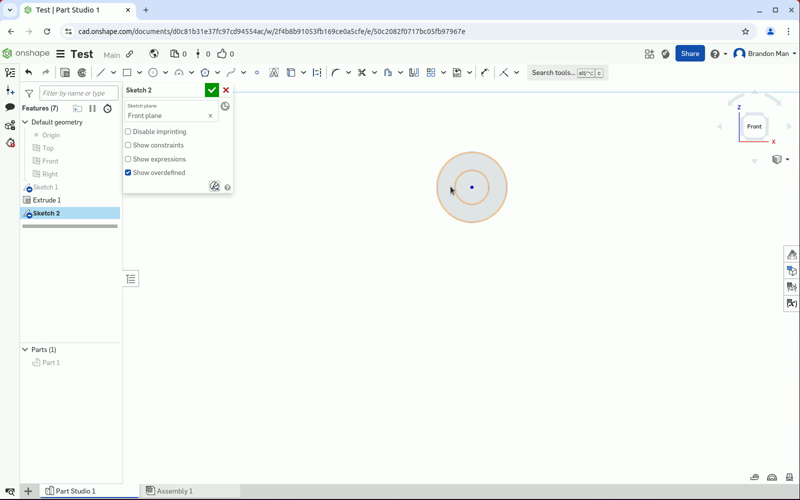
scroll(6)
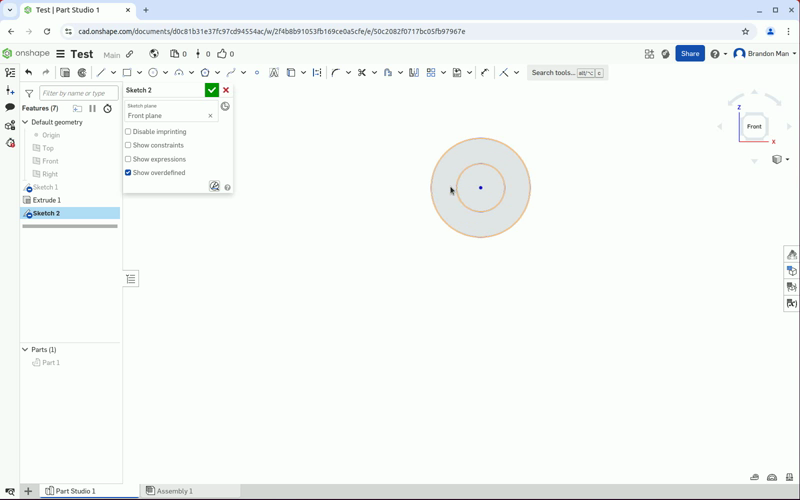
scroll(6)
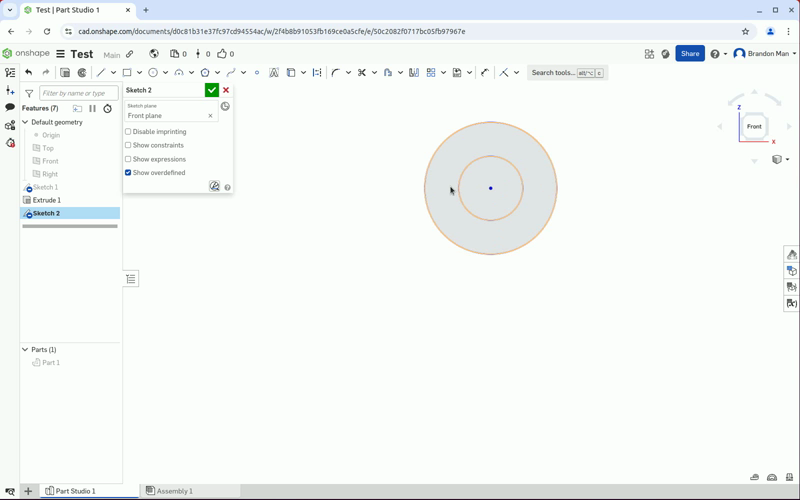
scroll(6)
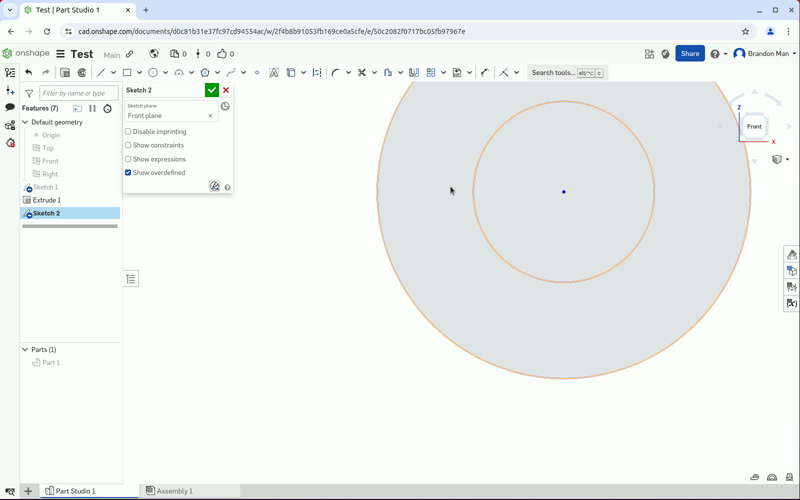
click(450, 186)
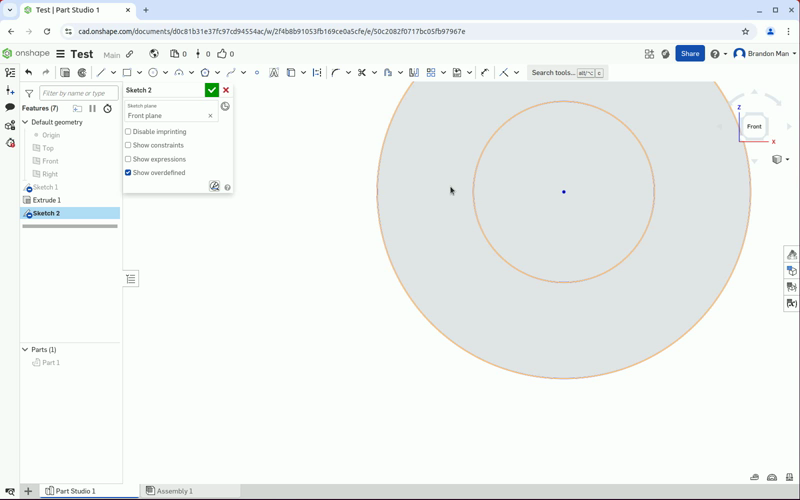
scroll(-6)
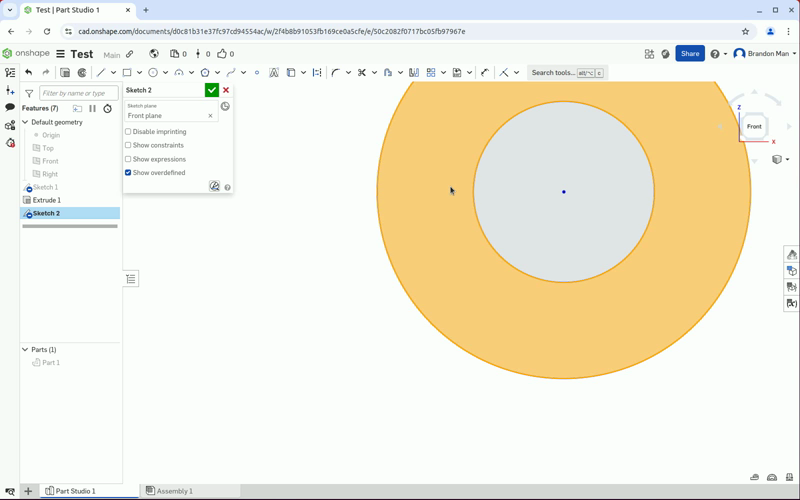
scroll(-6)
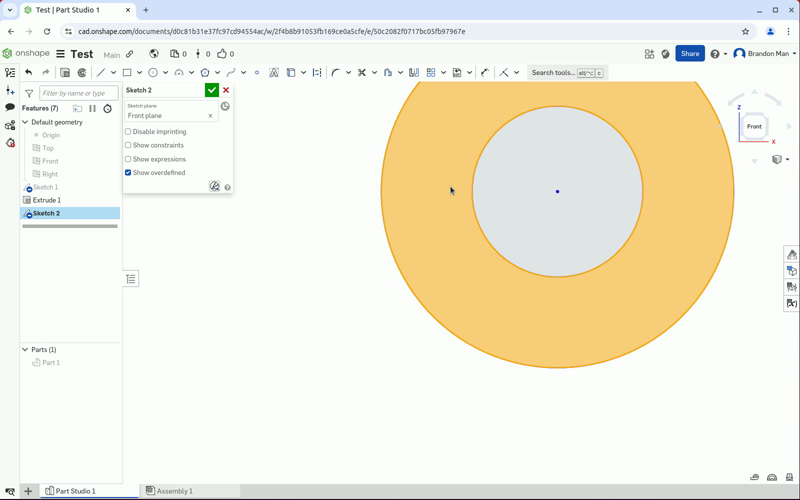
scroll(-6)
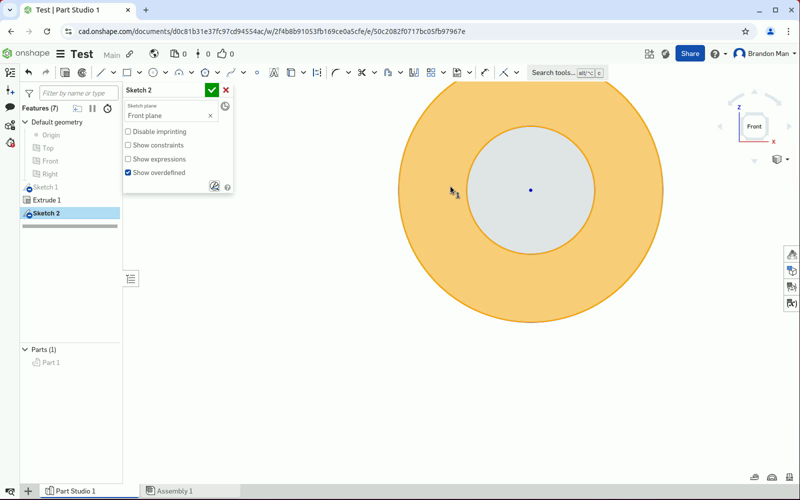
scroll(-6)
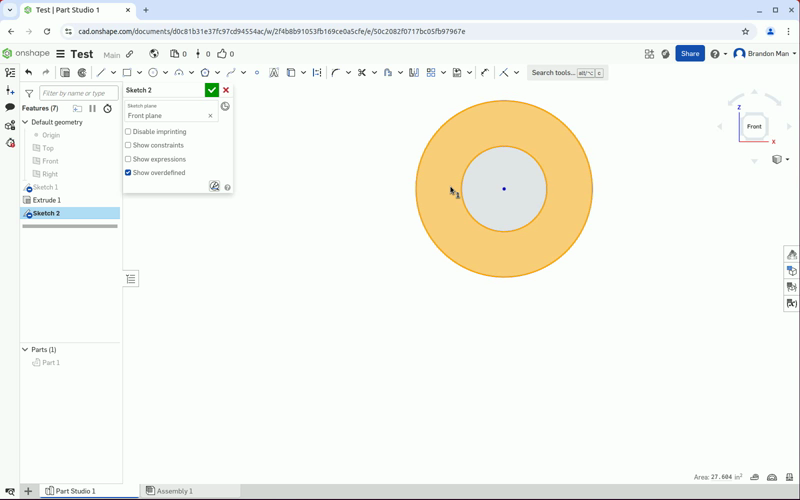
scroll(-6)
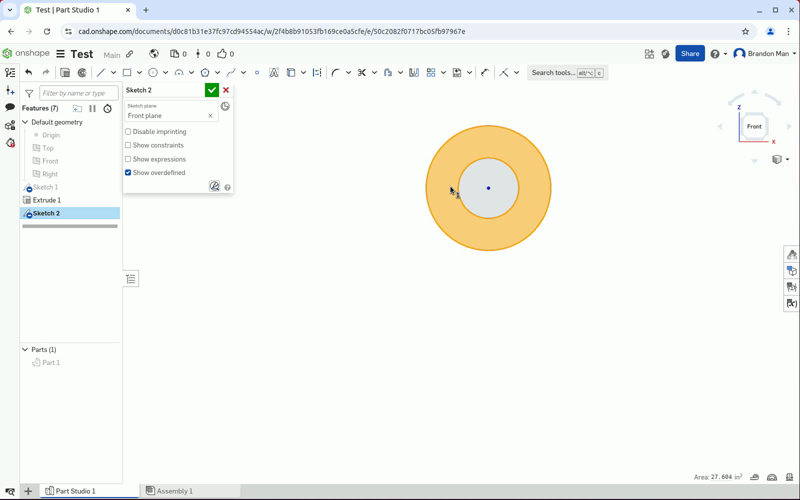
scroll(-6)
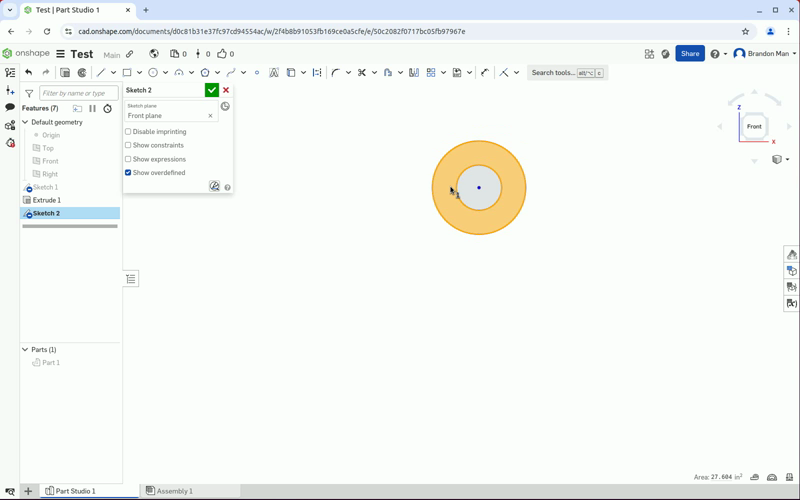
scroll(-6)
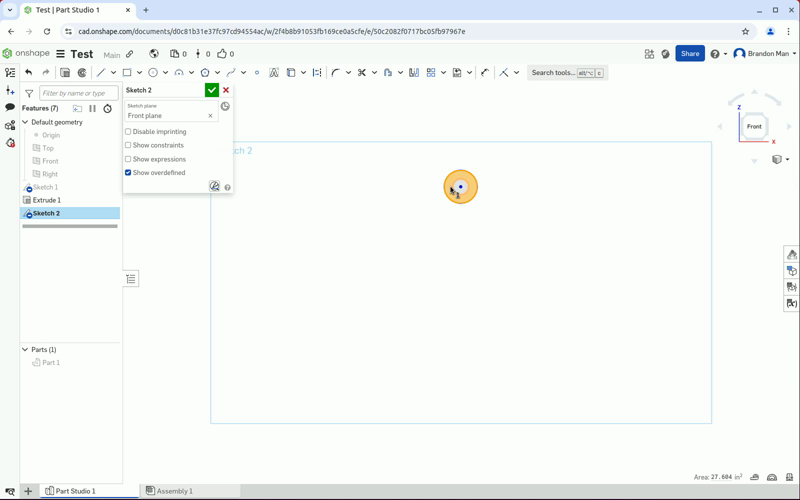
mouse_move(73, 352)
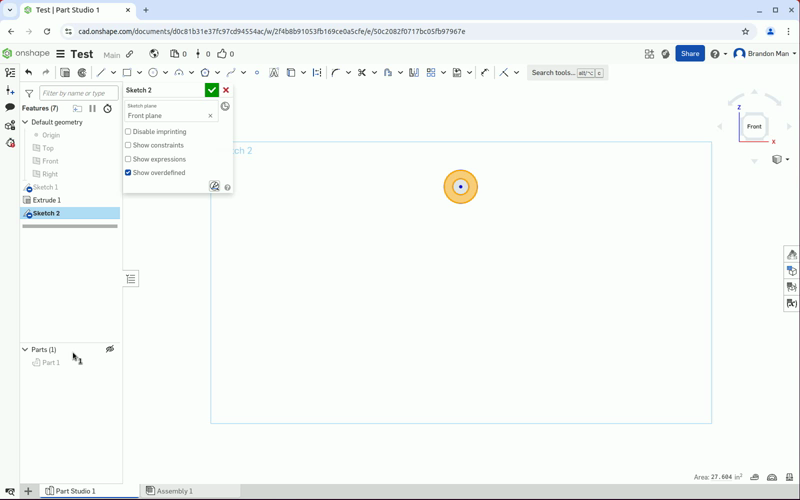
key(shift+y)
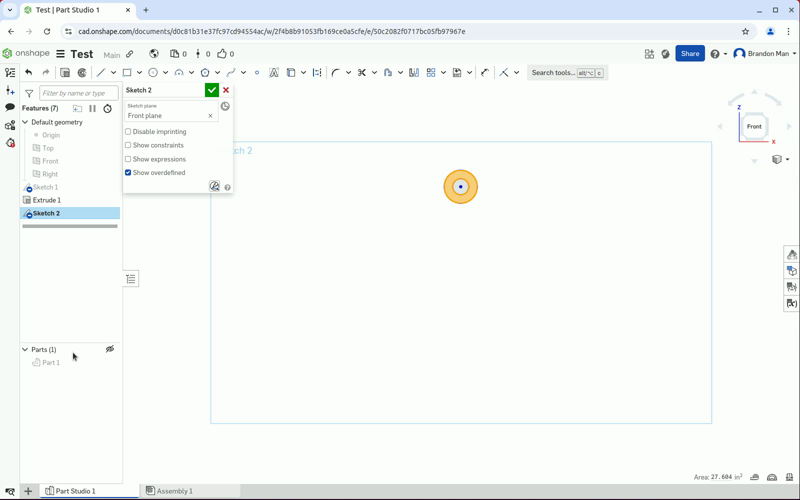
key(shift+e)
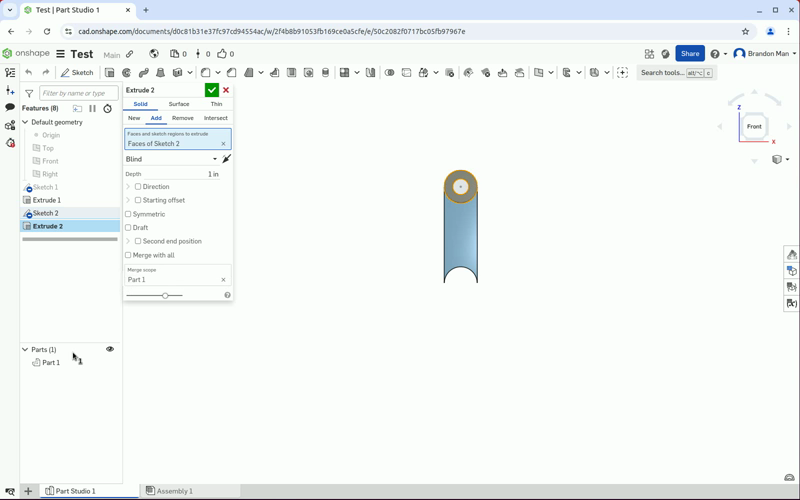
mouse_move(143, 106)
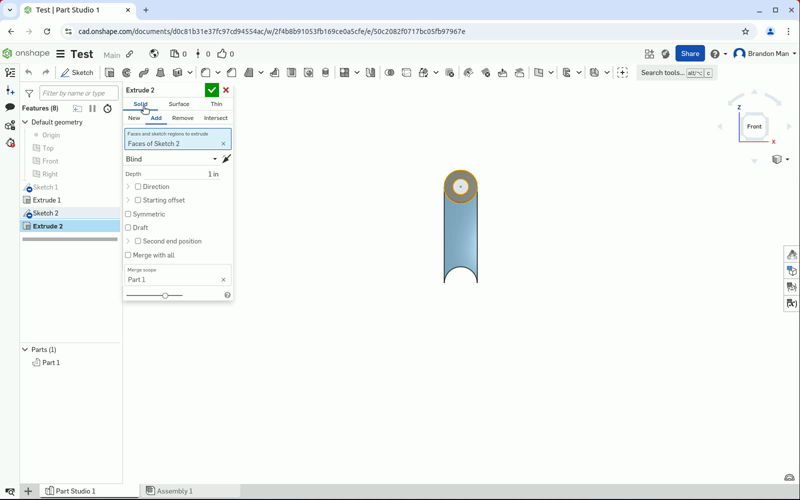
click(143, 106)
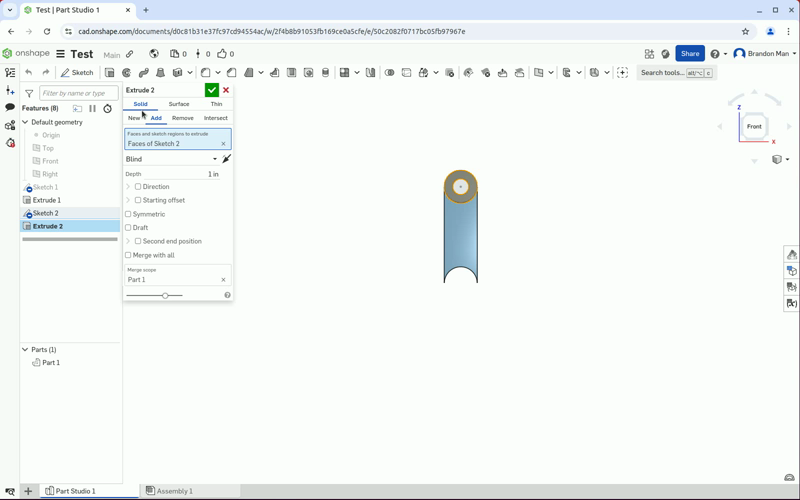
mouse_move(137, 120)
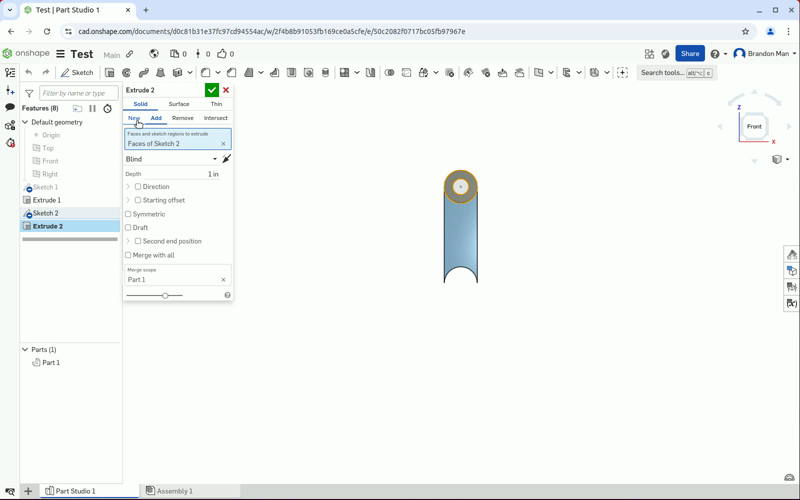
click(137, 120)
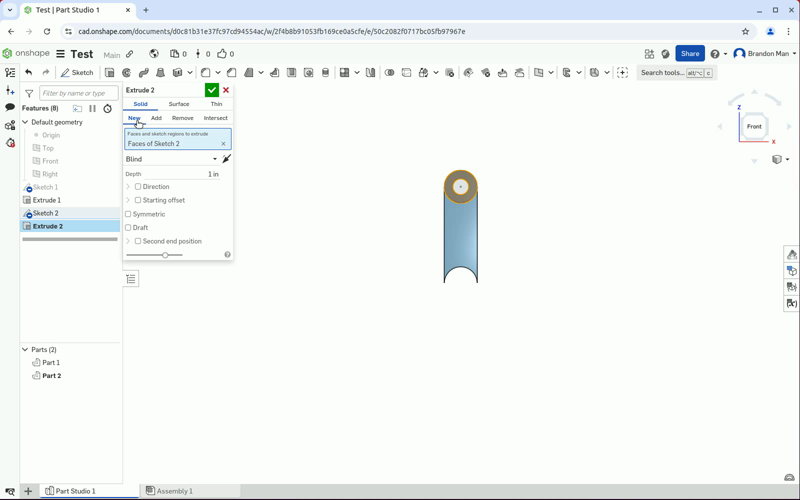
key(tab, 4)
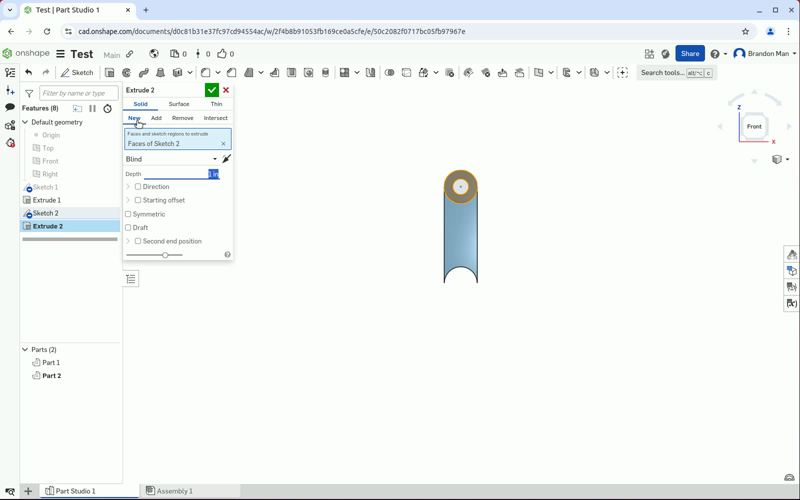
text(3.37)
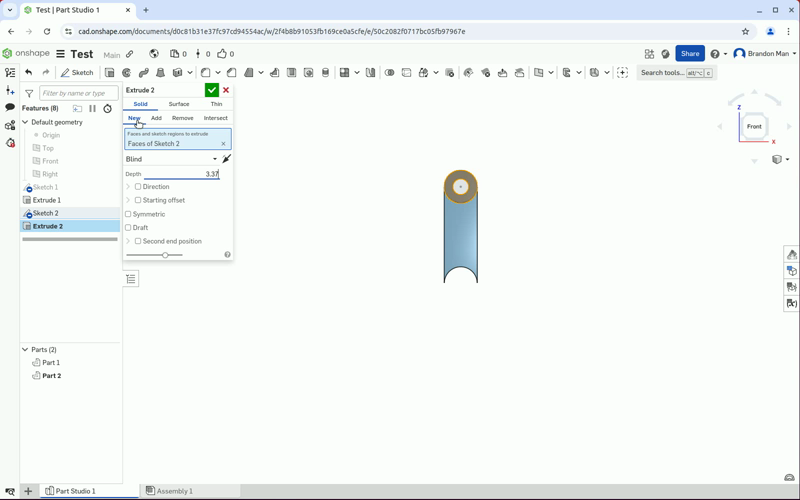
key(tab, 3)
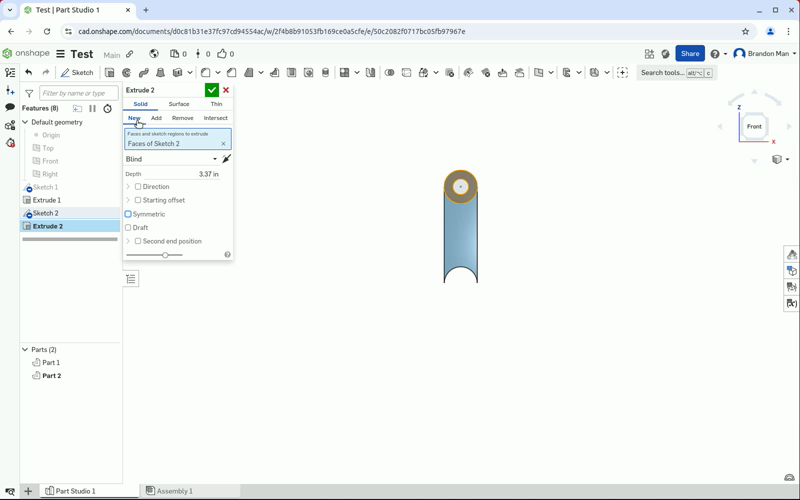
key(space)
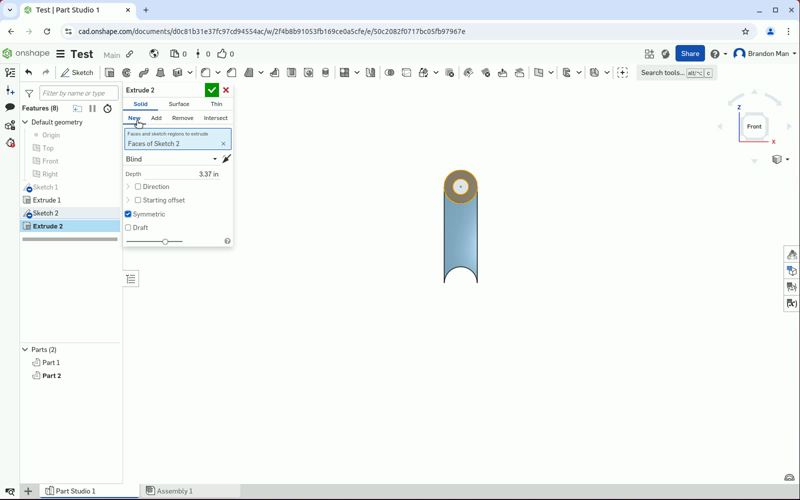
key(enter)
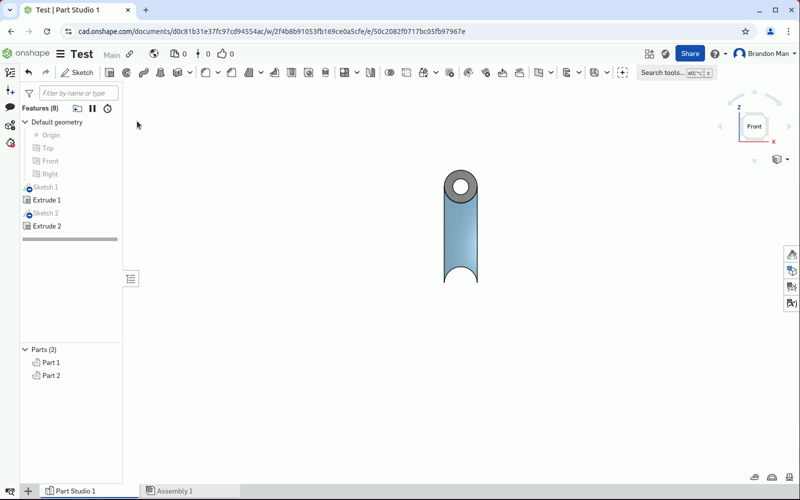
key(shift+h)
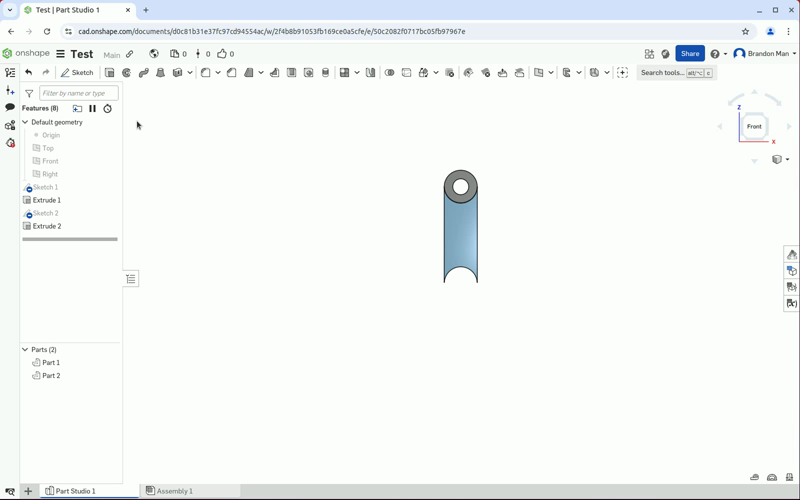
key(shift+h)
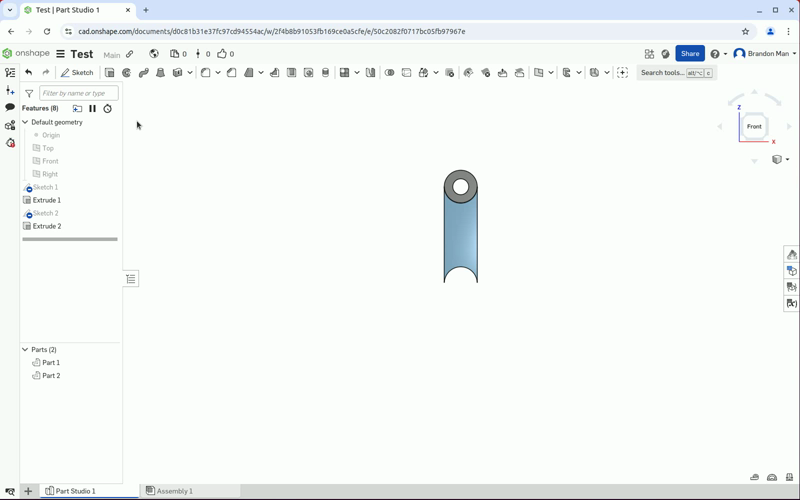
mouse_move(73, 189)
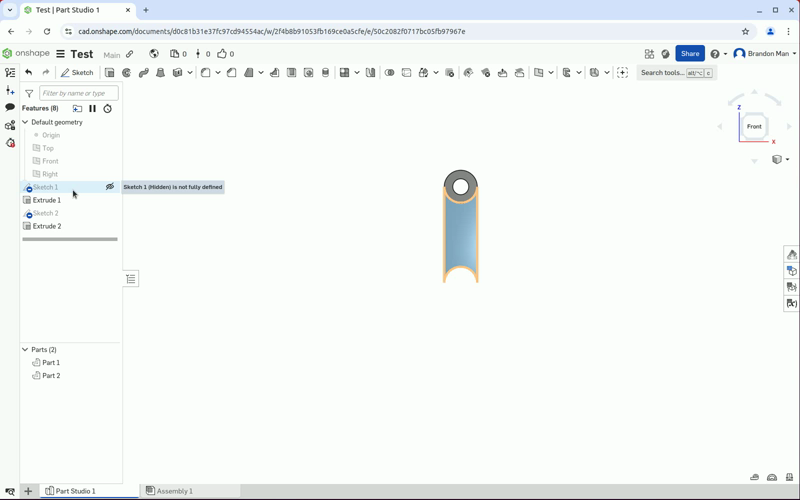
click(73, 189)
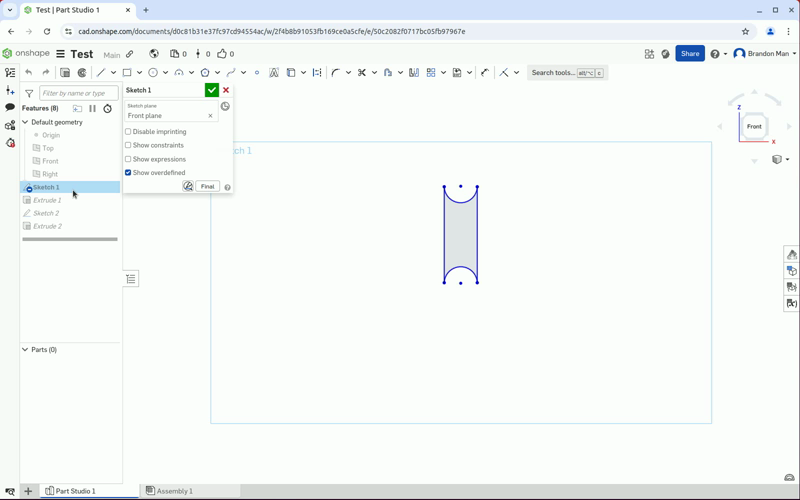
mouse_move(229, 92)
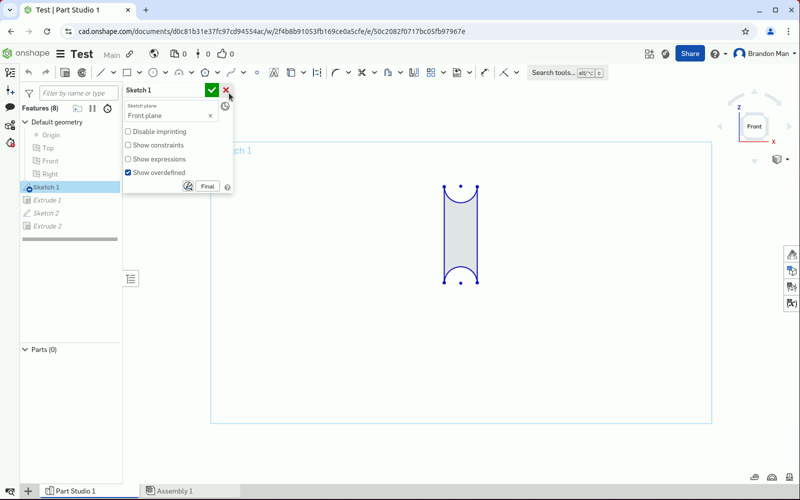
click(229, 92)
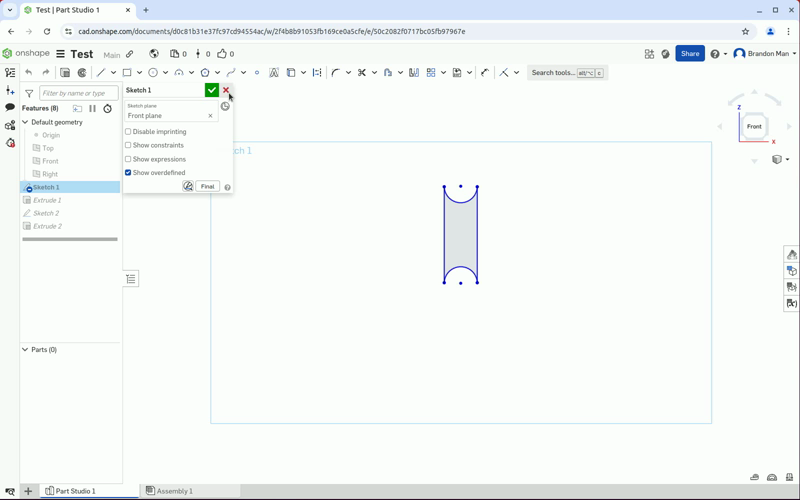
key(shift+s)
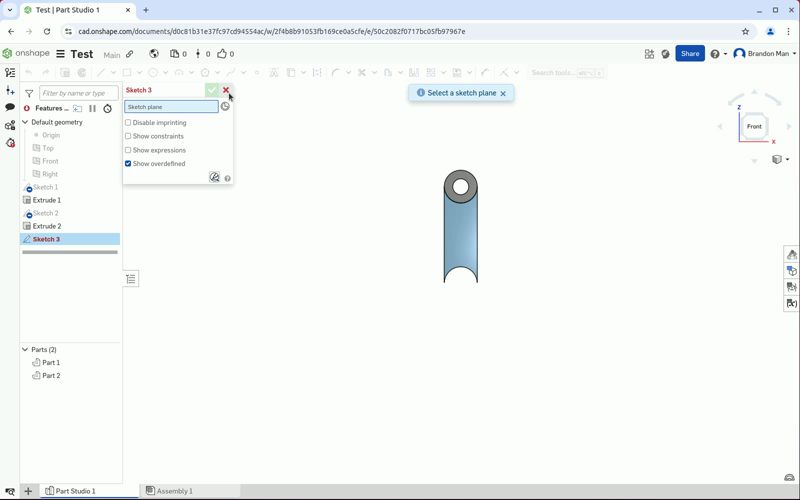
mouse_move(73, 163)
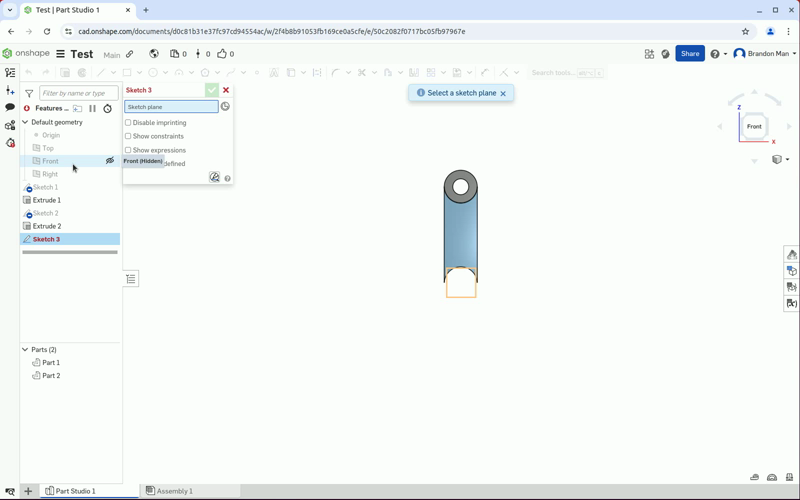
click(73, 163)
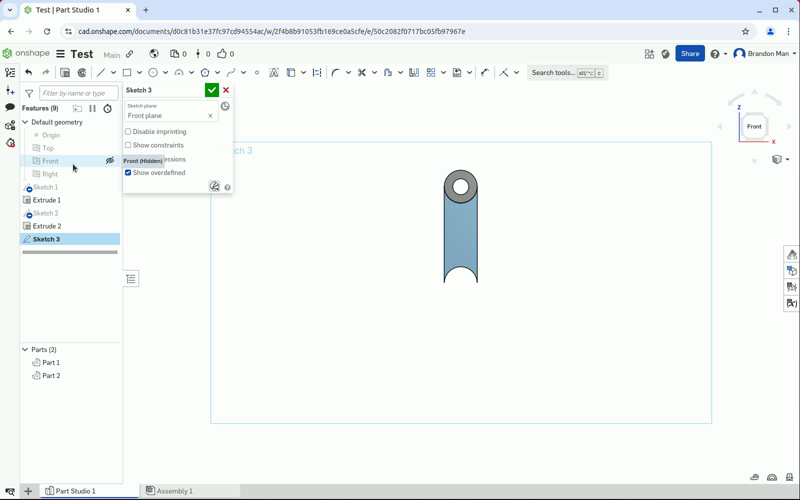
mouse_move(73, 352)
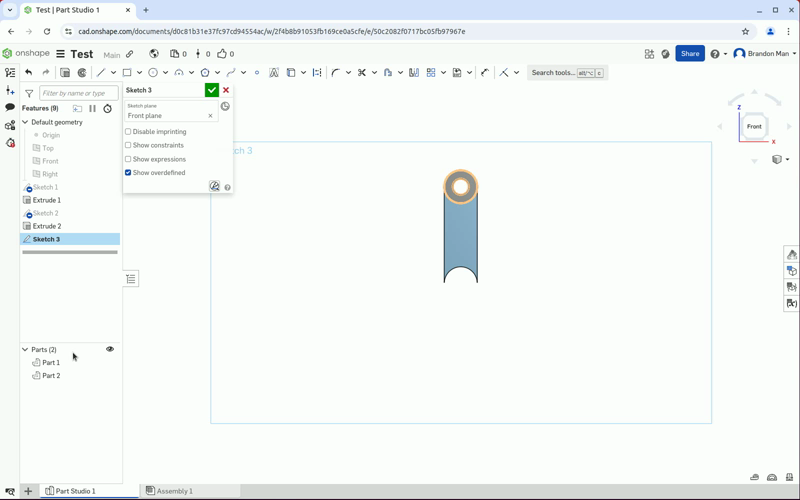
key(y)
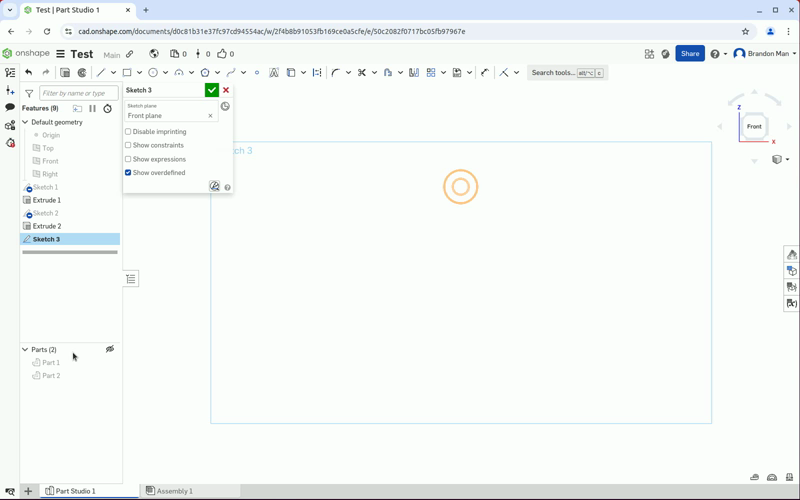
key(c)
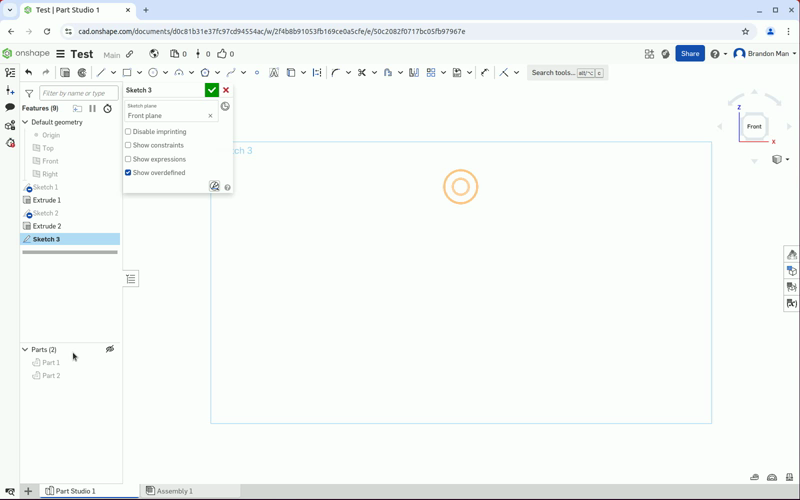
key_down(shift)
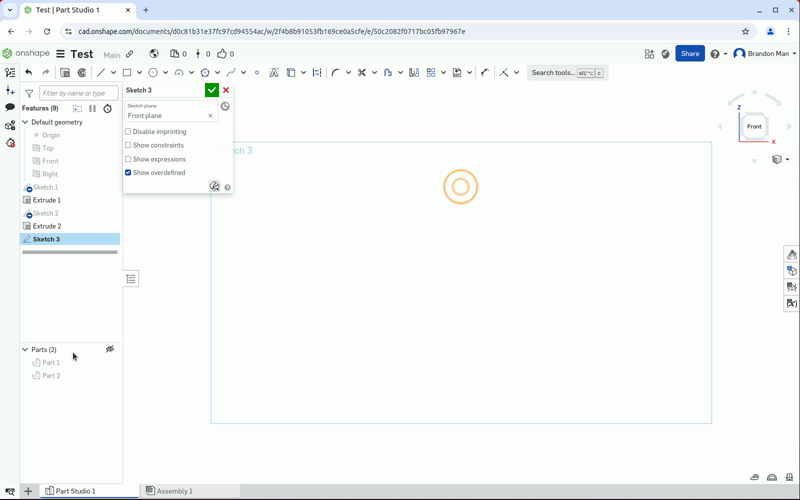
mouse_move(460, 282)
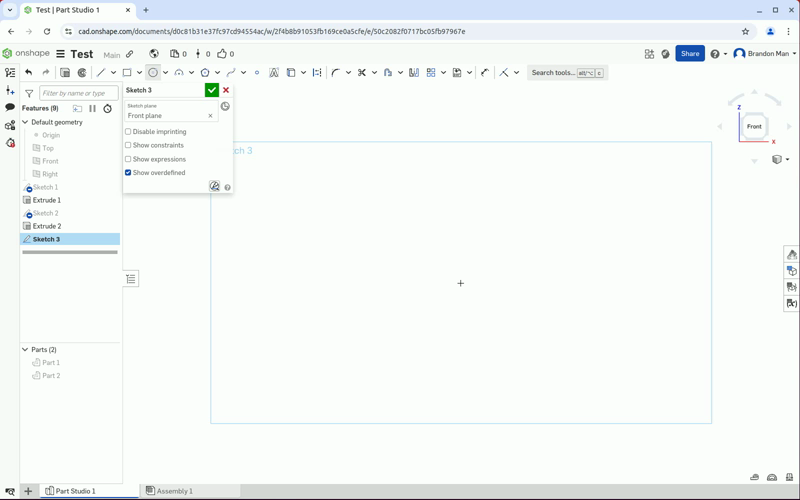
click(460, 282)
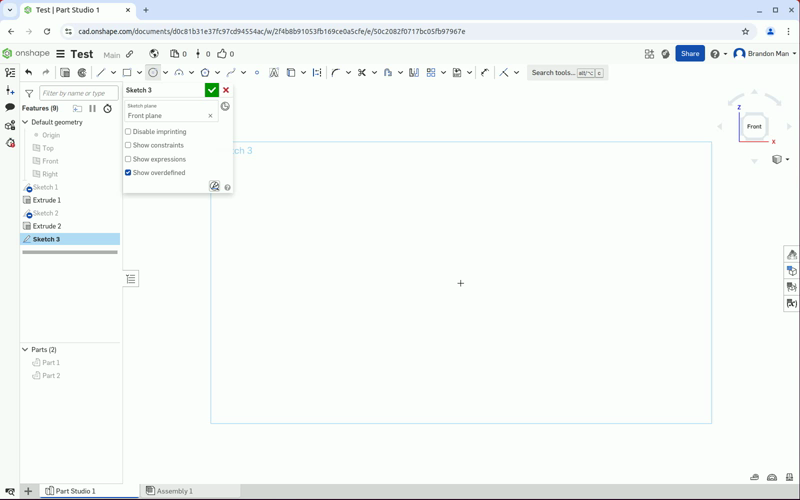
key_up(shift)
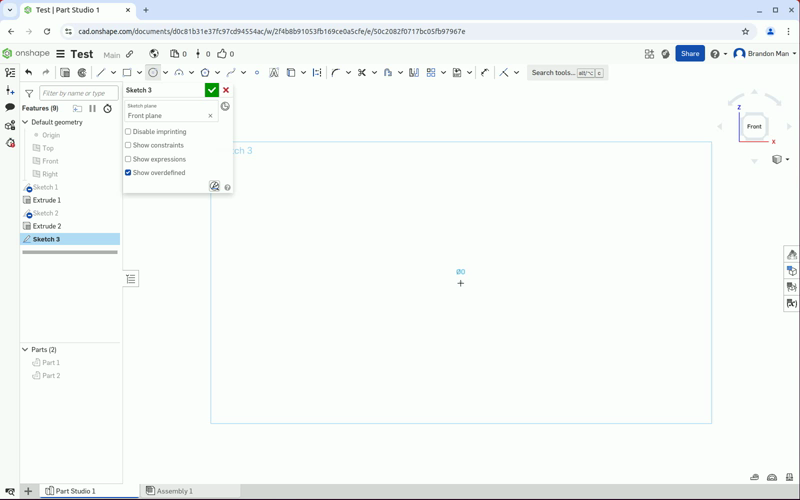
mouse_move(477, 282)
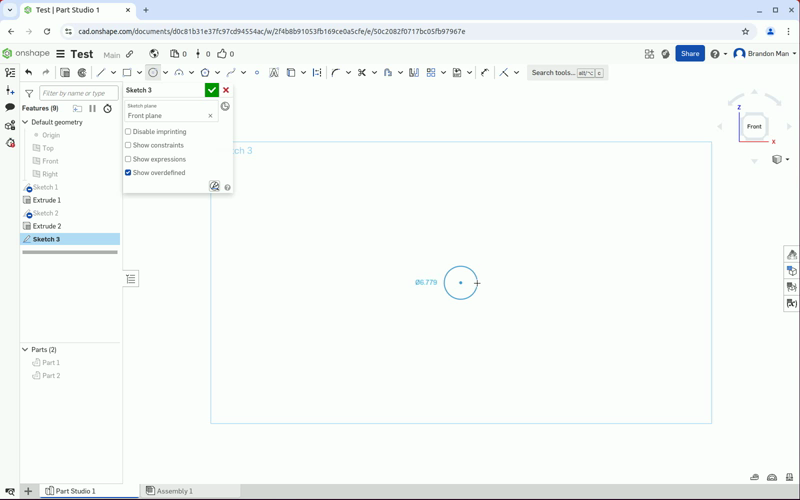
click(477, 282)
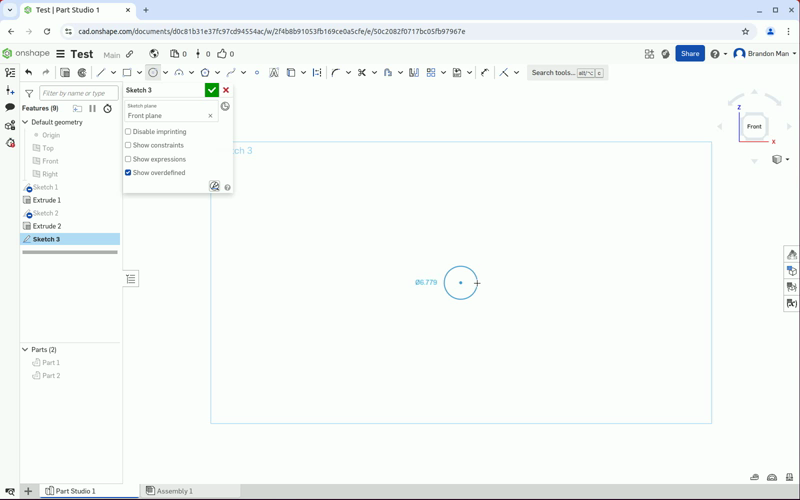
key(esc)
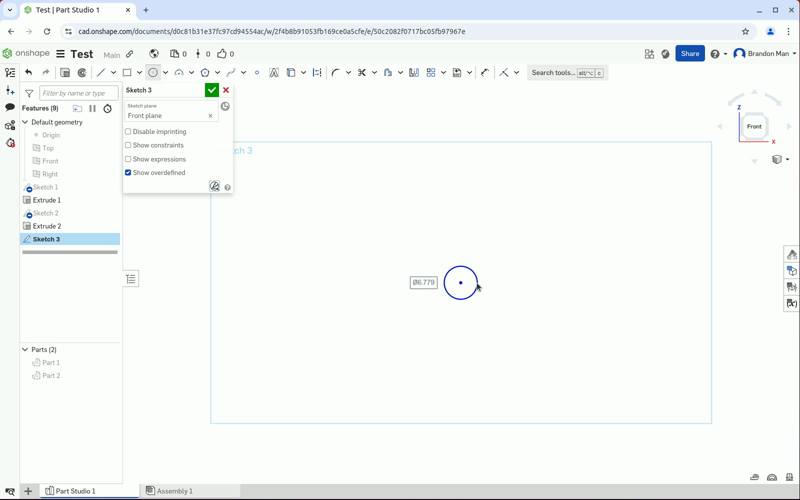
key(c)
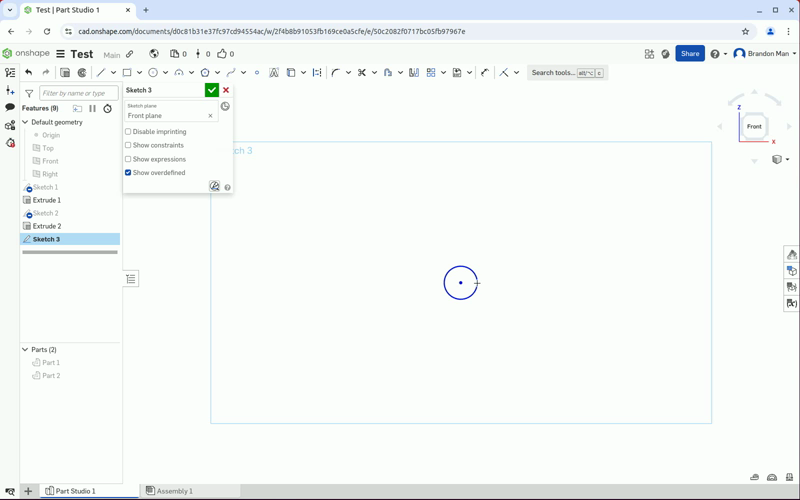
key_down(shift)
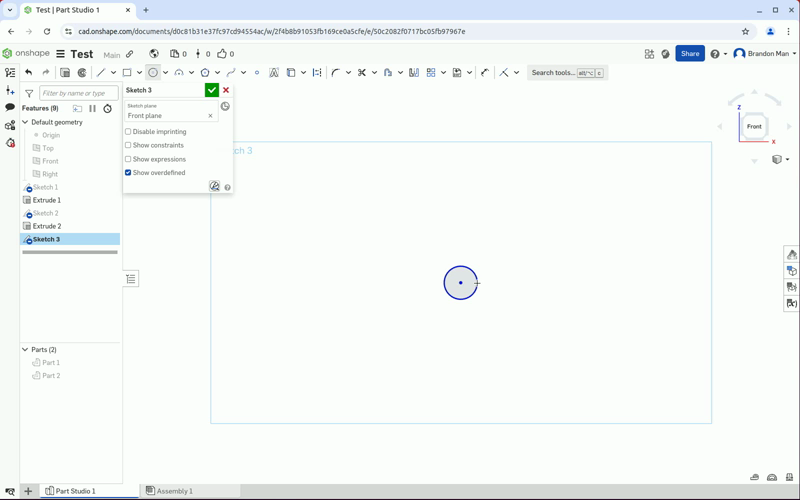
mouse_move(460, 282)
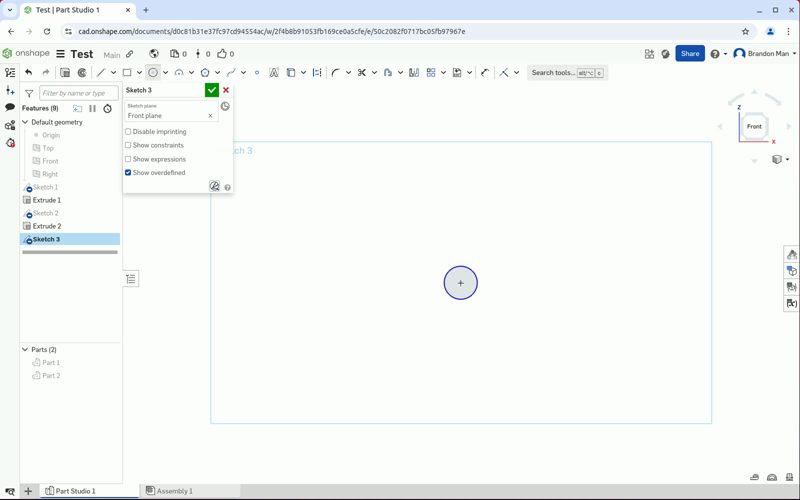
click(460, 282)
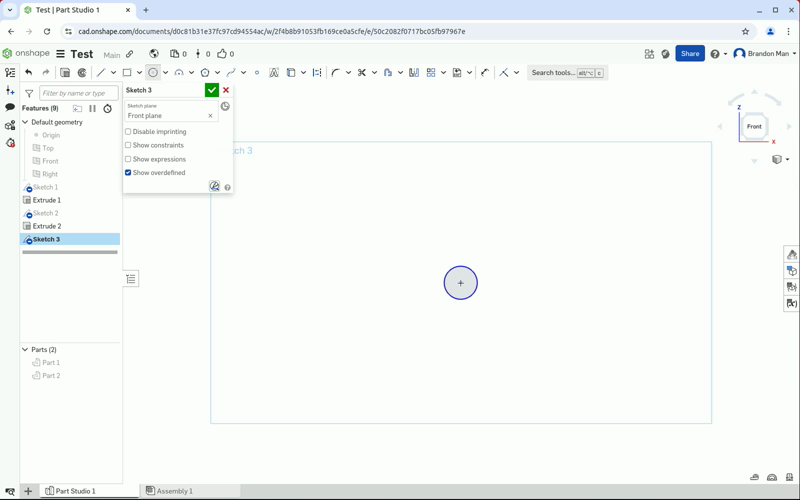
key_up(shift)
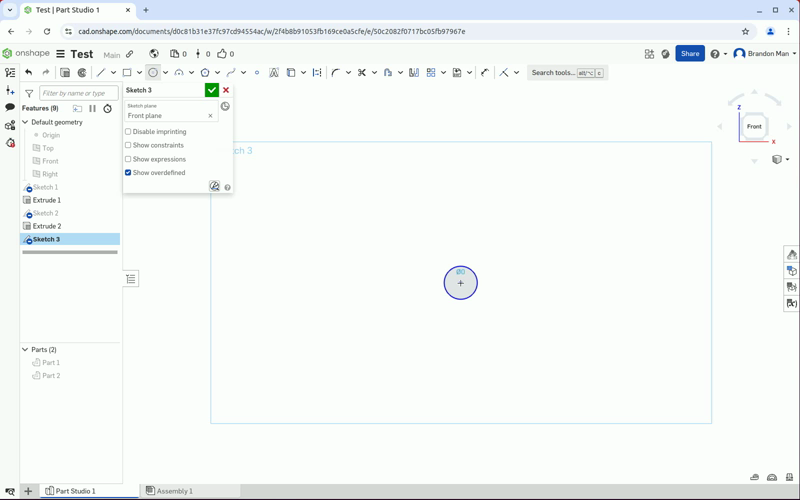
mouse_move(468, 282)
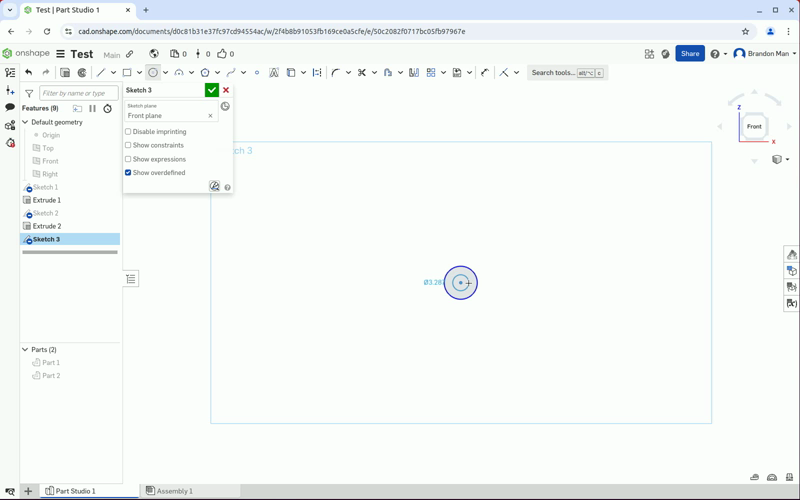
click(468, 282)
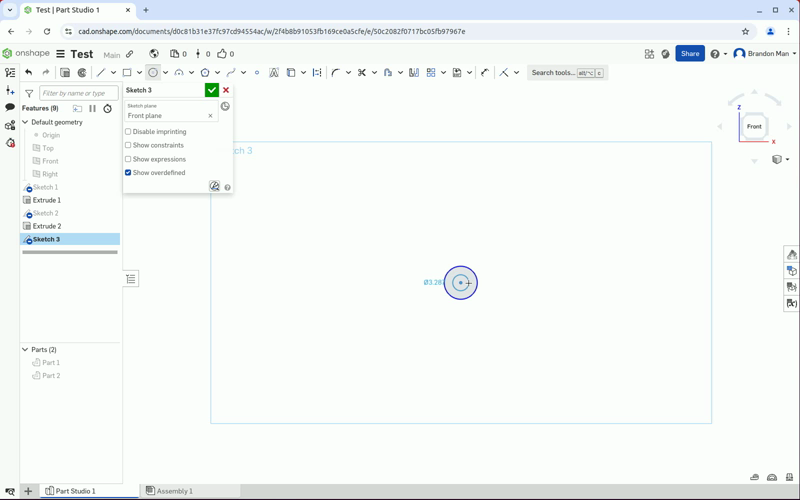
key(esc)
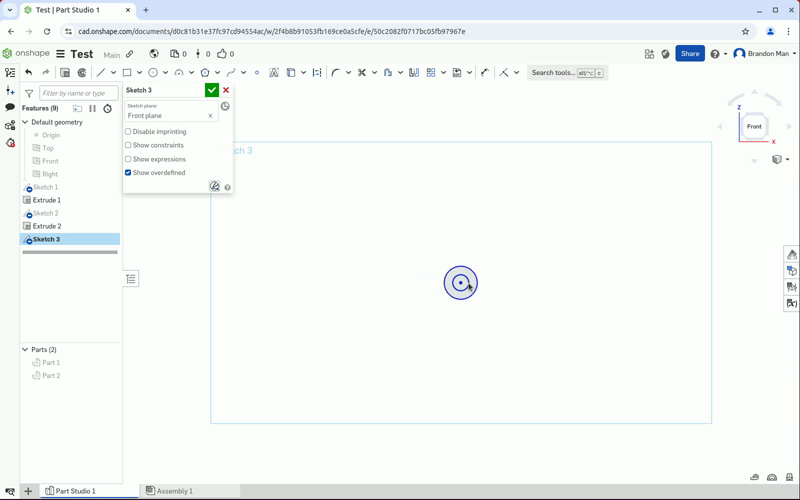
mouse_move(469, 291)
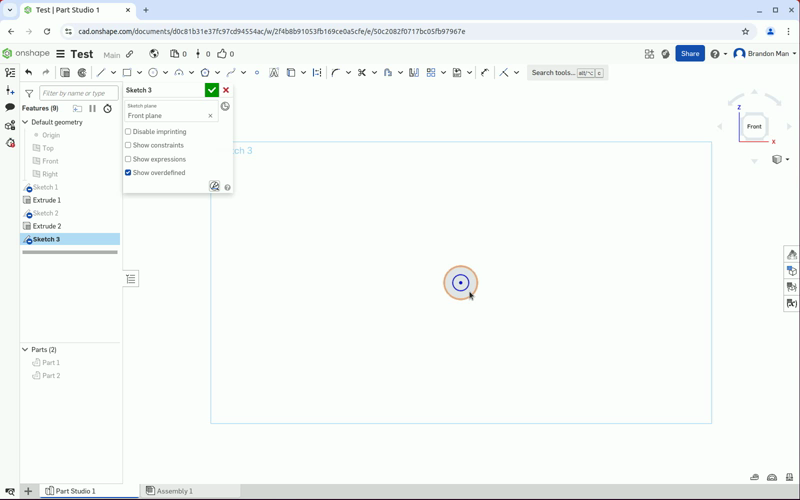
scroll(6)
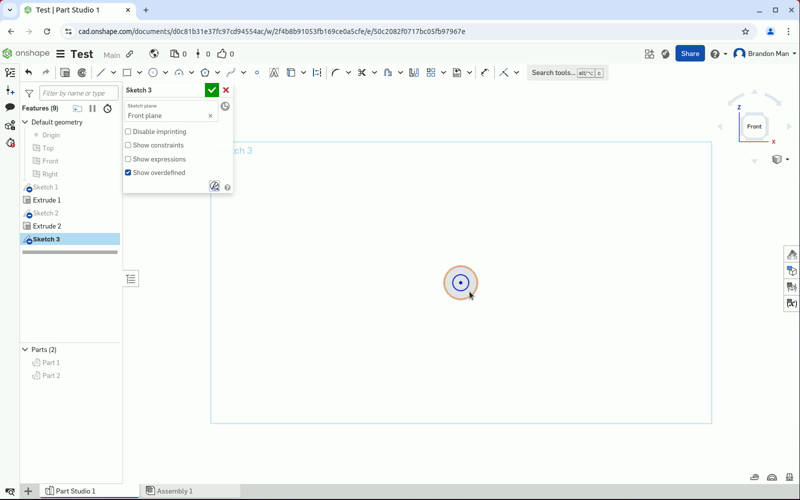
scroll(6)
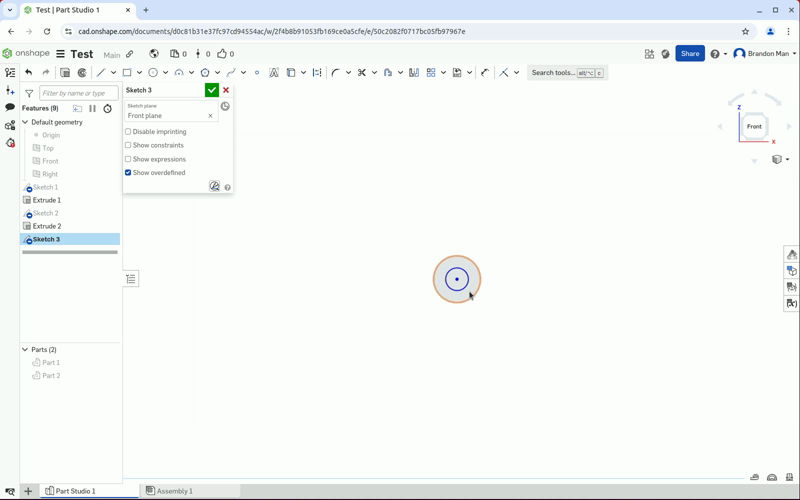
scroll(6)
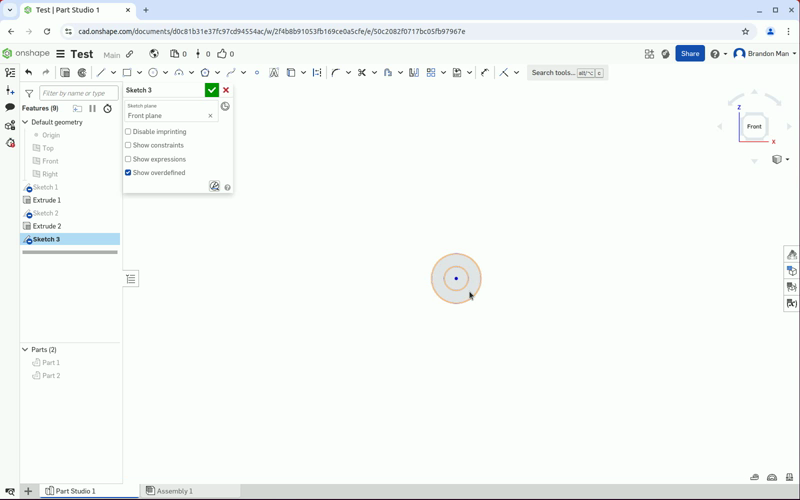
scroll(6)
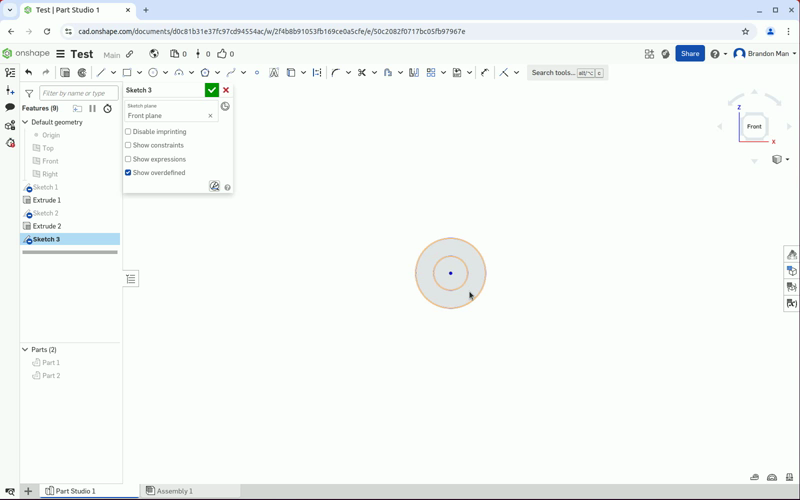
scroll(6)
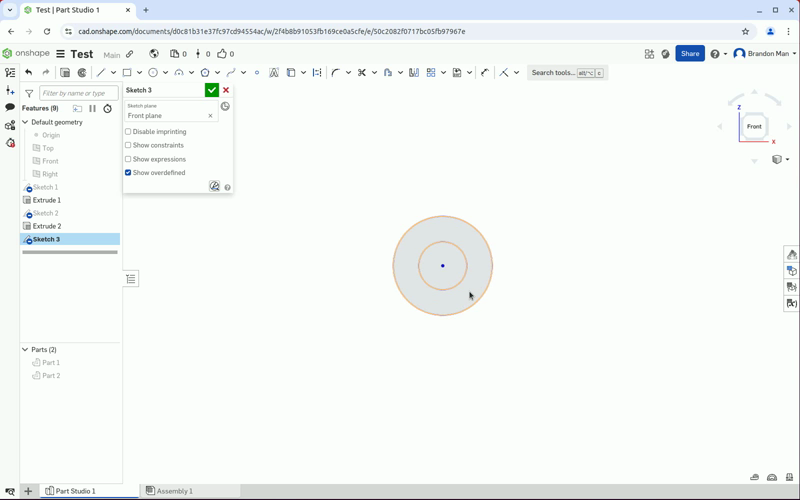
scroll(6)
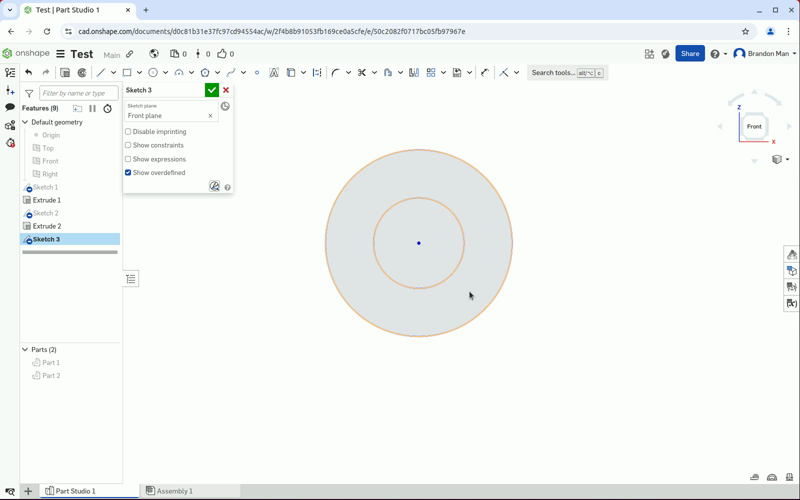
scroll(6)
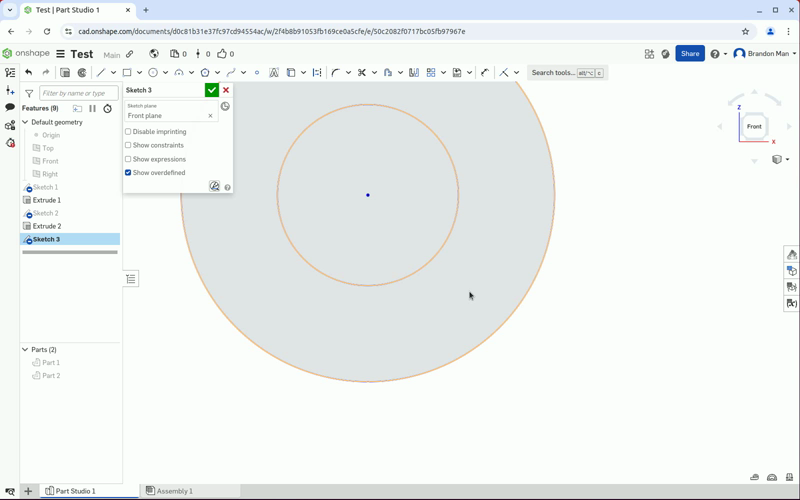
click(469, 291)
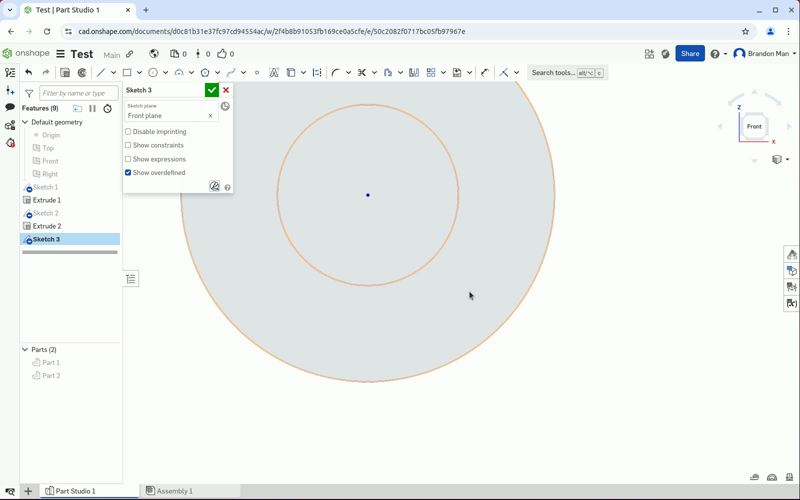
scroll(-6)
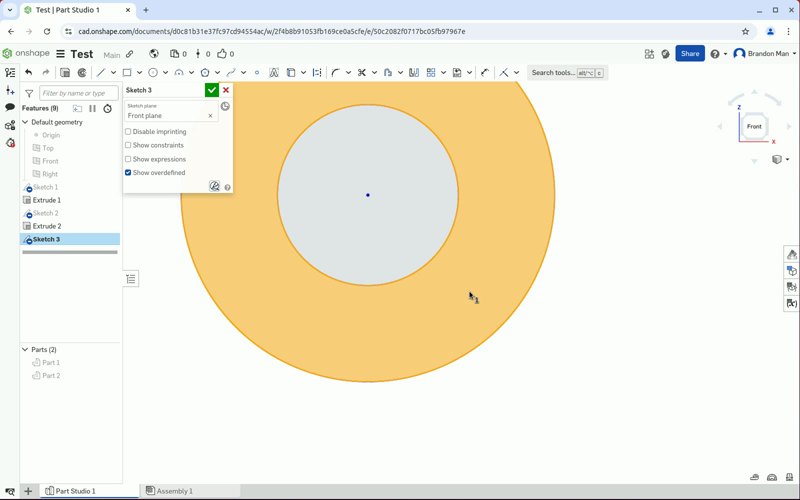
scroll(-6)
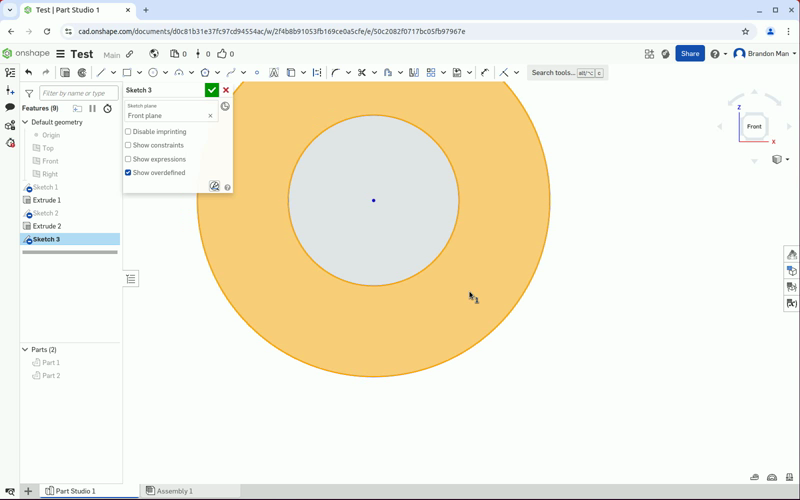
scroll(-6)
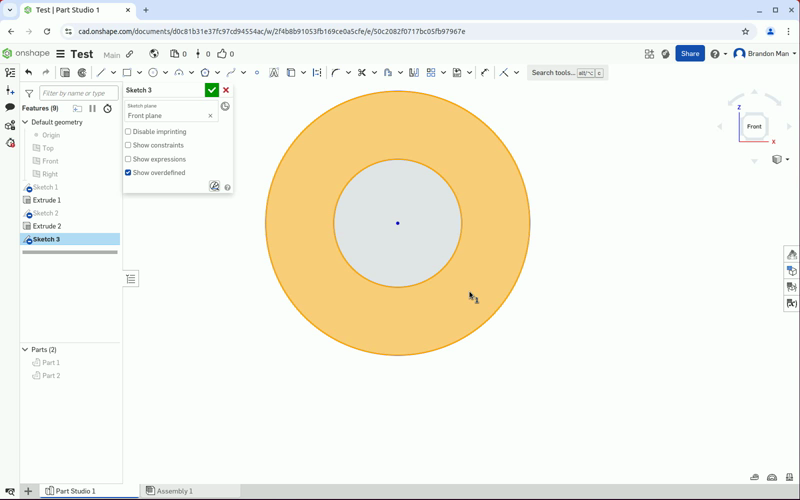
scroll(-6)
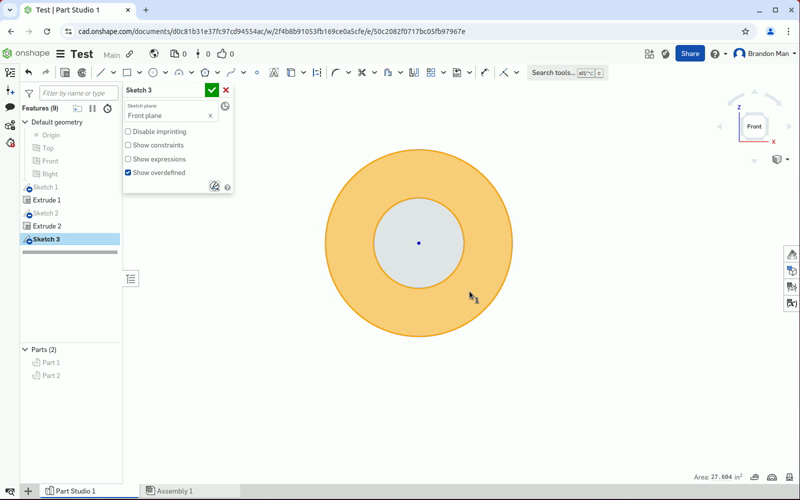
scroll(-6)
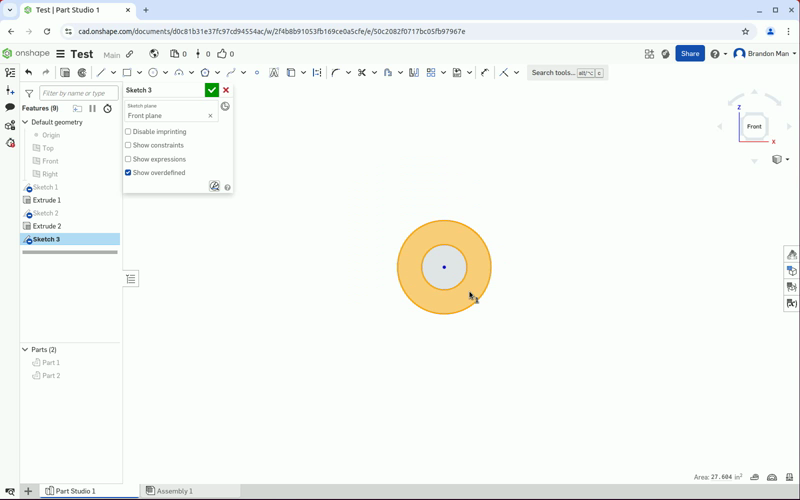
scroll(-6)
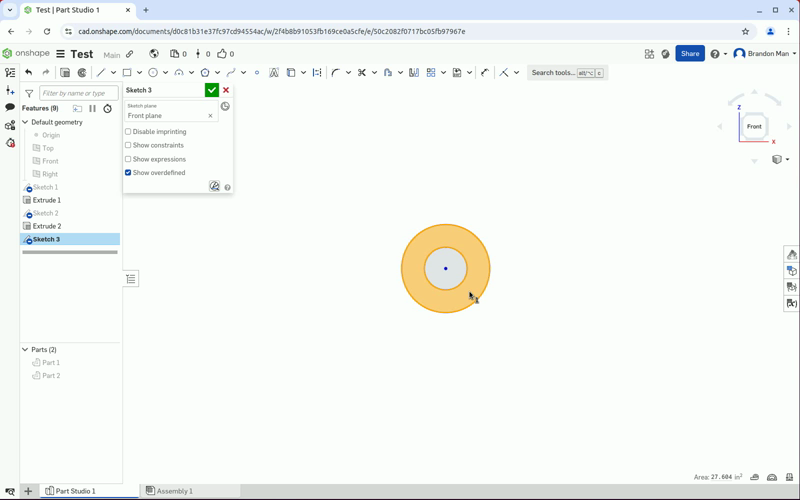
scroll(-6)
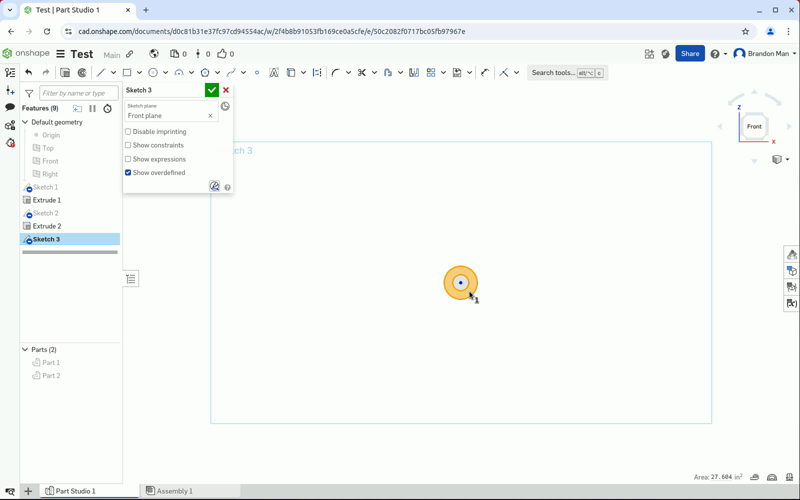
mouse_move(73, 352)
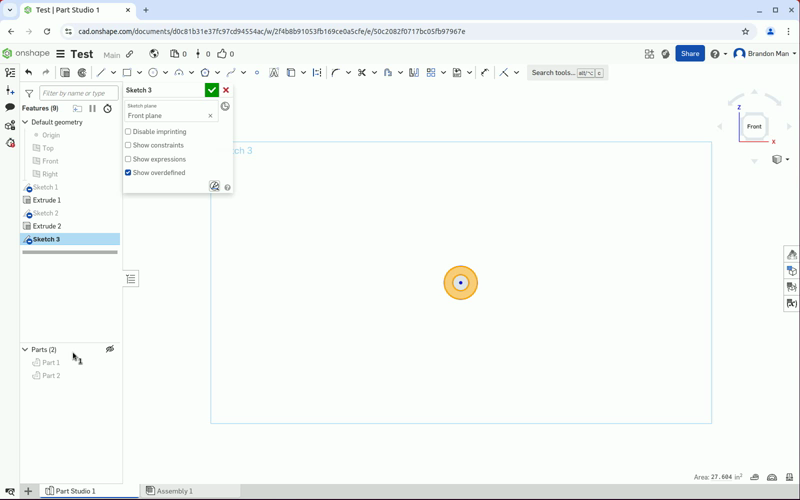
key(shift+y)
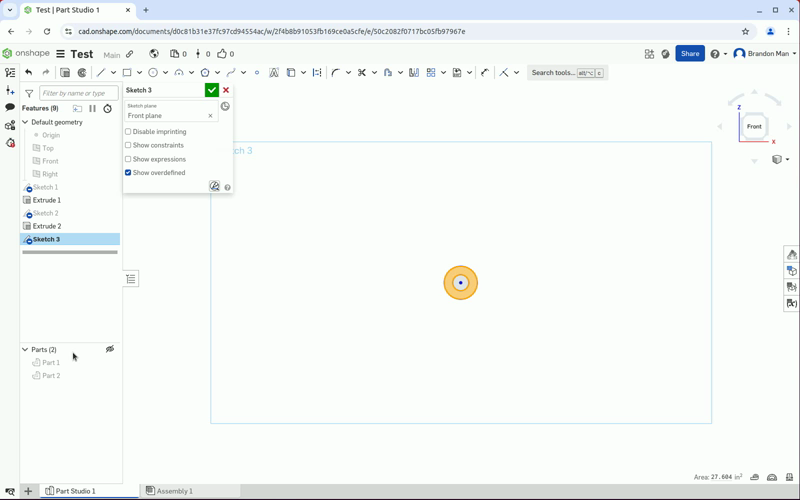
key(shift+e)
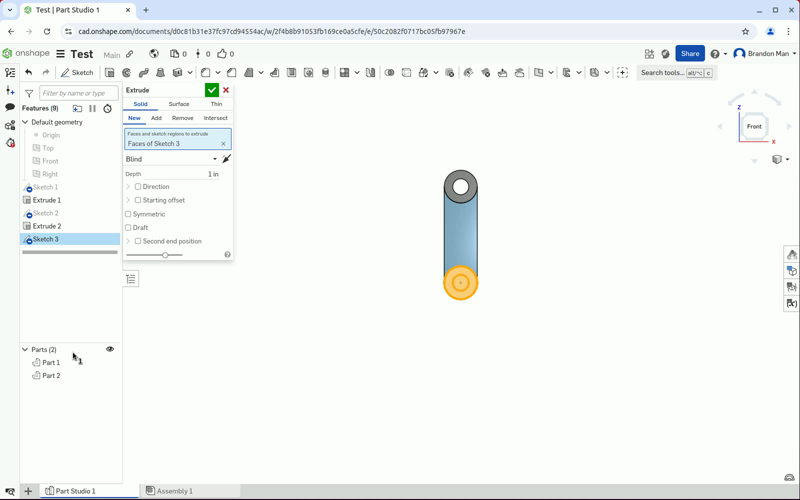
mouse_move(143, 106)
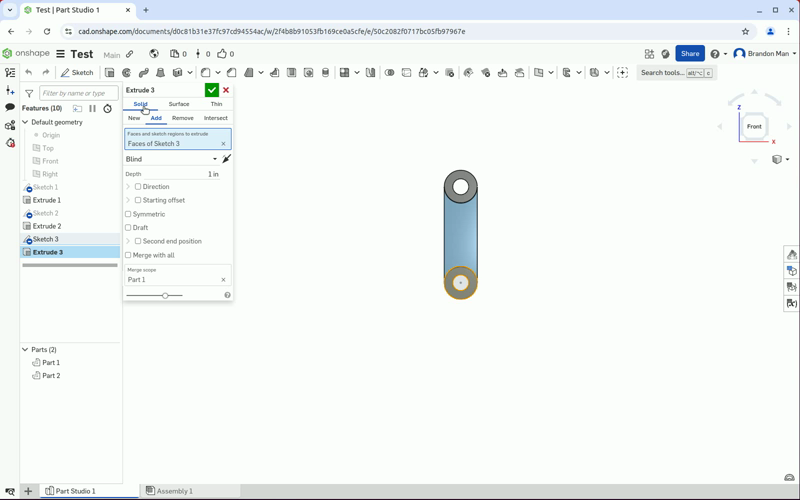
click(143, 106)
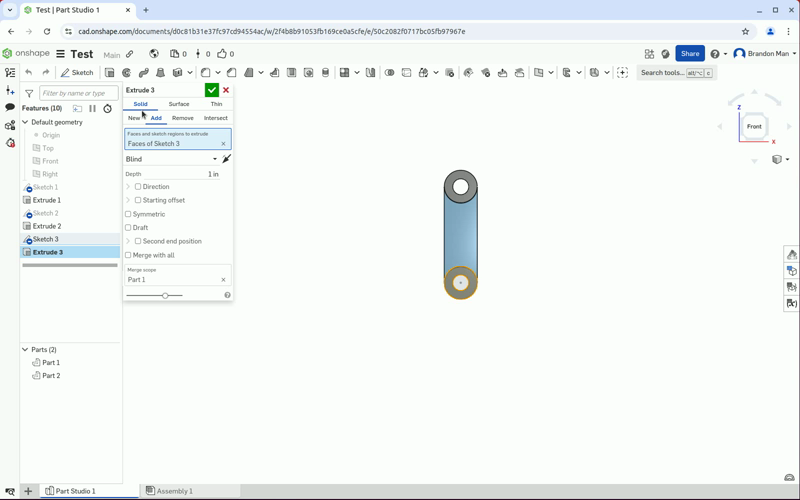
mouse_move(137, 120)
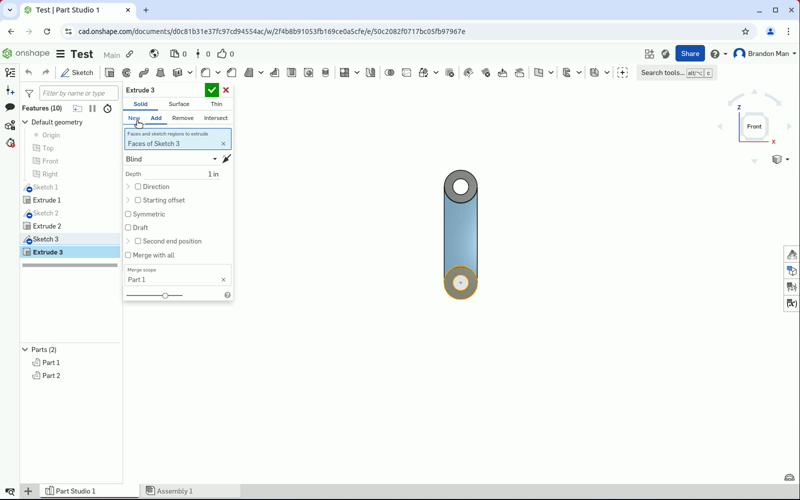
click(137, 120)
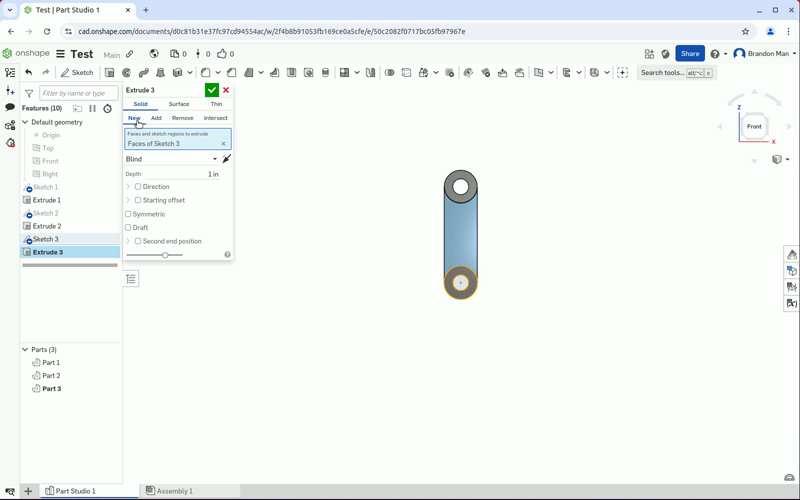
key(tab, 4)
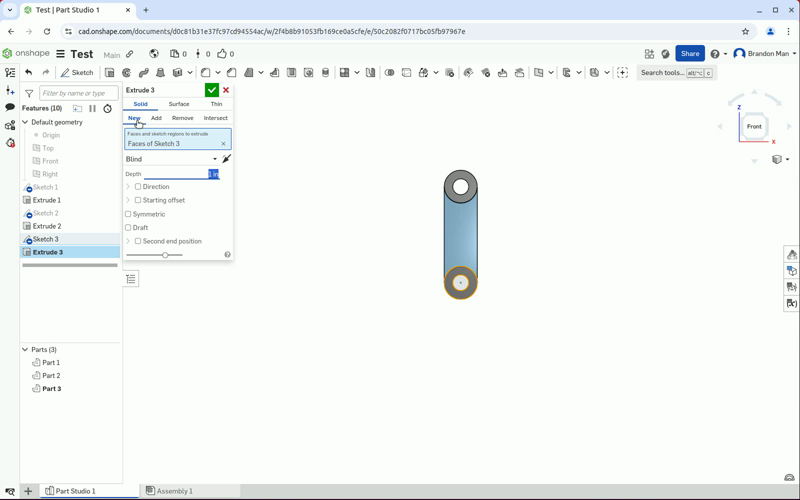
text(3.37)
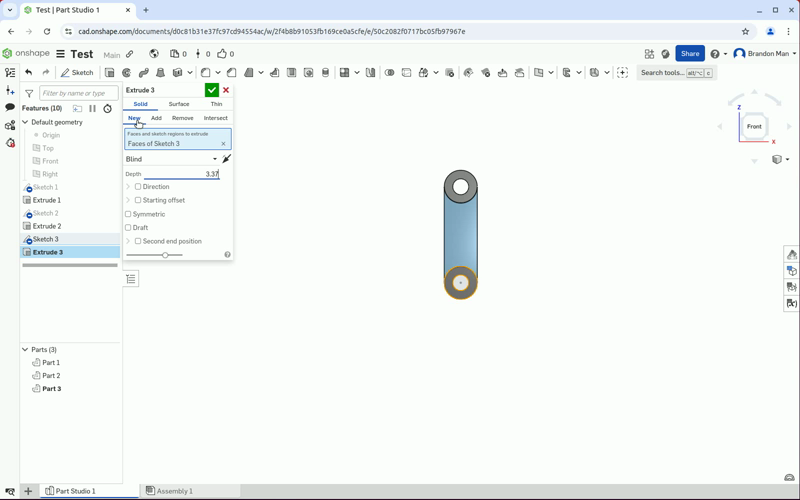
key(tab, 3)
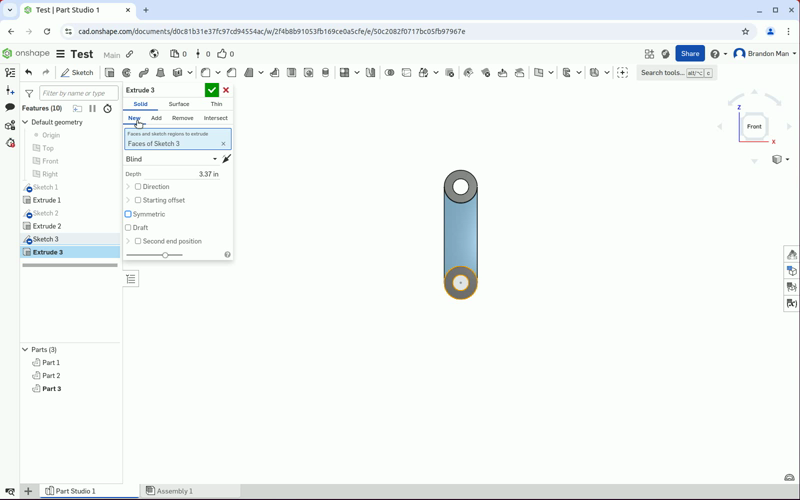
key(space)
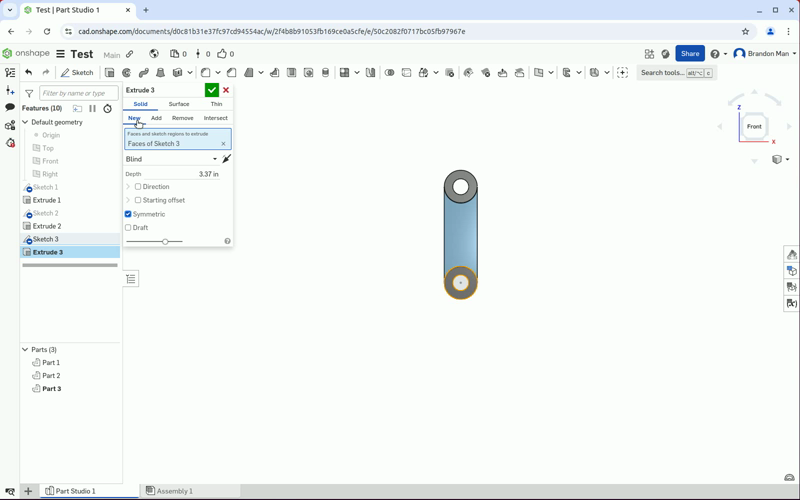
key(enter)
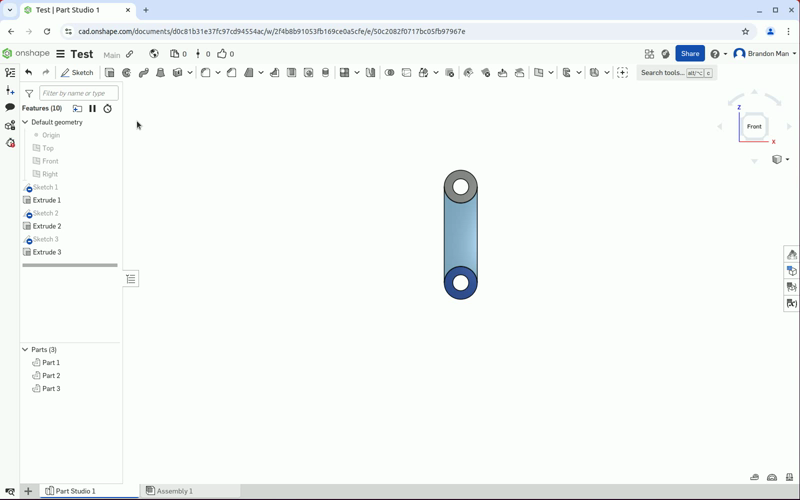
key(shift+h)
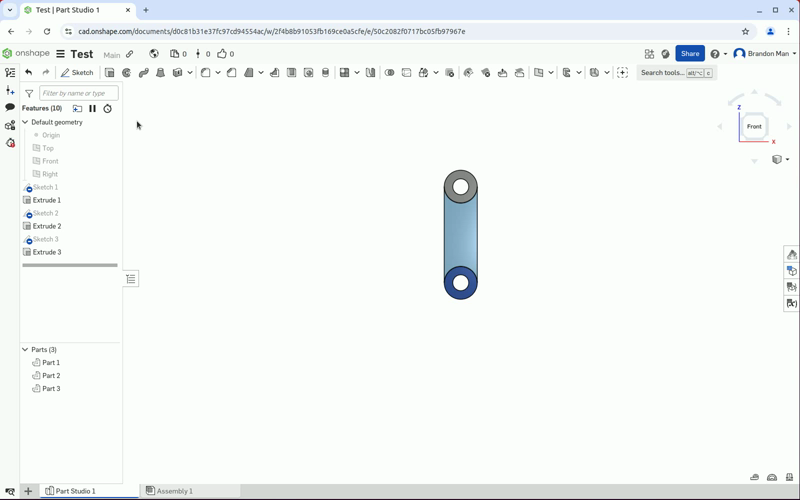
key(shift+h)
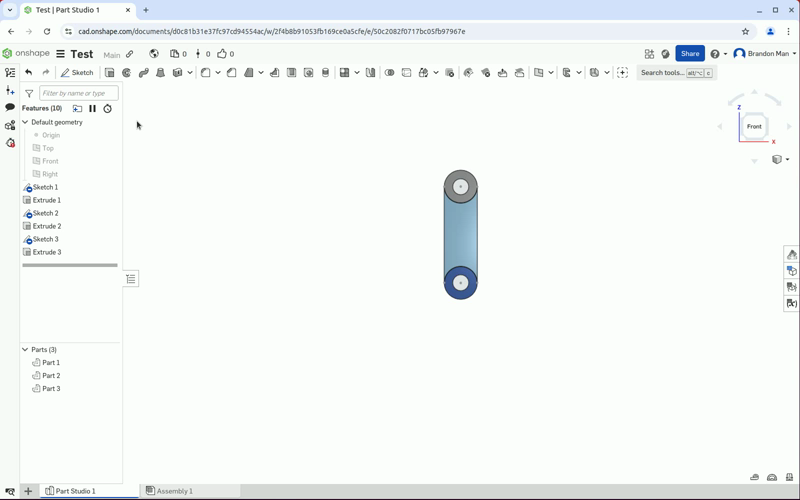
key(shift+7)
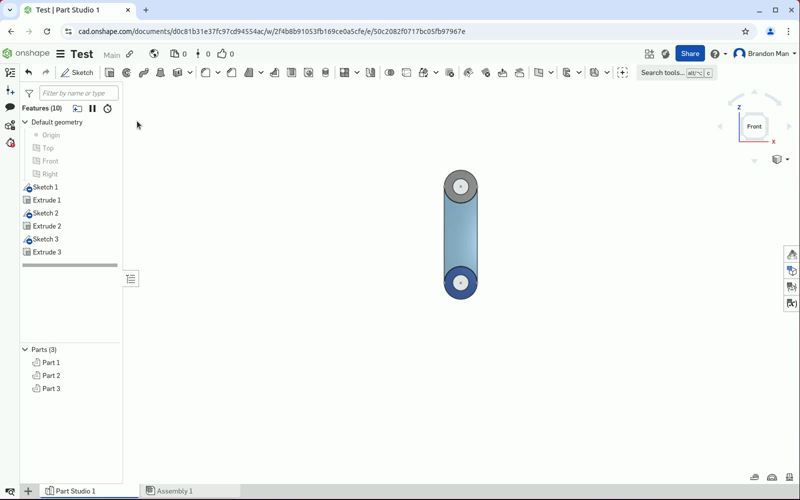
key(left, 2)
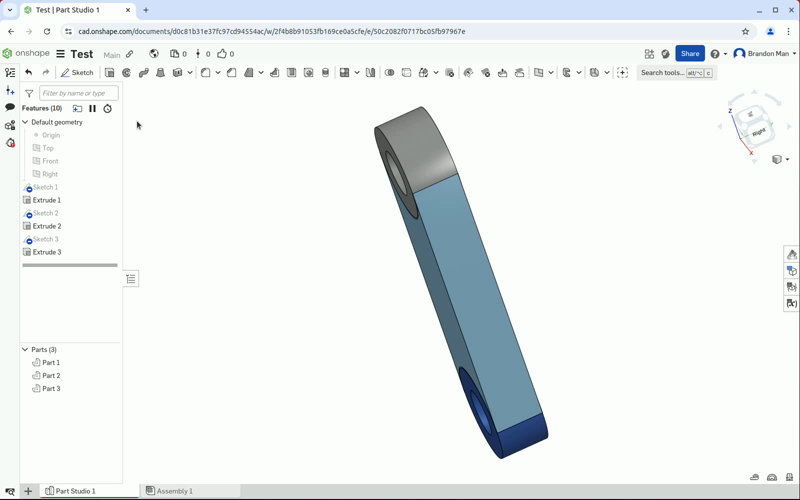
key(down, 2)
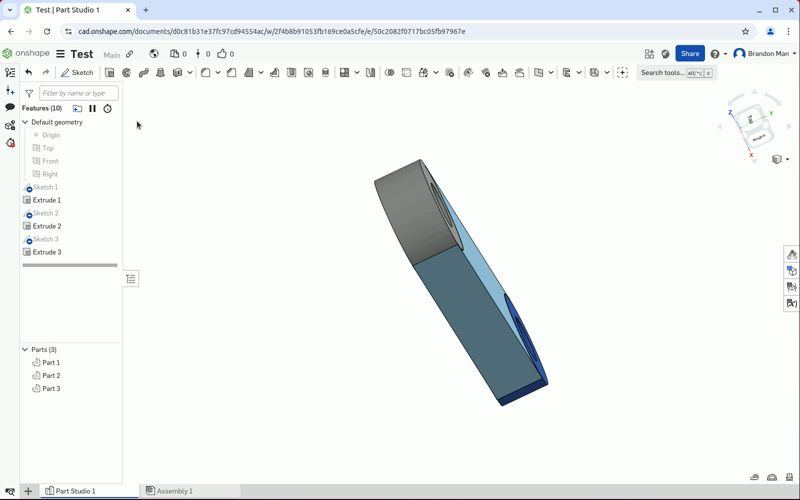
key(up, 2)
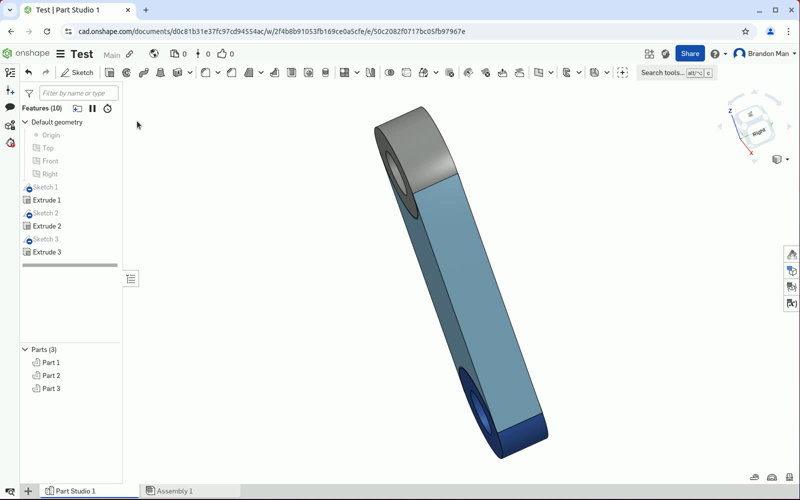
key(right, 2)
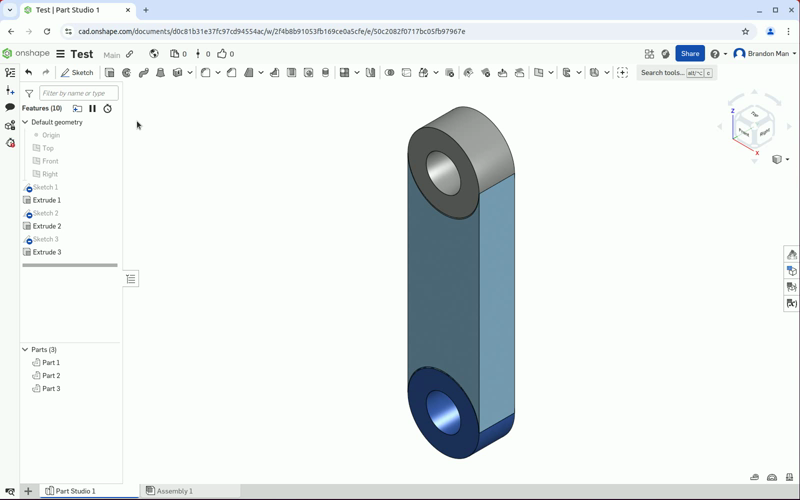
mouse_move(73, 189)
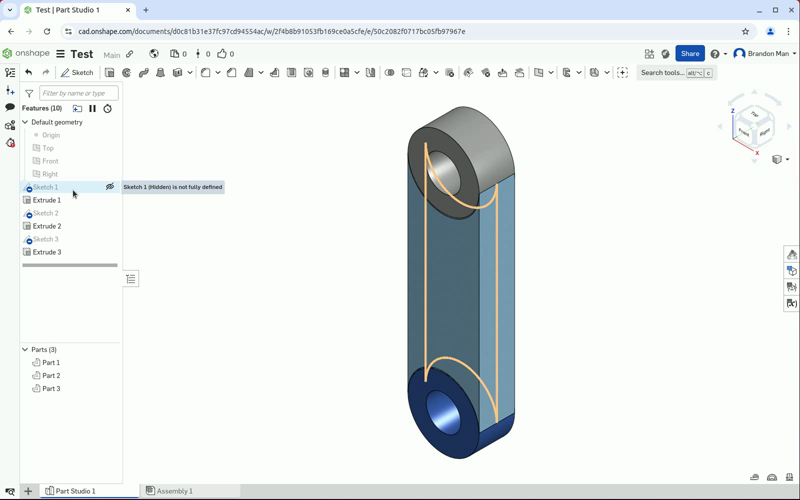
click(73, 189)